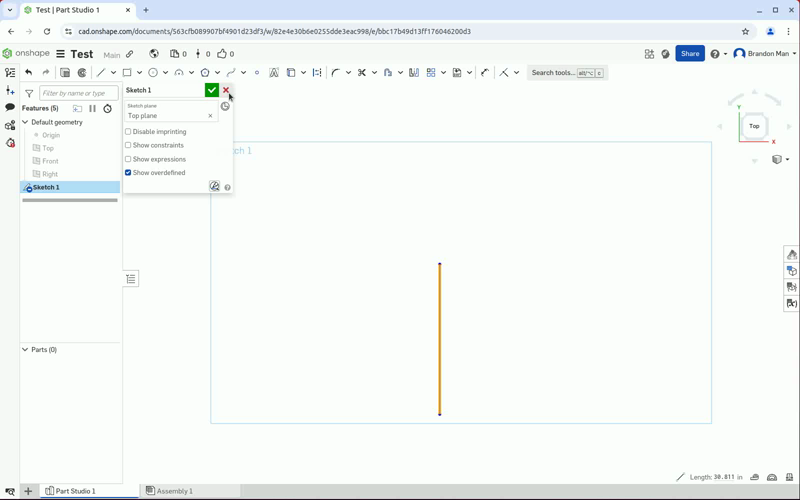
key(shift+h)
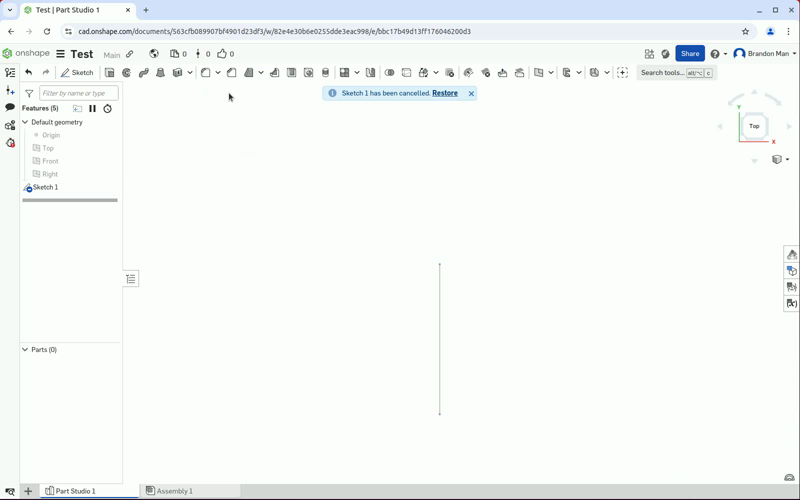
key(shift+s)
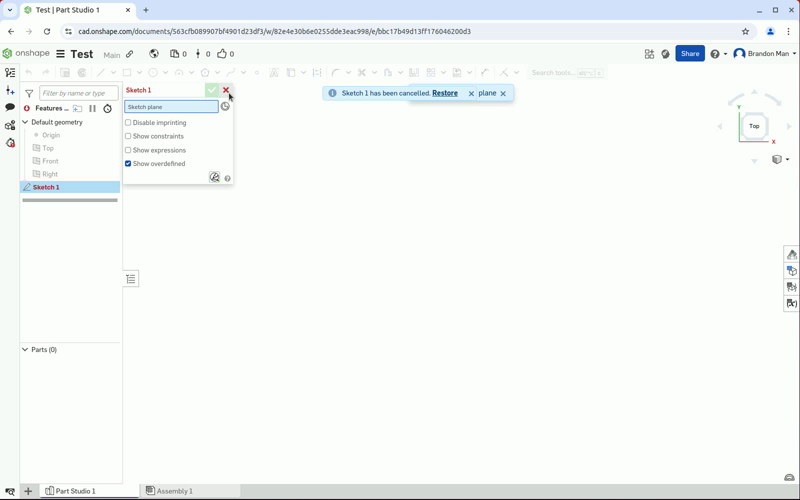
mouse_move(73, 150)
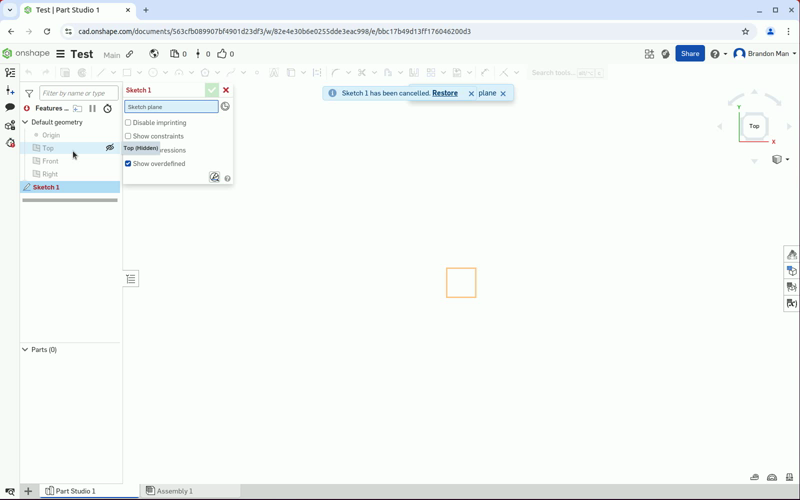
click(73, 150)
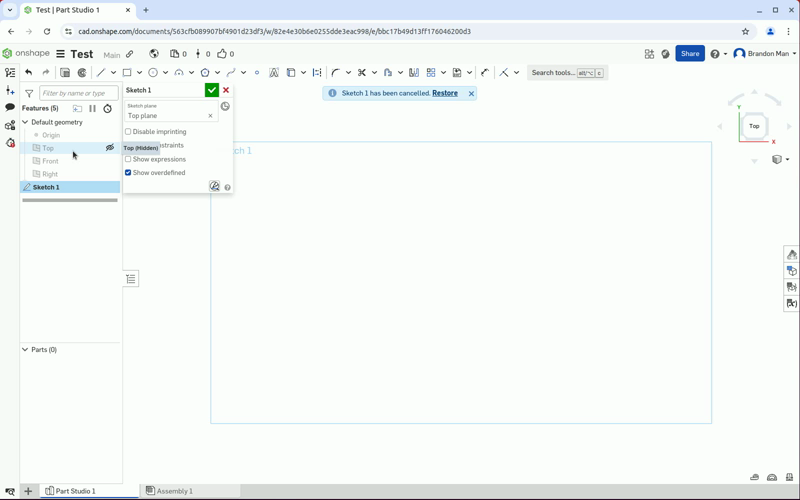
mouse_move(73, 352)
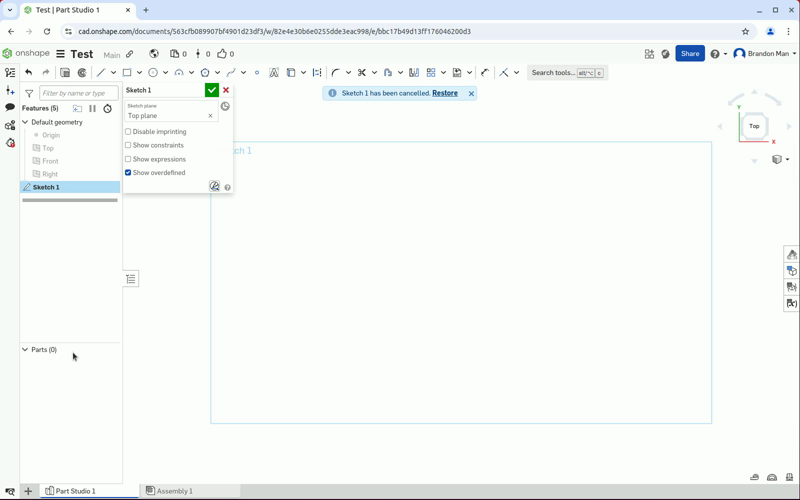
key(y)
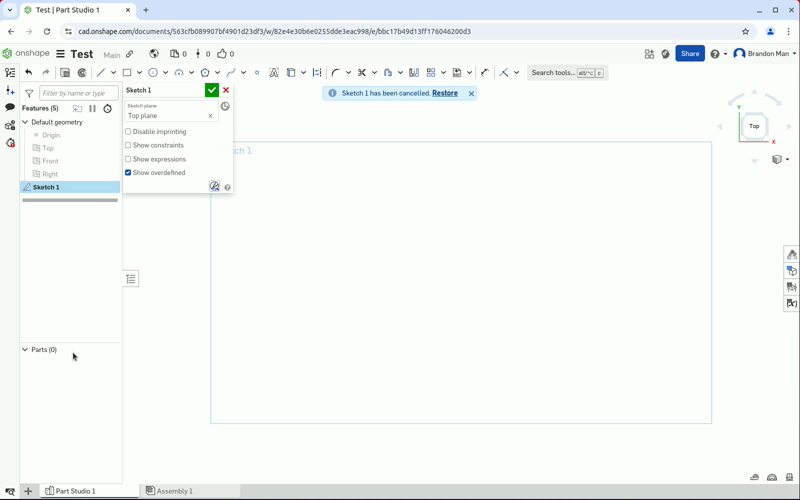
key(a)
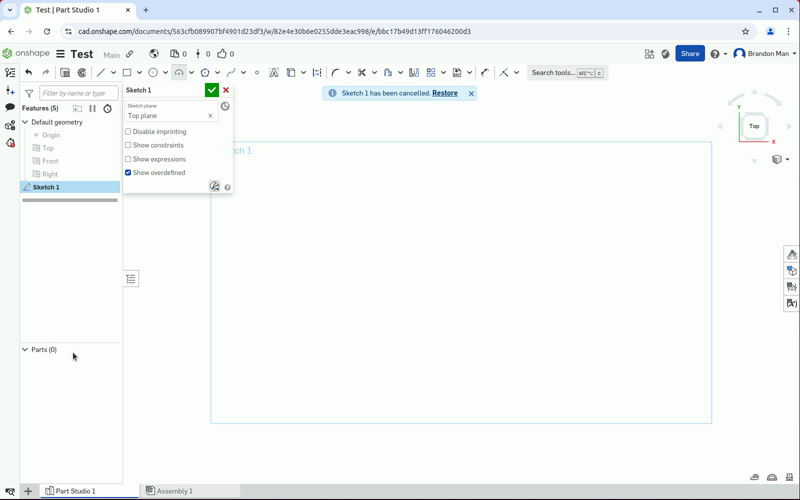
key_down(shift)
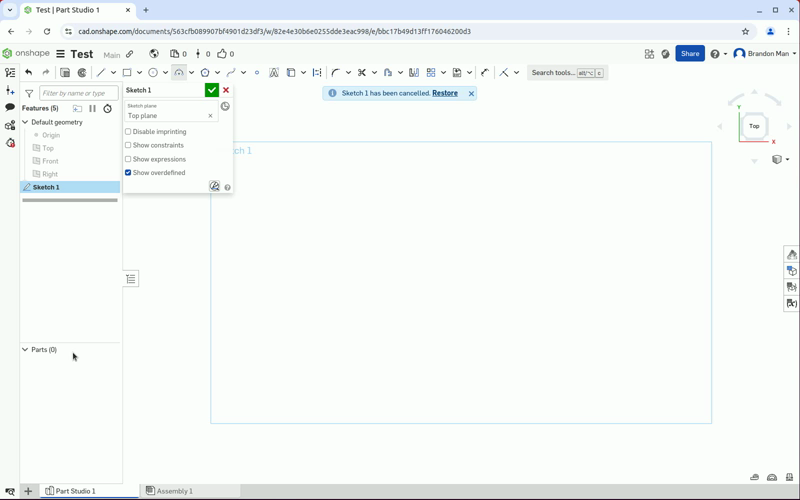
mouse_move(444, 306)
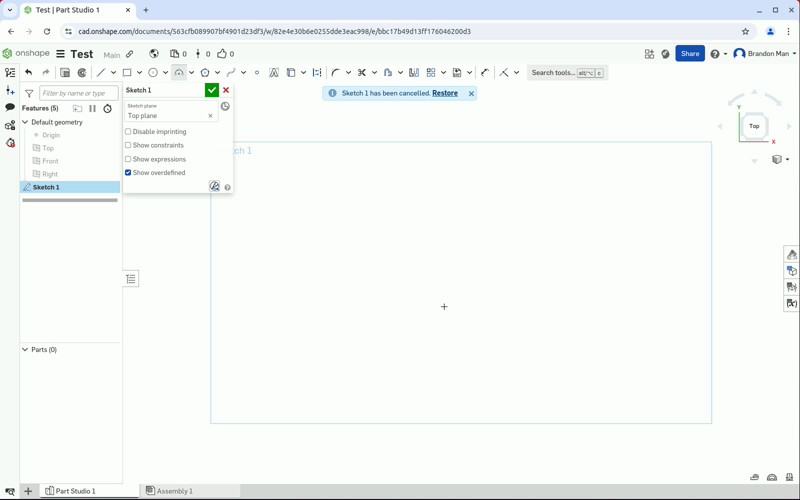
click(444, 306)
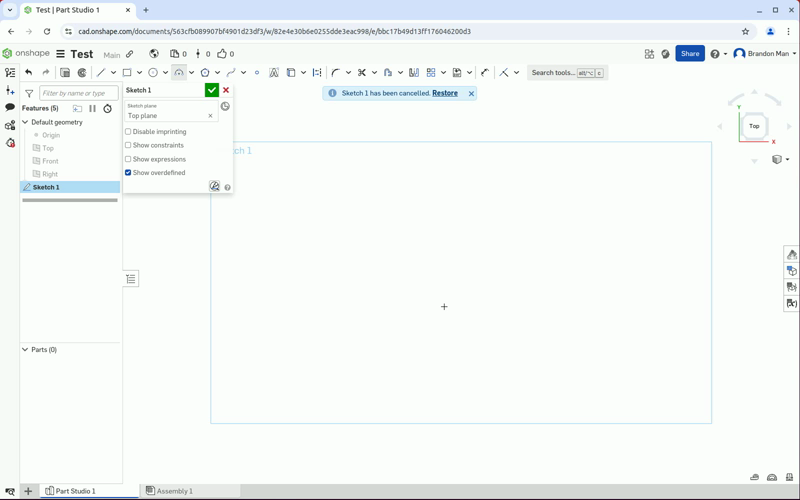
key_up(shift)
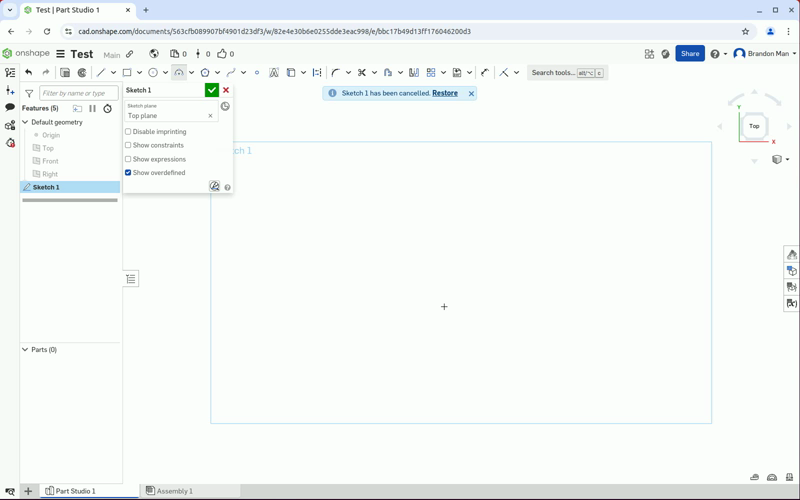
key_down(shift)
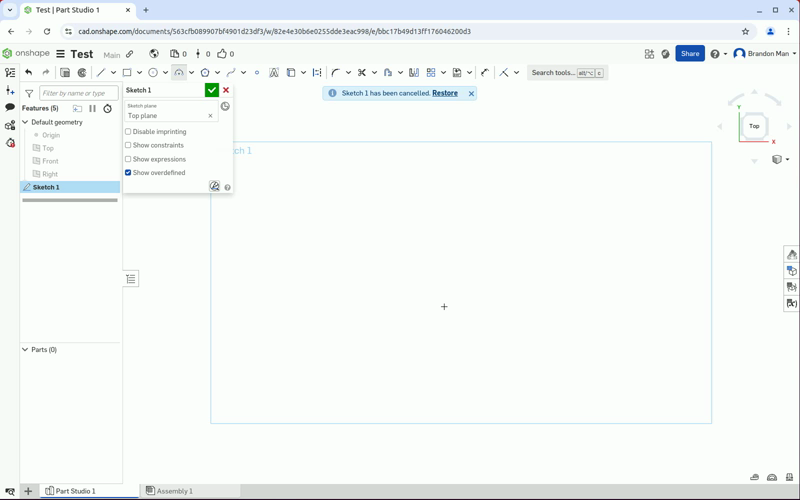
mouse_move(477, 306)
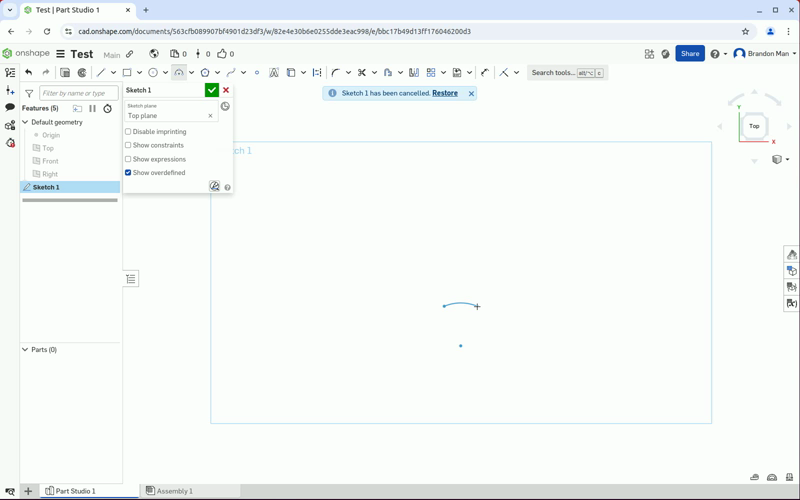
click(477, 306)
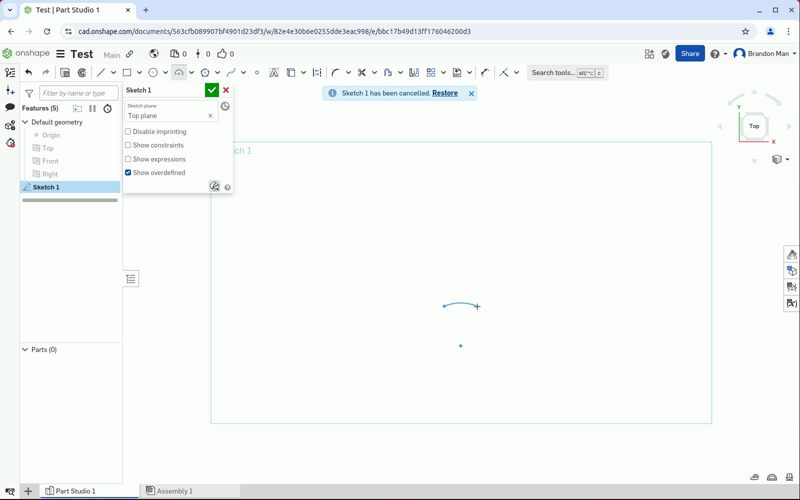
mouse_move(460, 312)
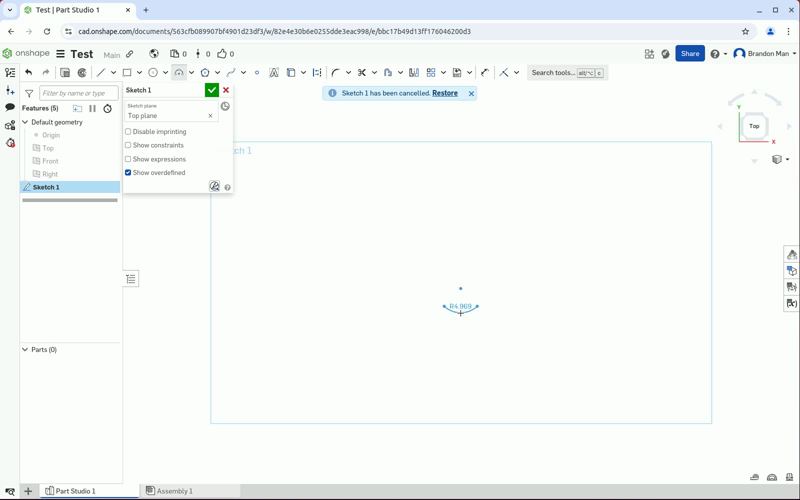
click(460, 312)
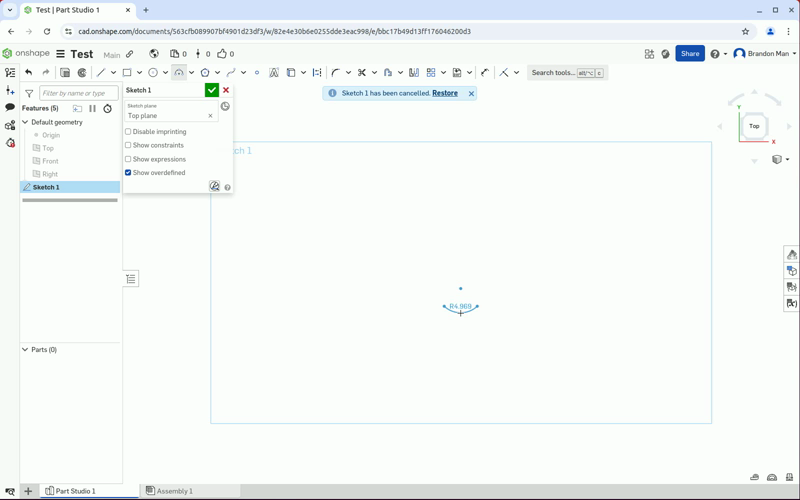
key_up(shift)
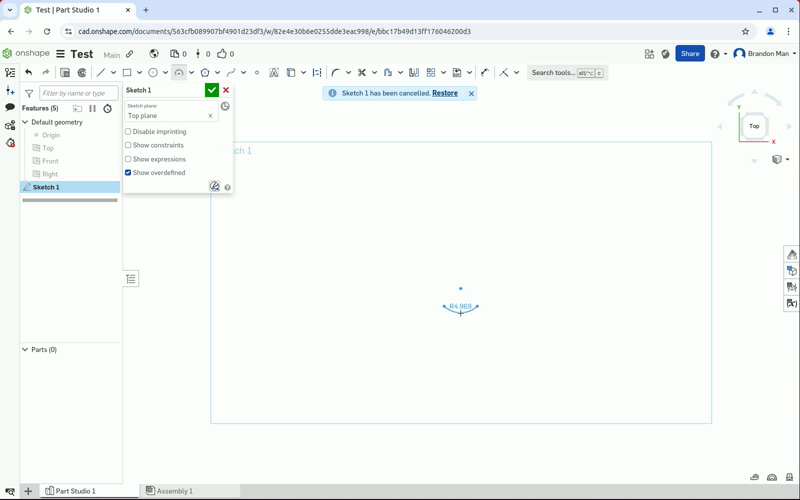
mouse_move(477, 306)
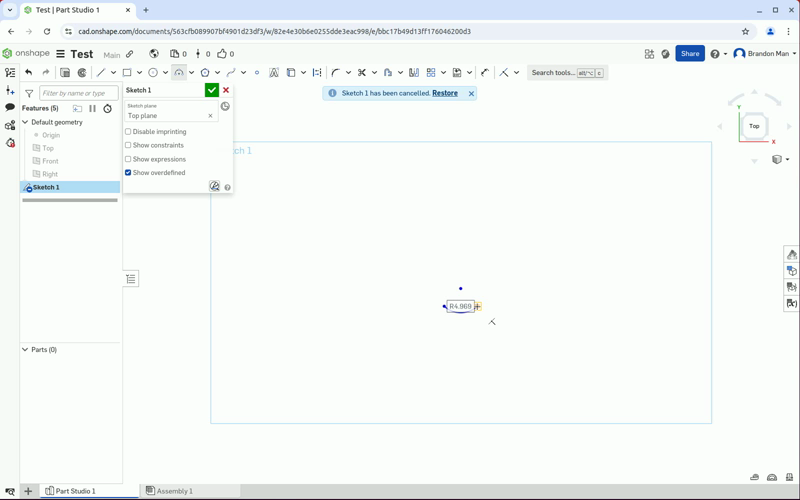
click(477, 306)
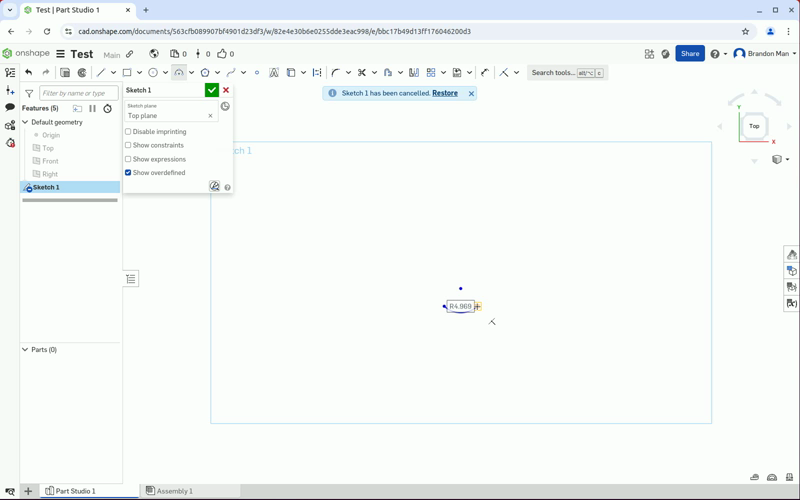
key_down(shift)
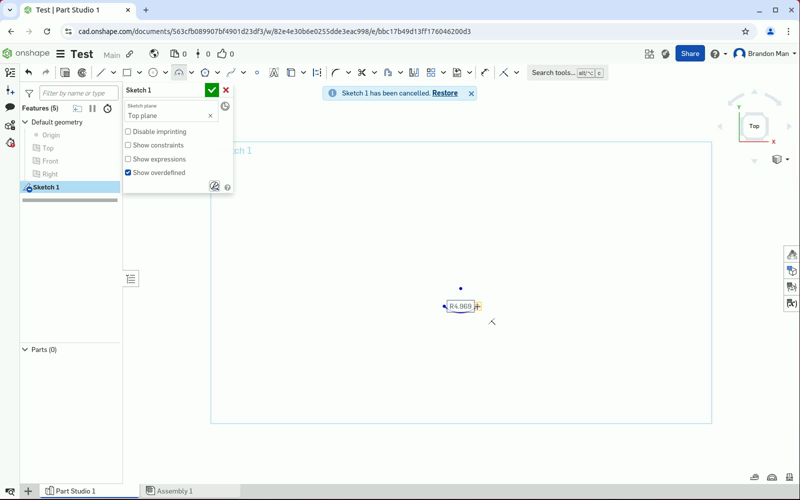
mouse_move(477, 259)
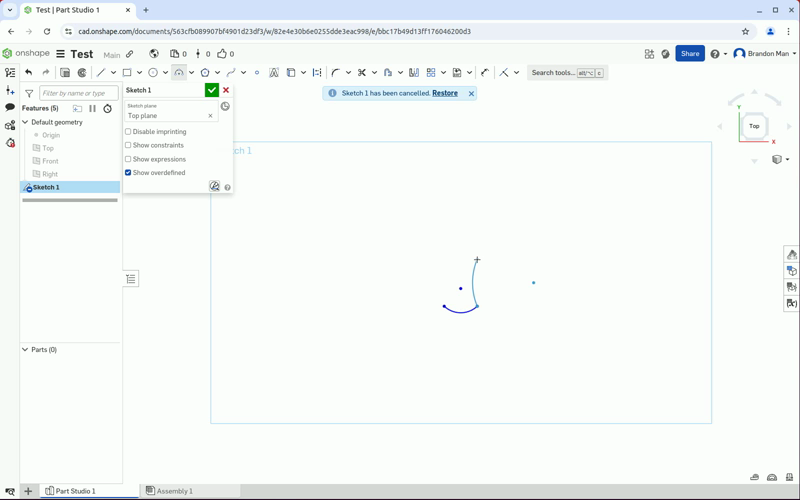
click(477, 259)
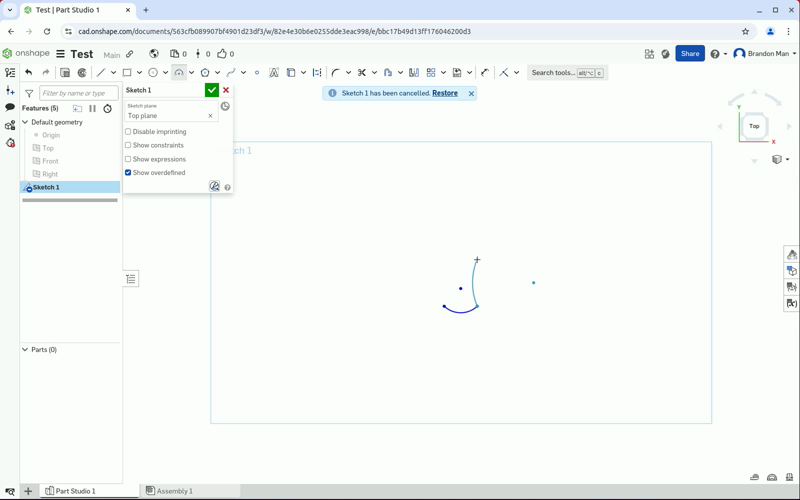
mouse_move(481, 282)
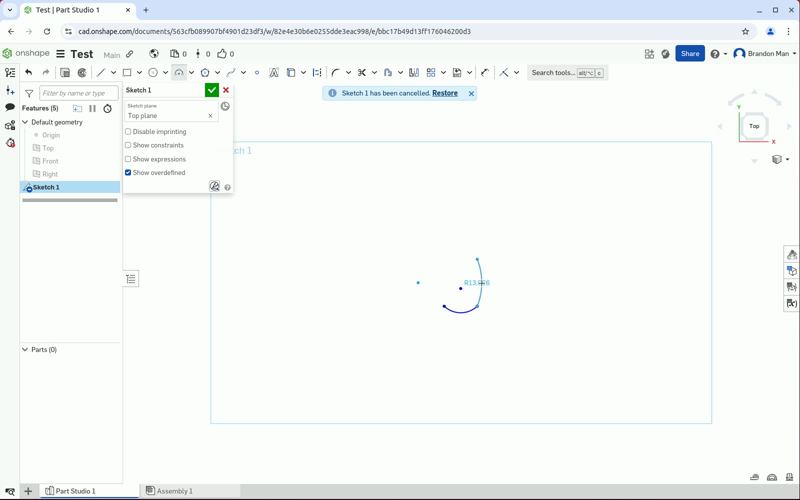
click(481, 282)
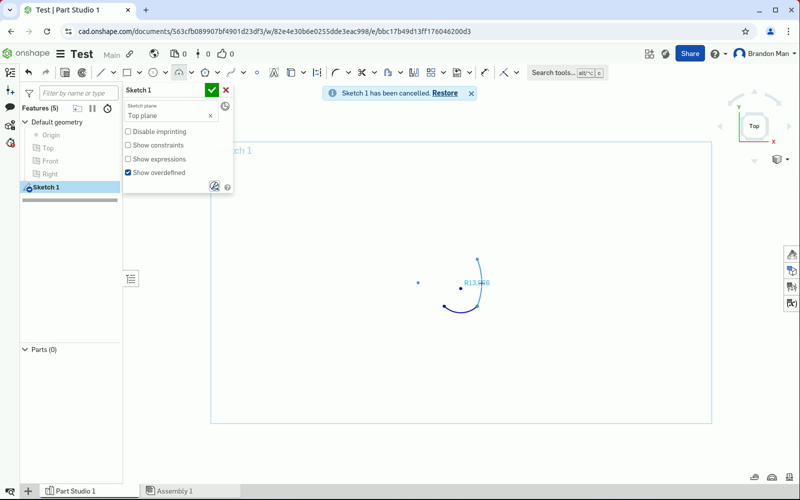
key_up(shift)
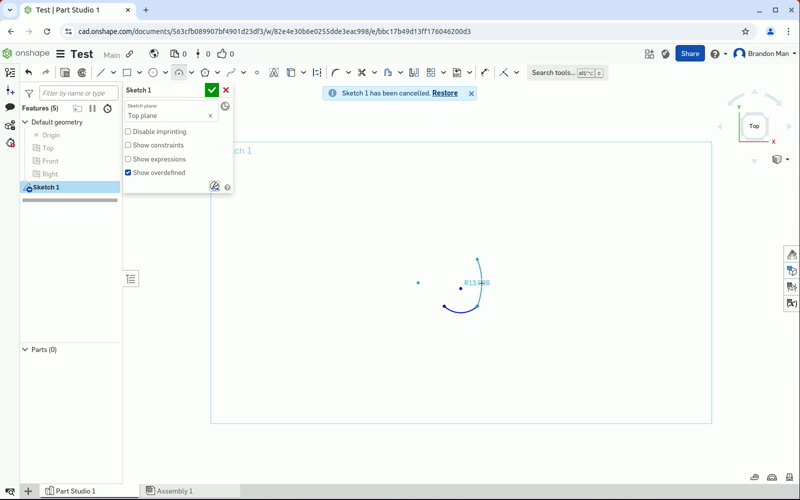
mouse_move(477, 259)
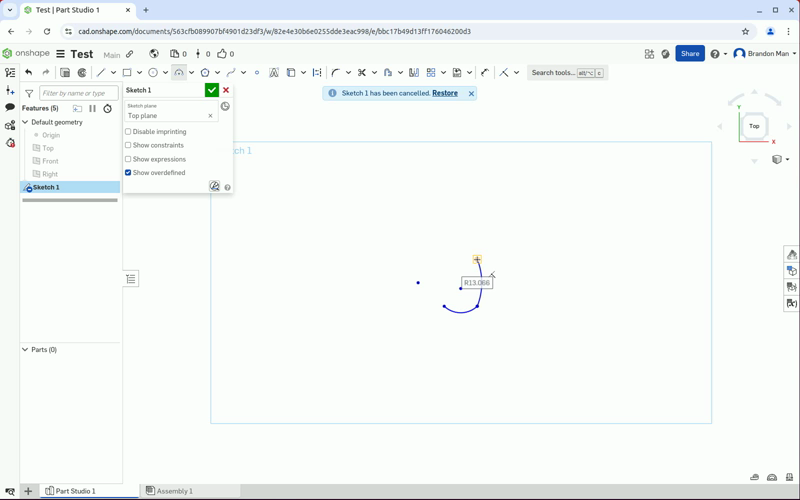
click(477, 259)
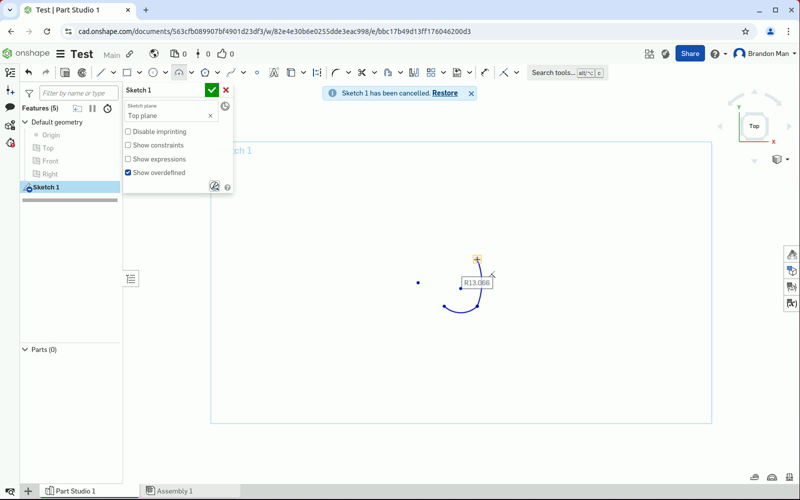
key_down(shift)
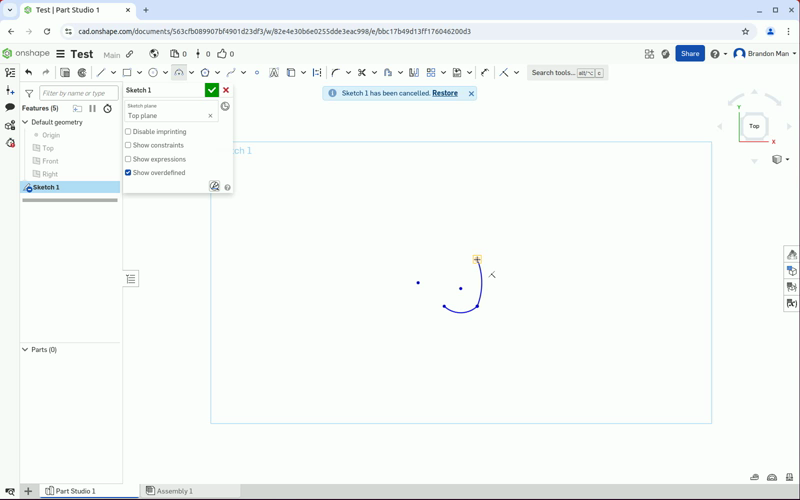
mouse_move(444, 259)
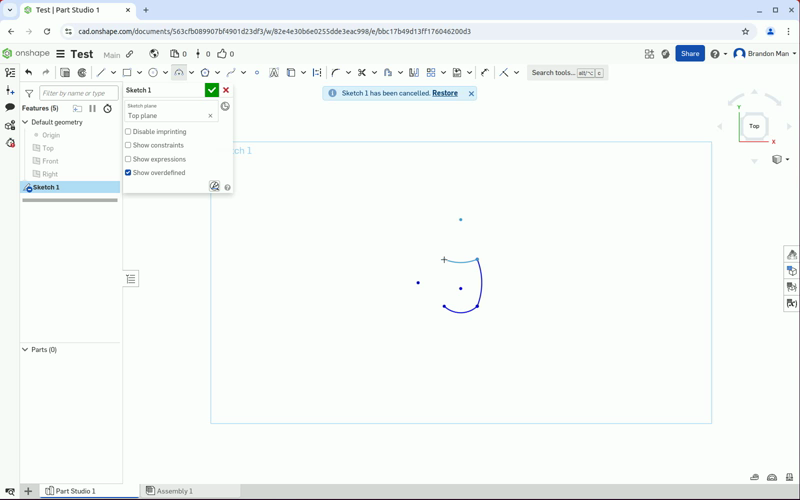
click(444, 259)
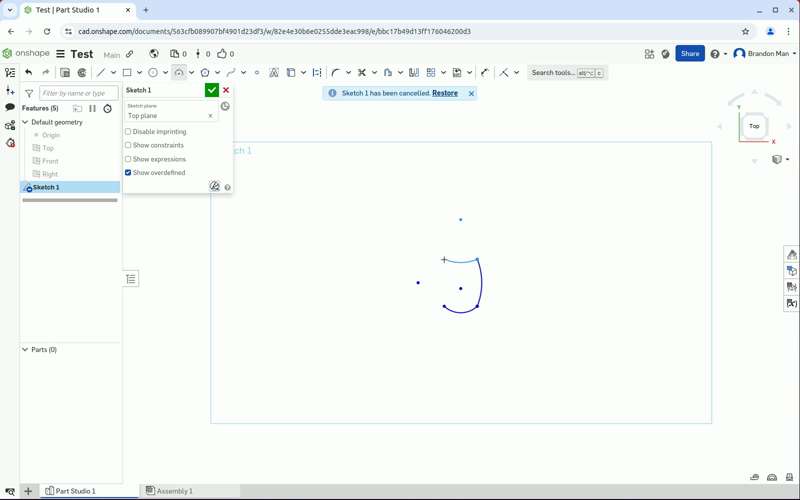
mouse_move(460, 252)
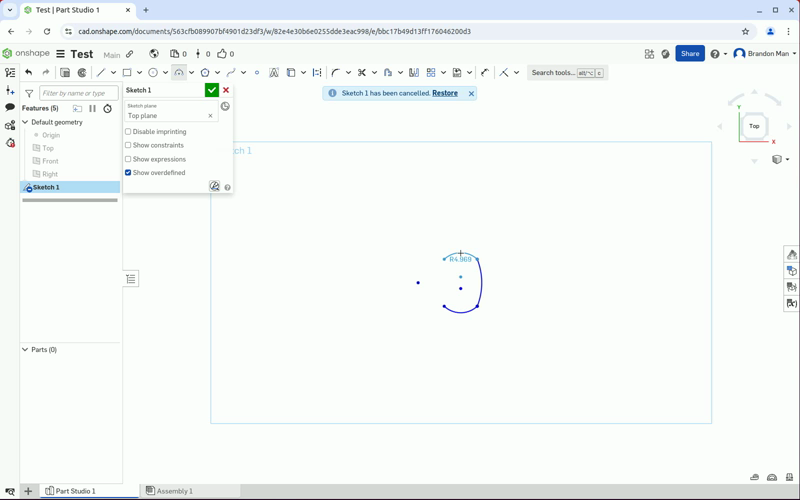
click(460, 252)
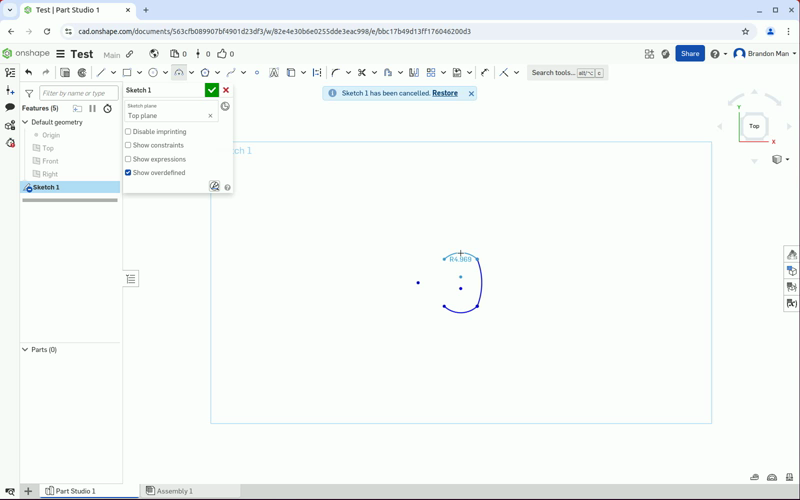
key_up(shift)
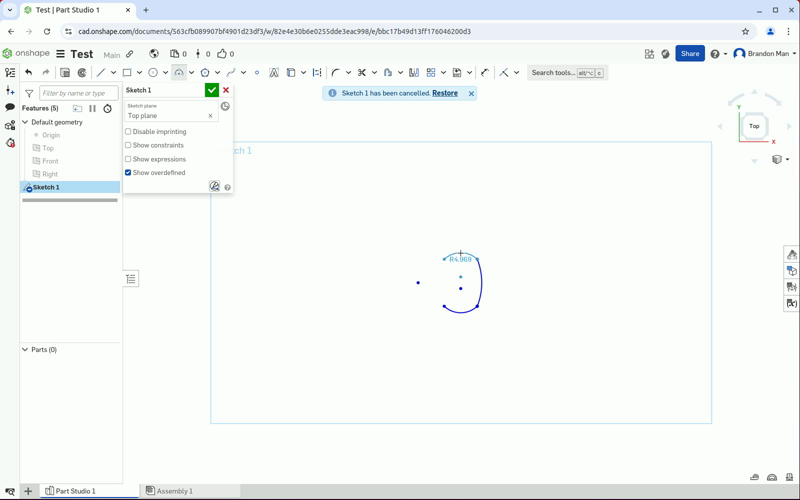
mouse_move(444, 259)
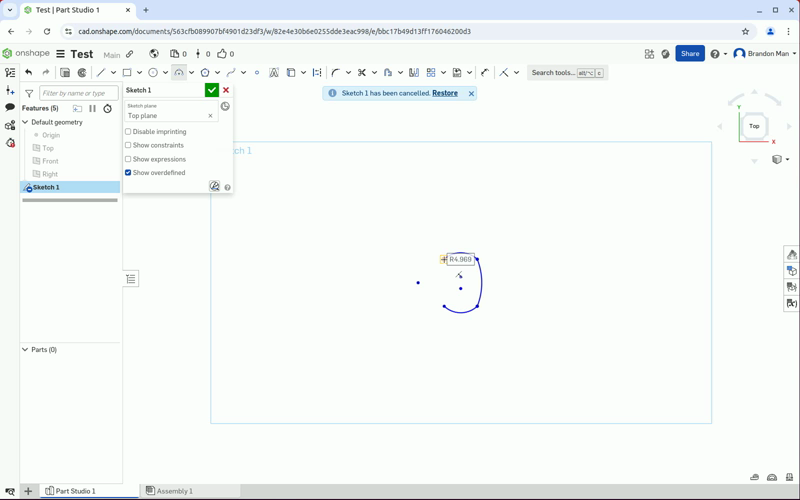
click(444, 259)
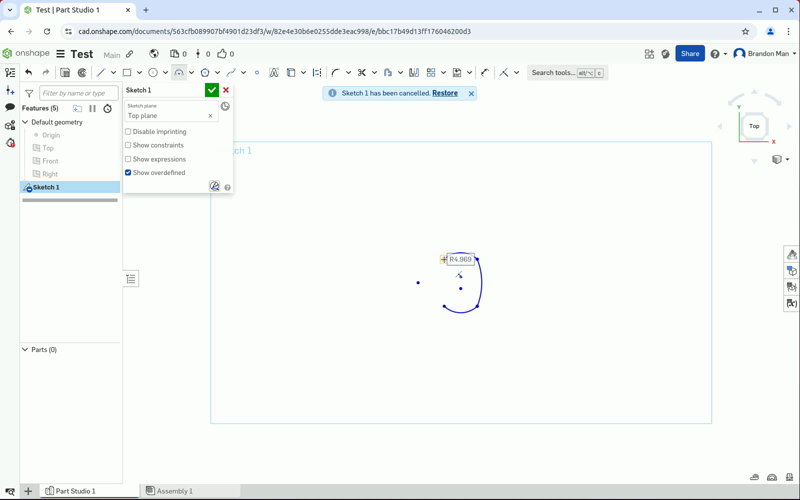
mouse_move(444, 306)
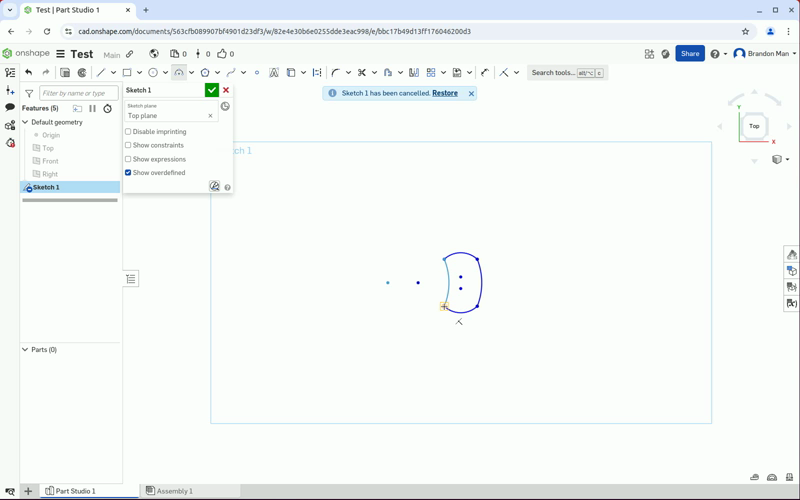
click(444, 306)
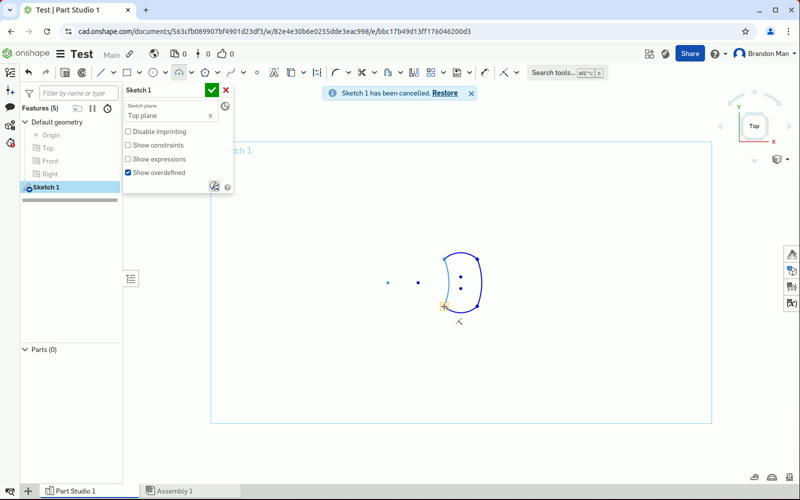
key_down(shift)
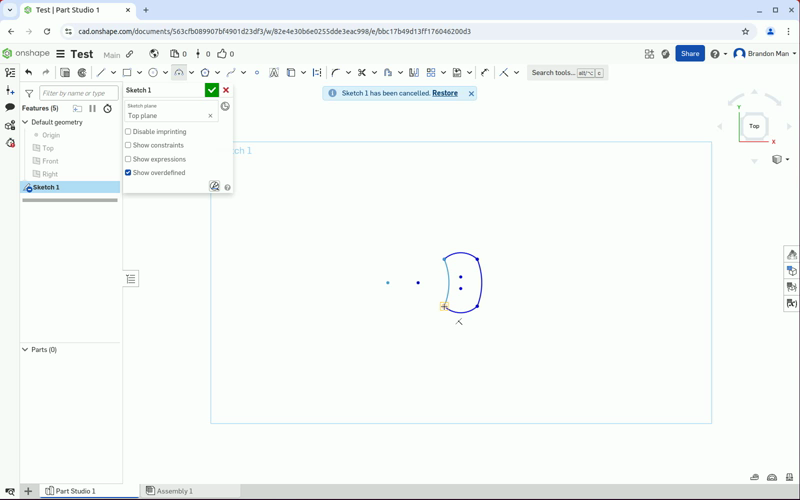
mouse_move(439, 282)
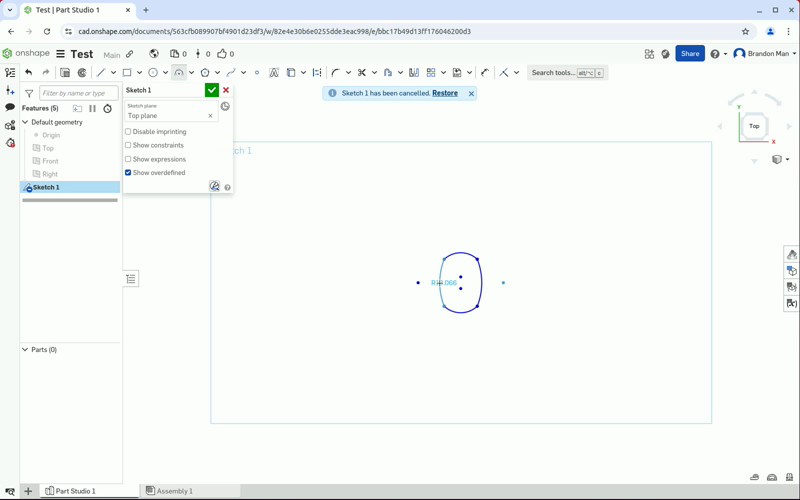
click(439, 282)
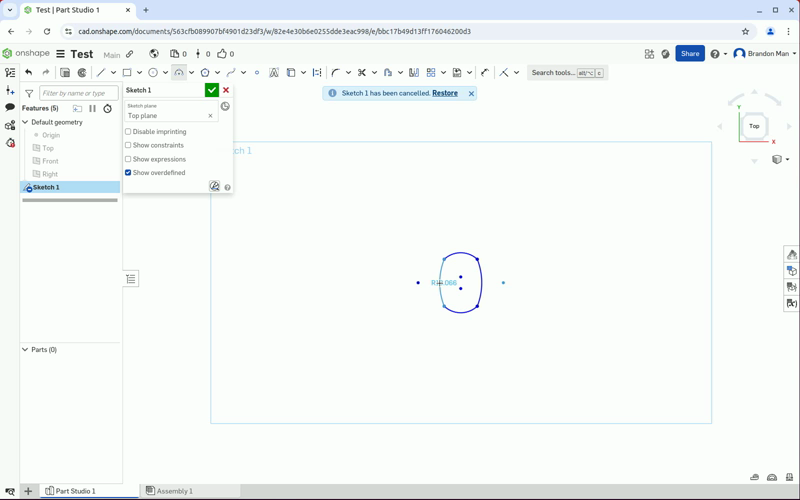
key_up(shift)
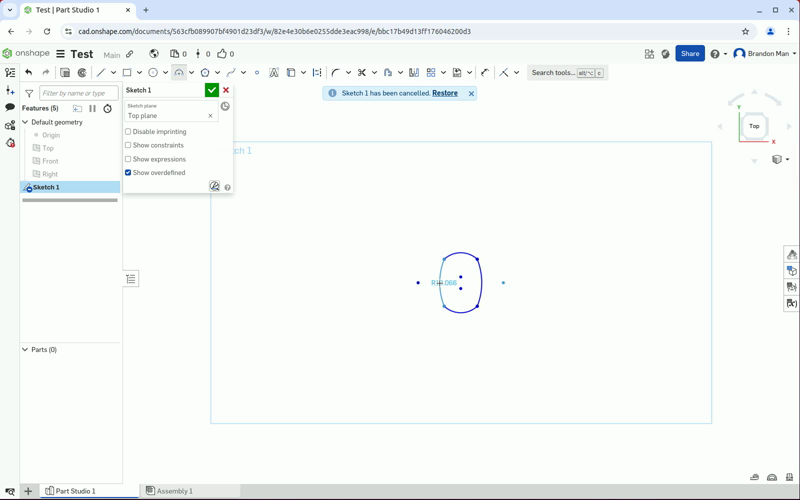
key(esc)
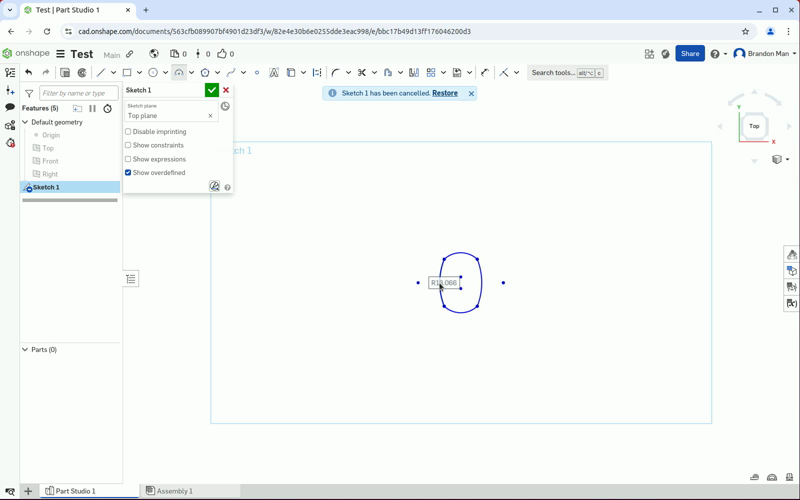
mouse_move(459, 283)
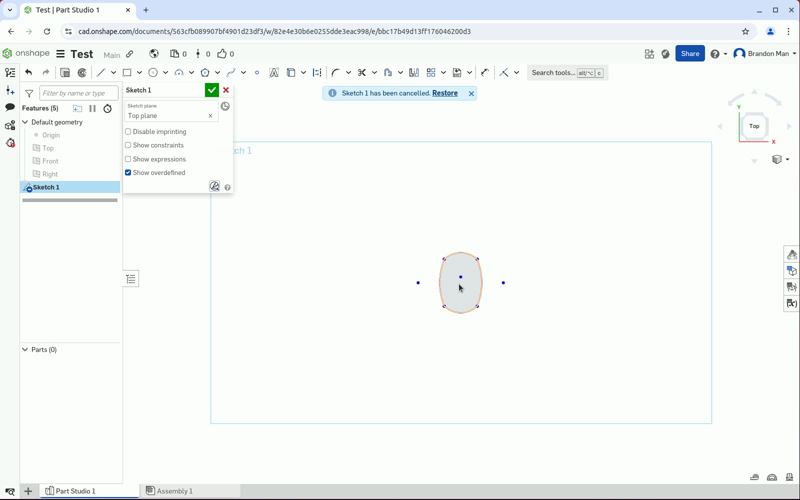
click(459, 283)
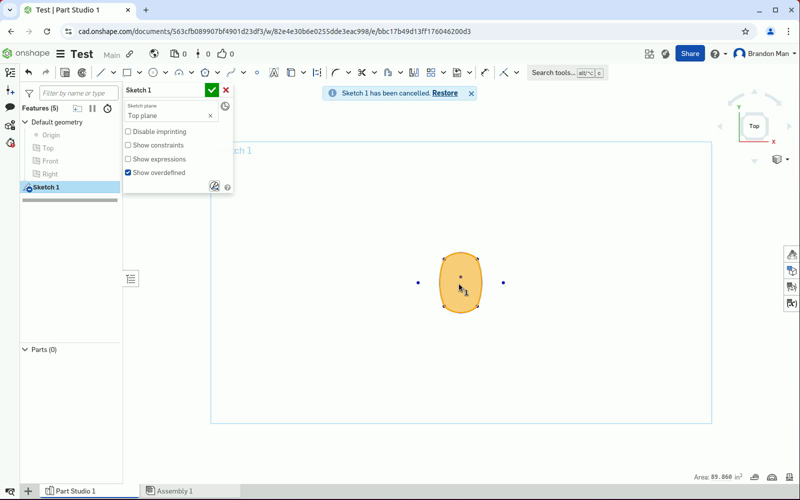
mouse_move(73, 352)
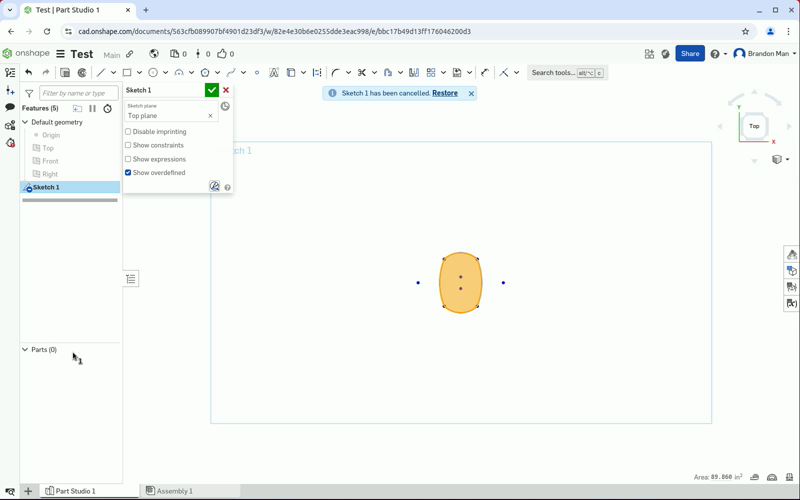
key(shift+y)
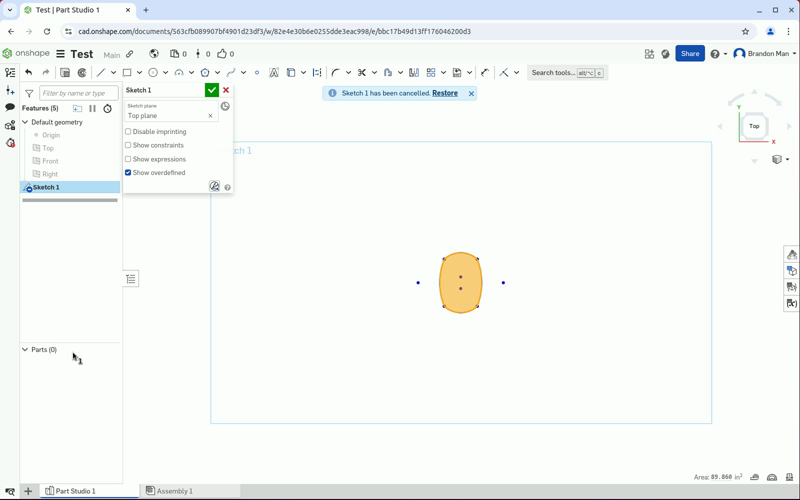
key(shift+e)
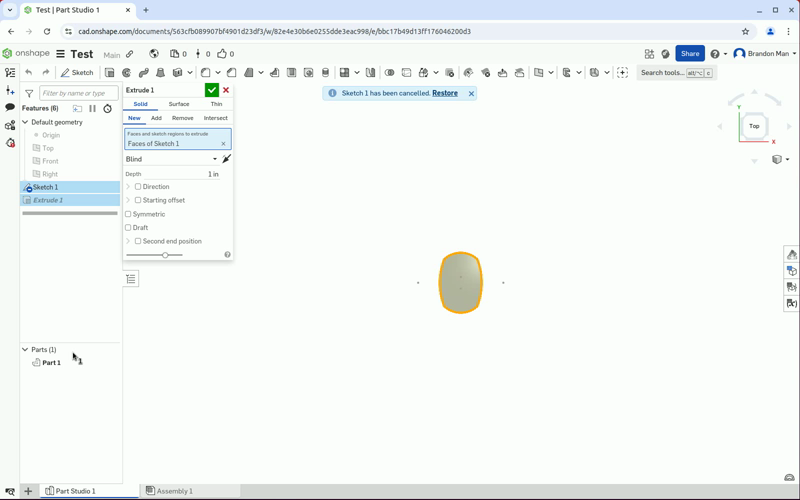
mouse_move(143, 106)
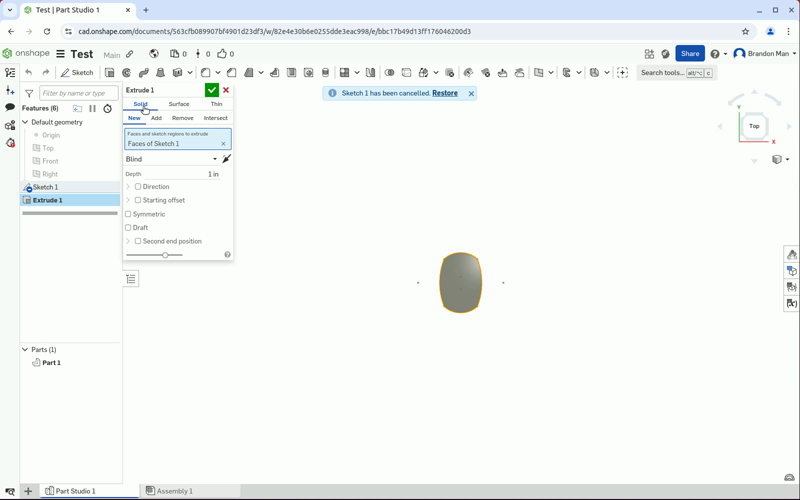
click(143, 106)
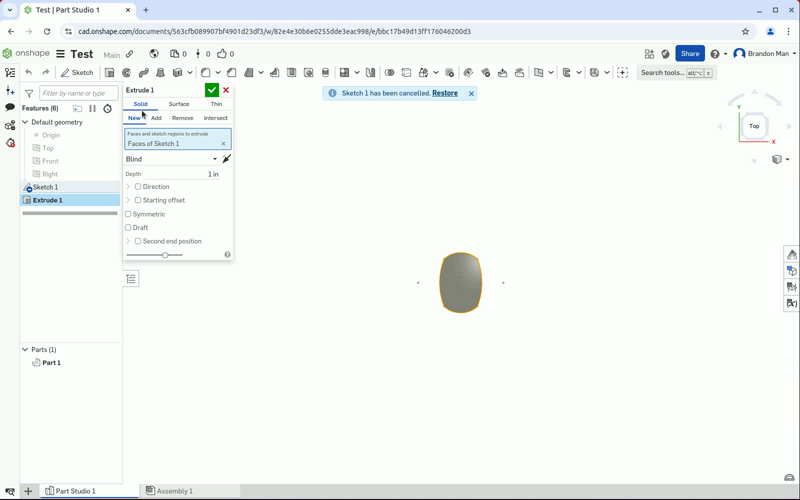
mouse_move(137, 120)
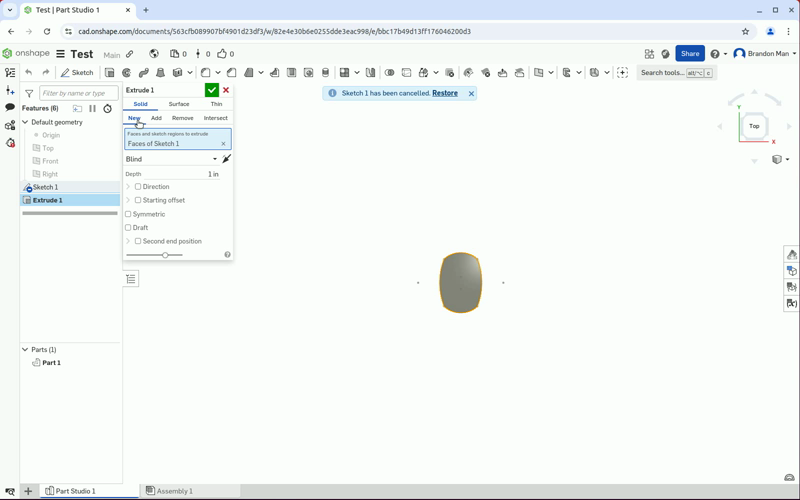
click(137, 120)
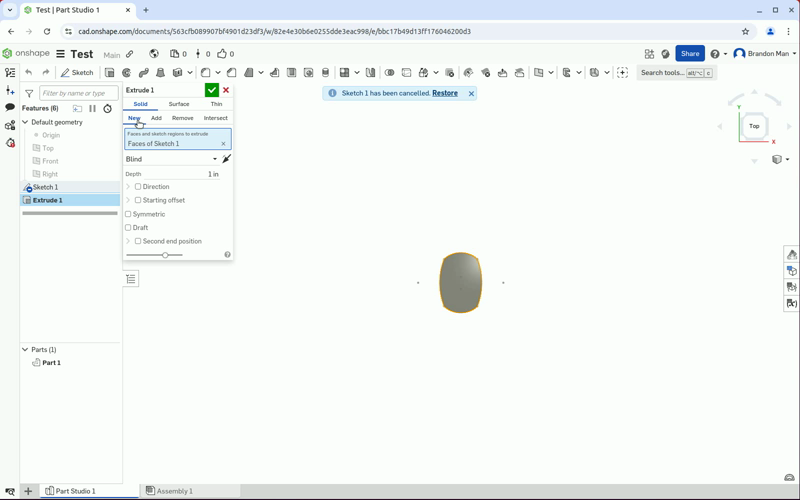
key(tab, 4)
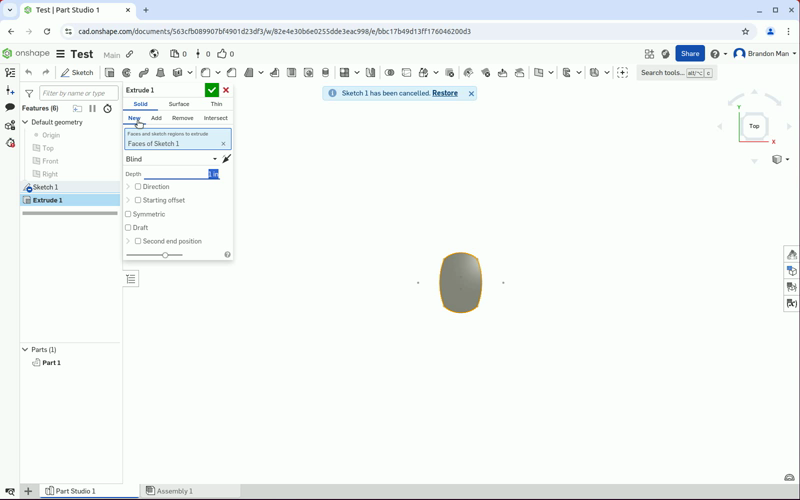
text(23.108)
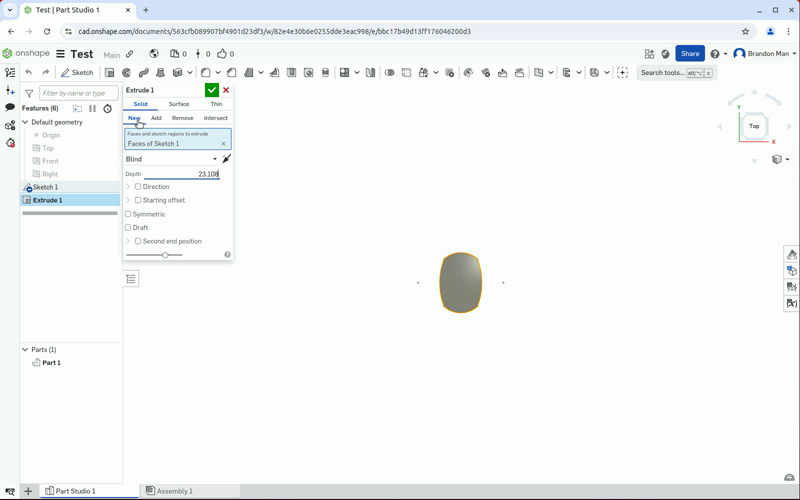
key(enter)
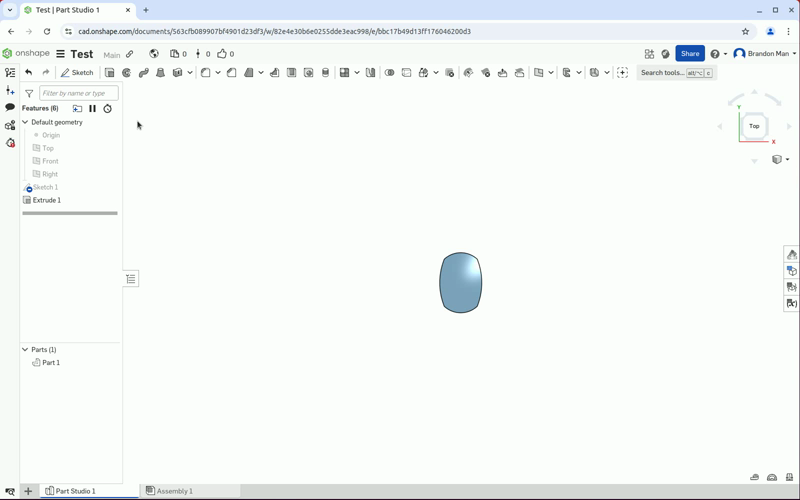
key(shift+h)
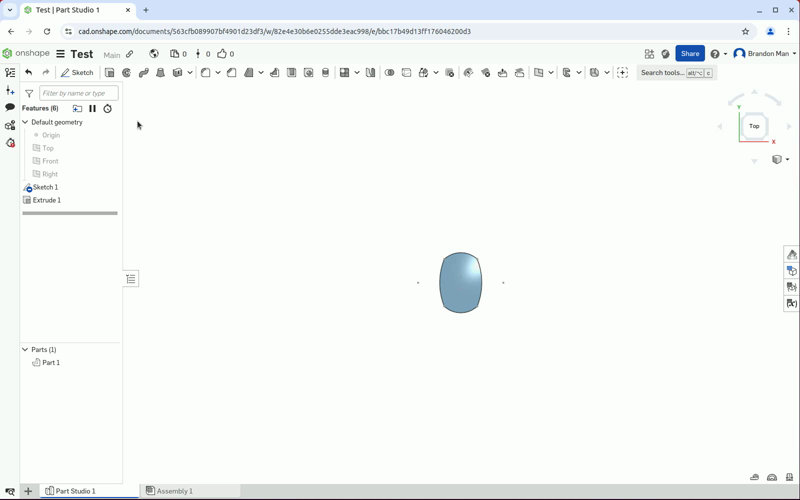
key(shift+h)
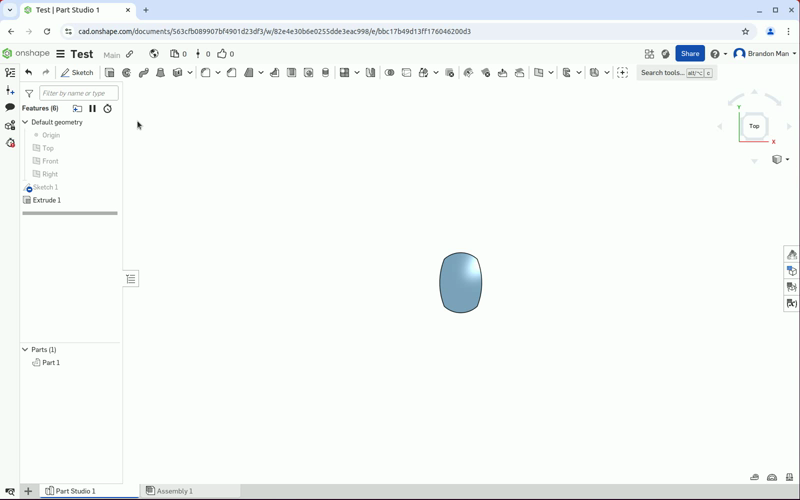
mouse_move(73, 189)
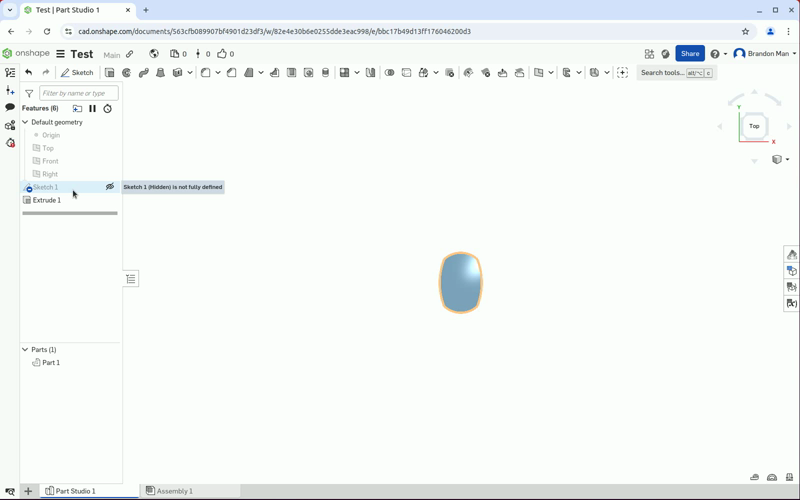
click(73, 189)
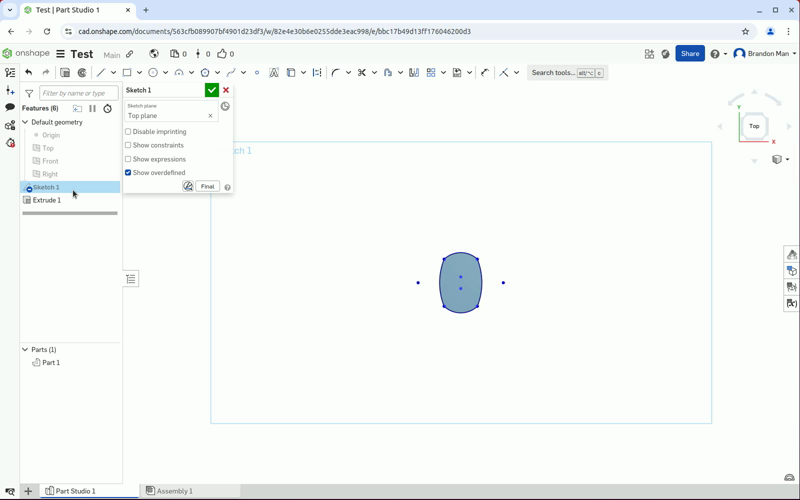
mouse_move(229, 92)
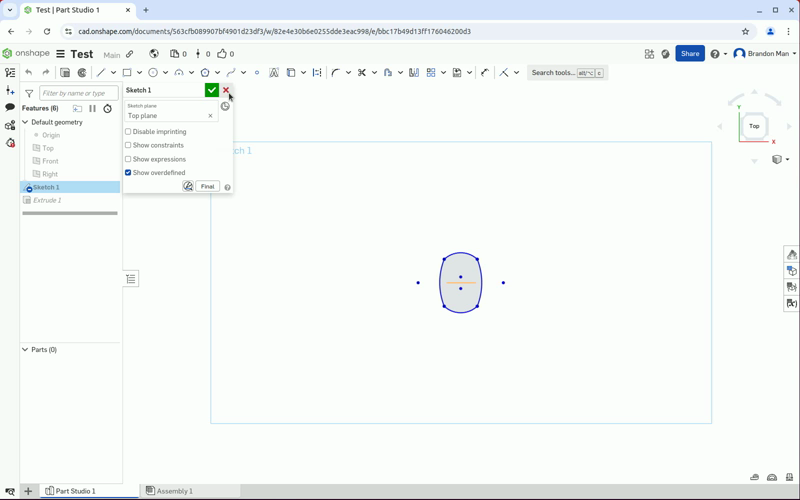
click(229, 92)
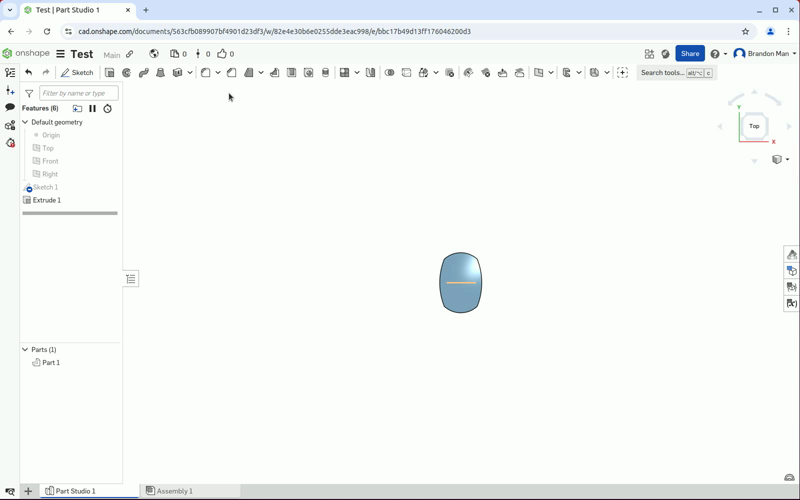
mouse_move(541, 75)
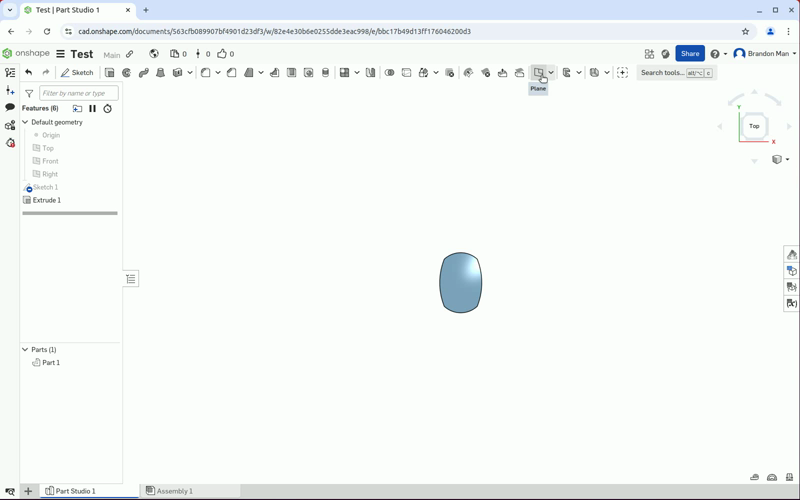
click(541, 75)
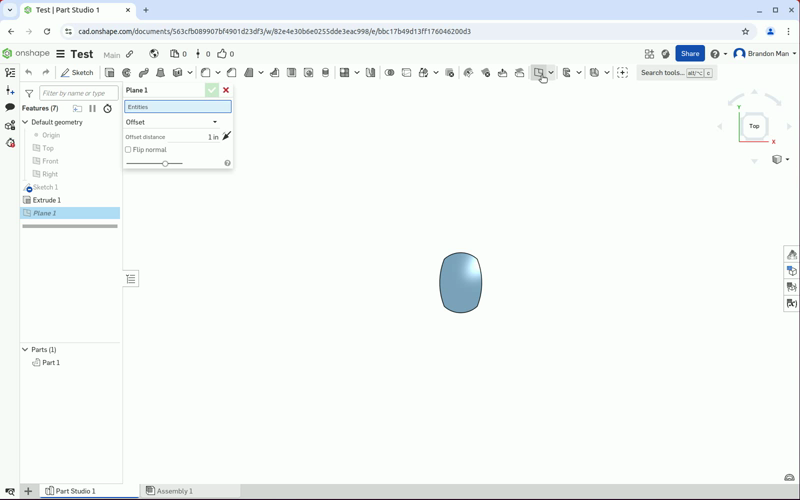
mouse_move(73, 150)
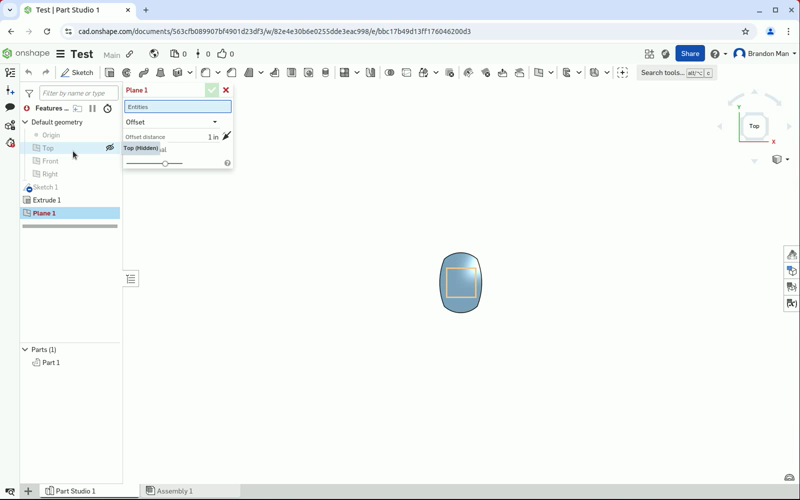
click(73, 150)
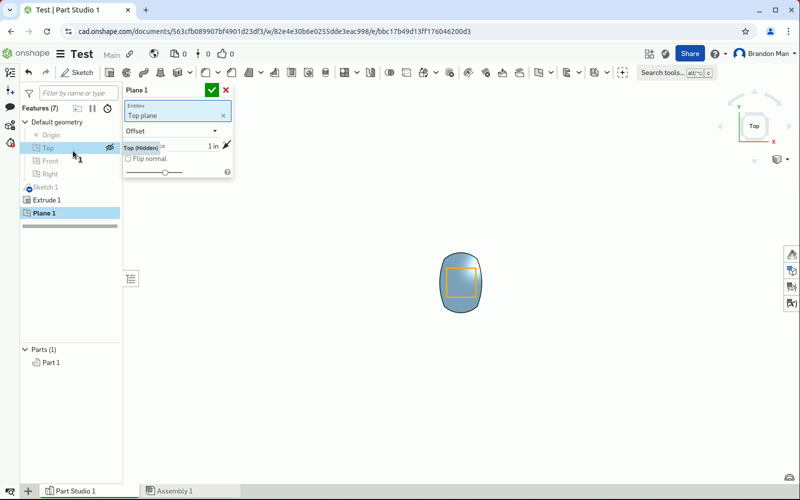
key(tab, 2)
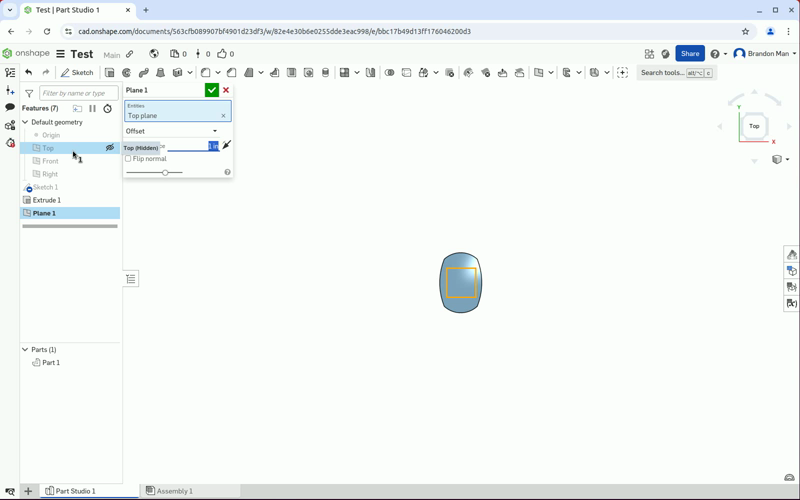
text(23.108)
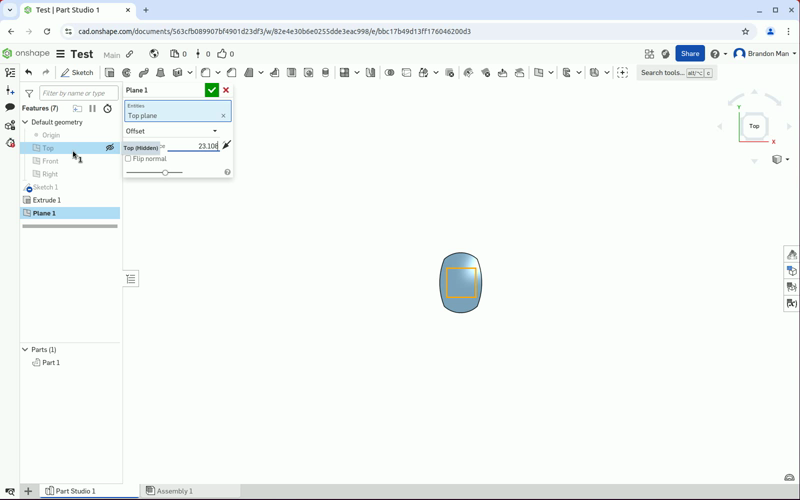
key(enter, 2)
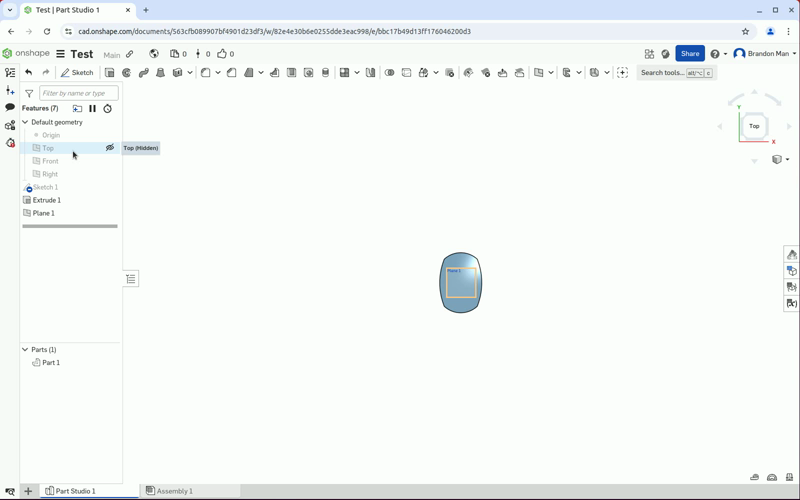
key(shift+s)
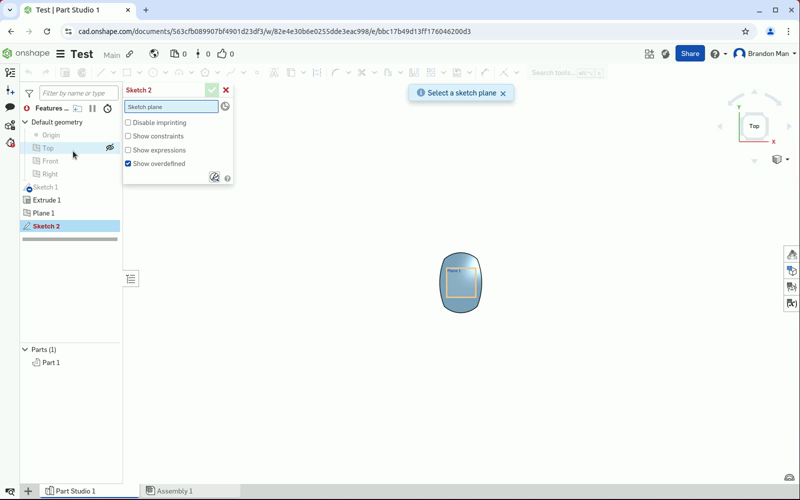
mouse_move(73, 215)
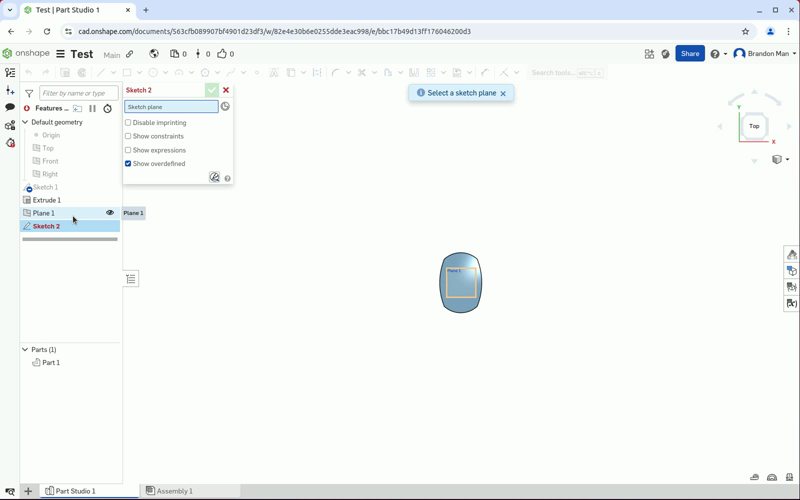
click(73, 215)
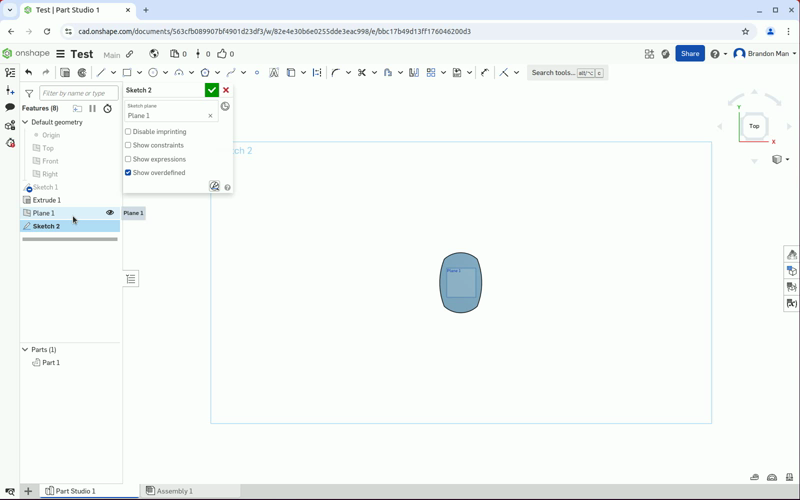
mouse_move(73, 352)
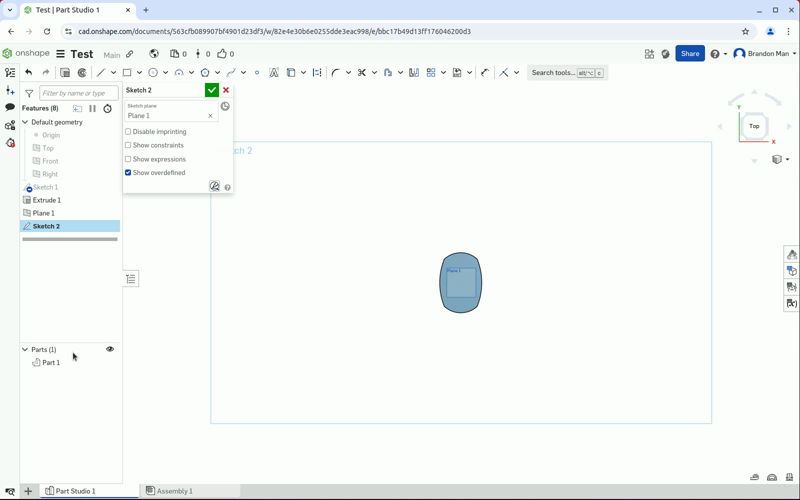
key(y)
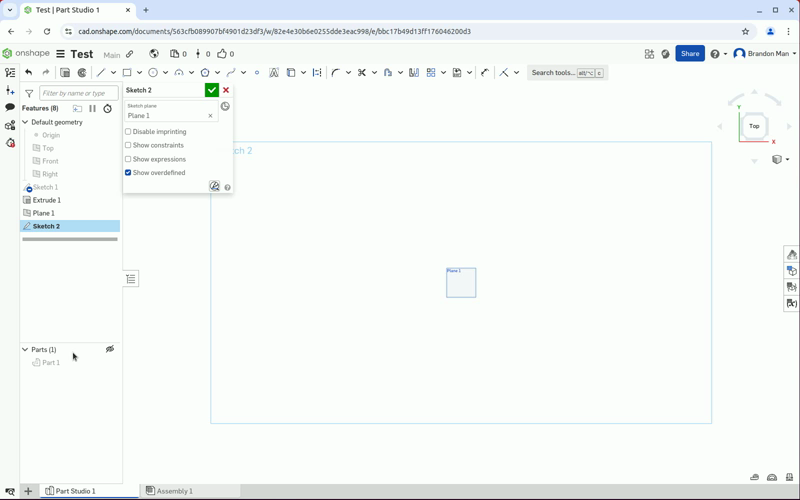
key(l)
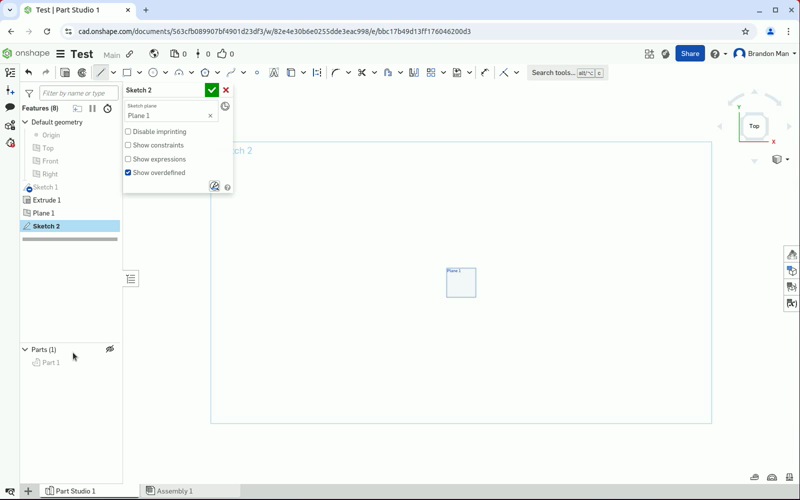
key_down(shift)
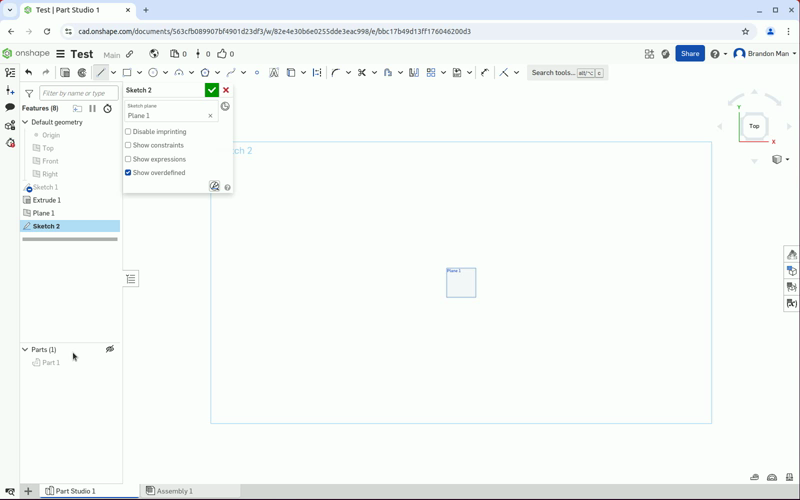
mouse_move(438, 286)
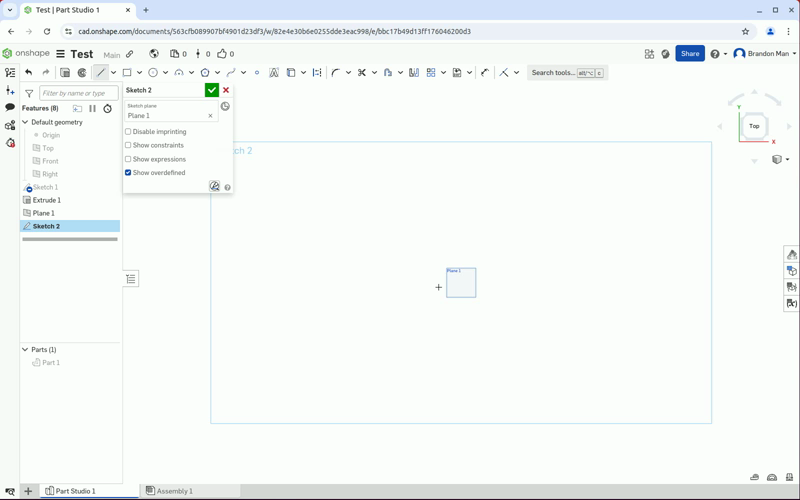
click(438, 286)
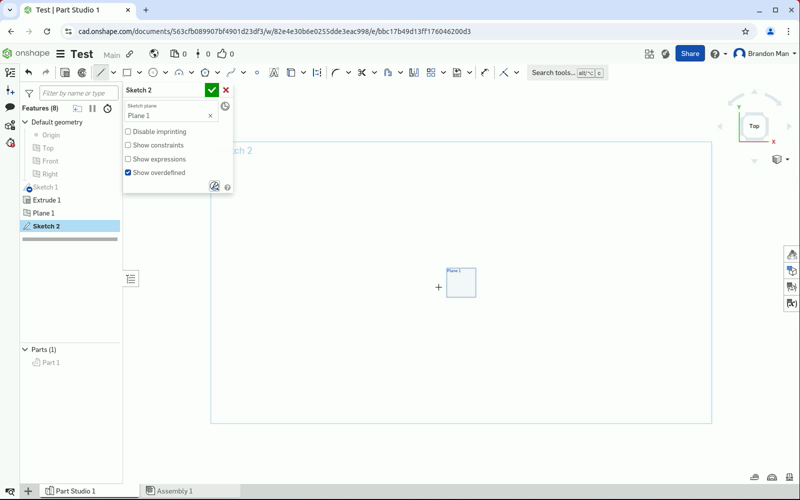
key_up(shift)
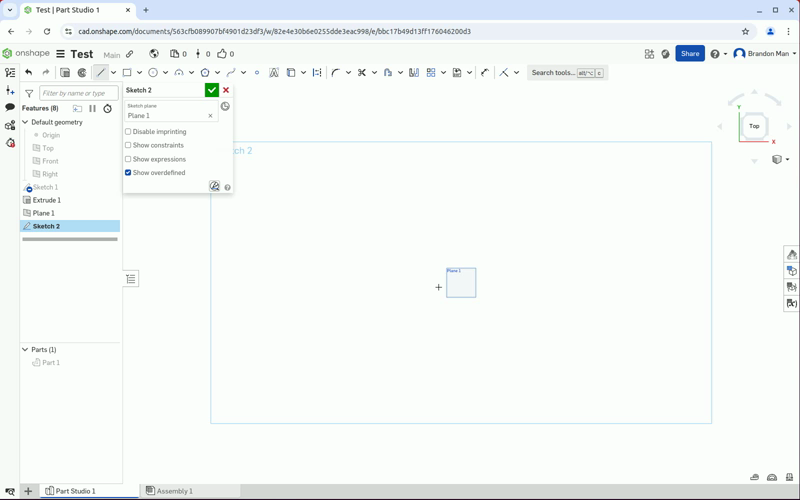
key_down(shift)
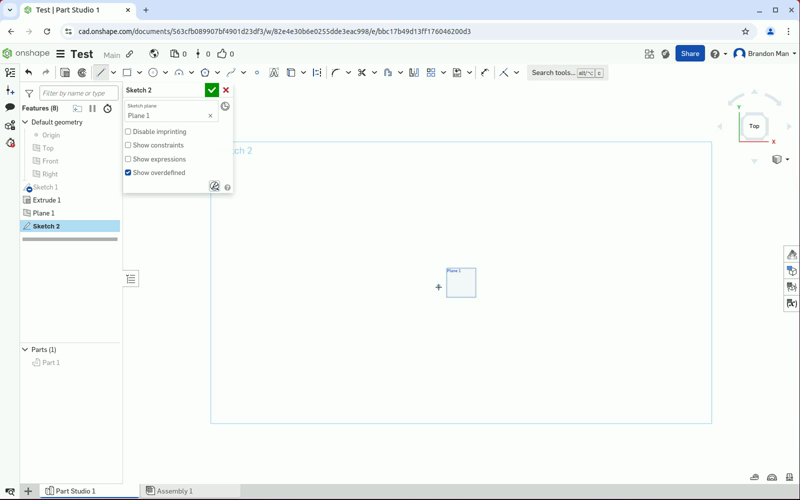
mouse_move(468, 286)
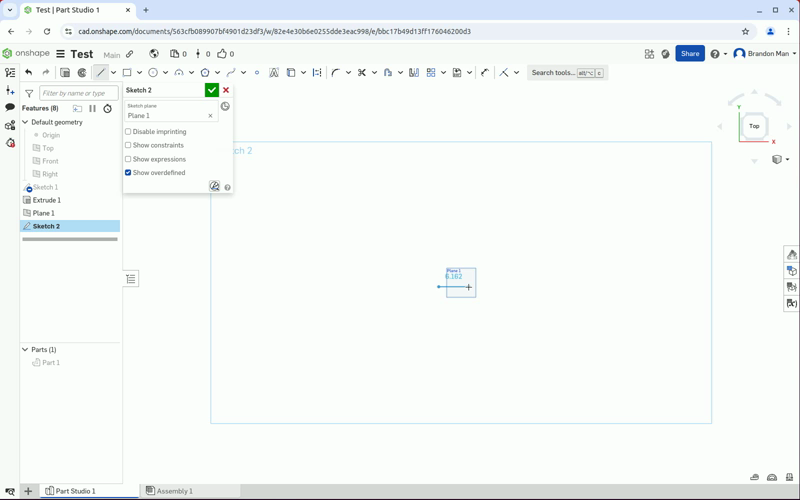
mouse_move(440, 301)
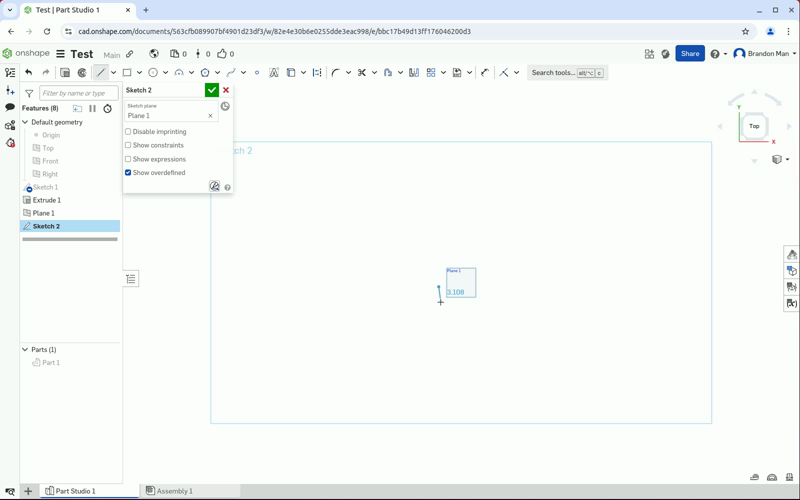
click(440, 301)
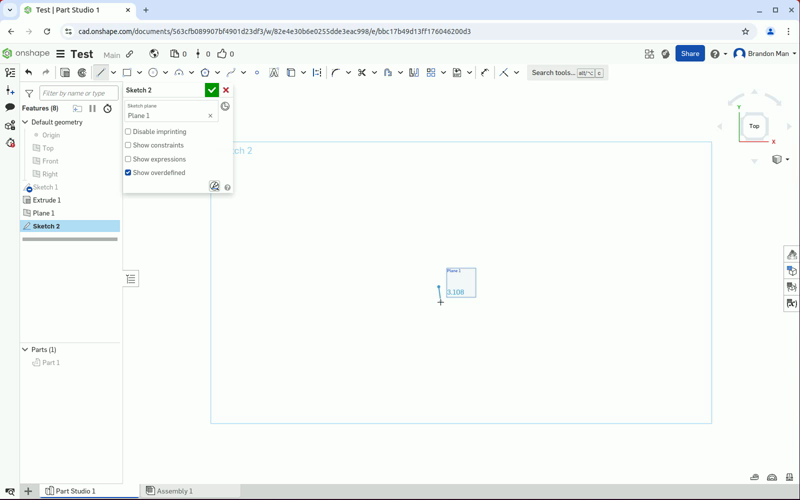
key_up(shift)
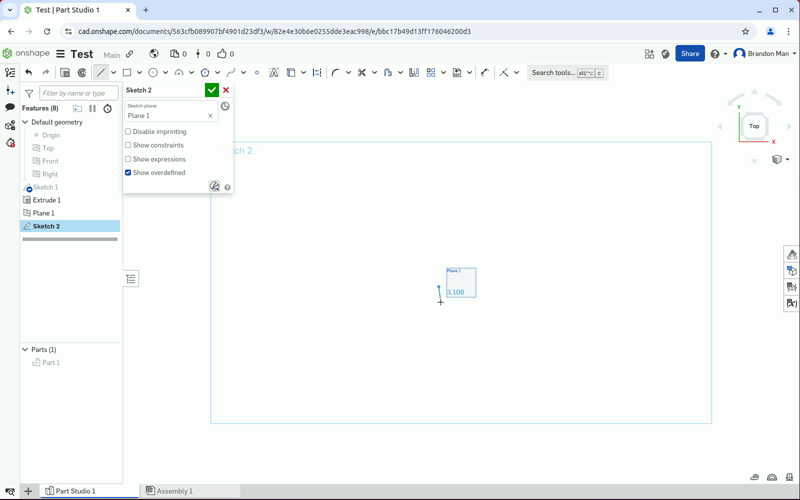
key_down(shift)
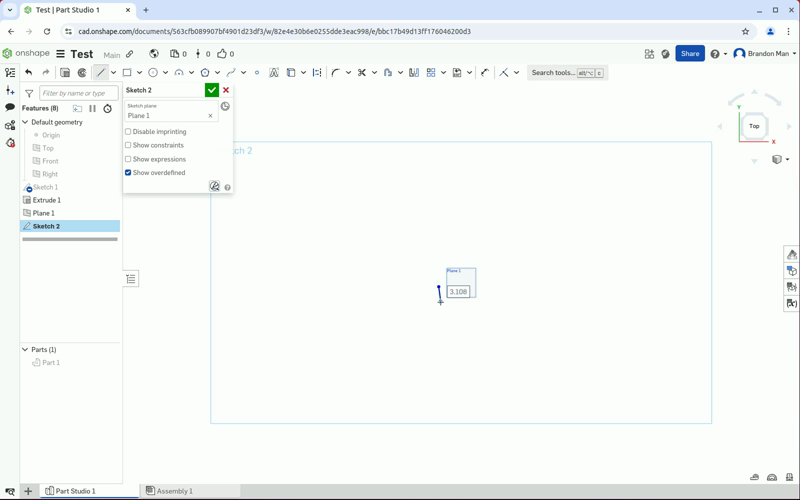
mouse_move(470, 301)
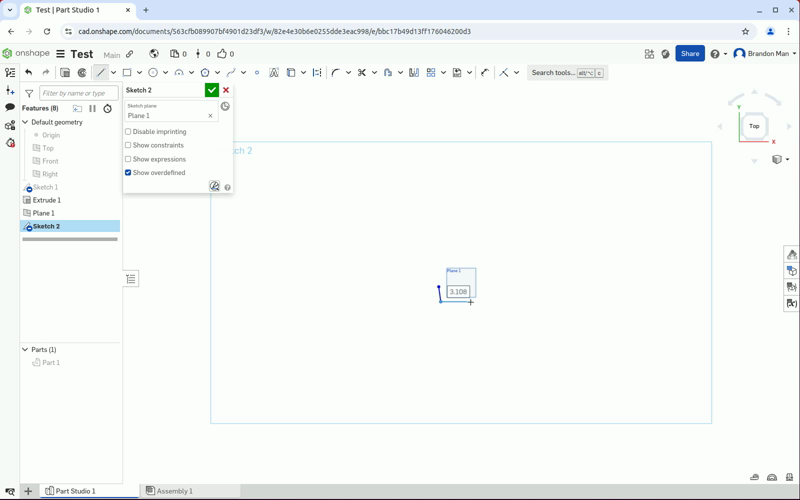
mouse_move(442, 300)
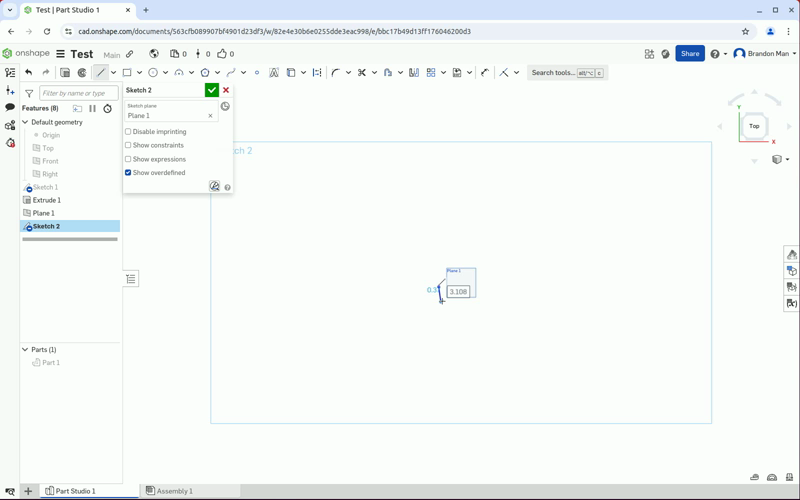
scroll(6)
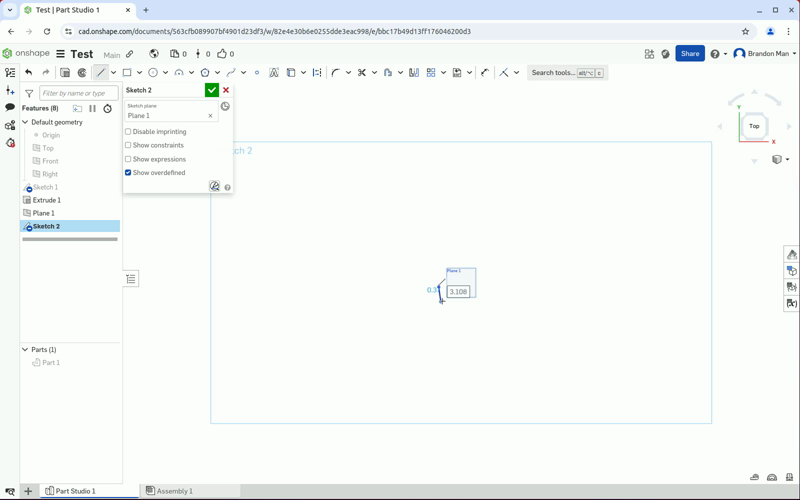
scroll(6)
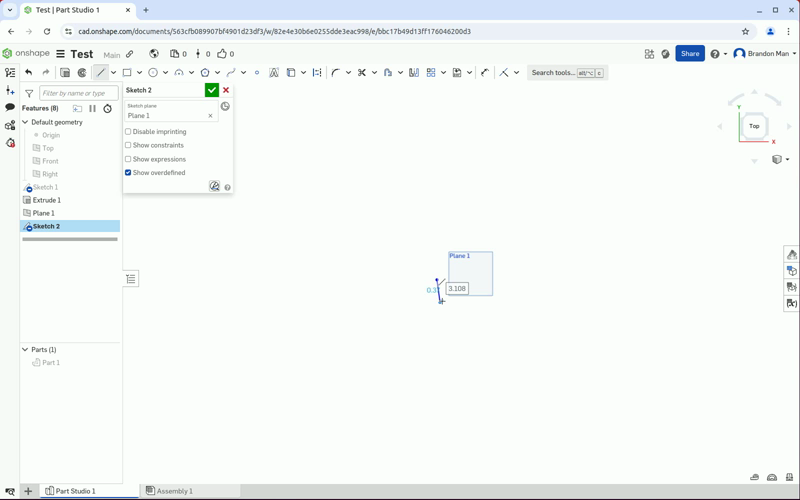
scroll(6)
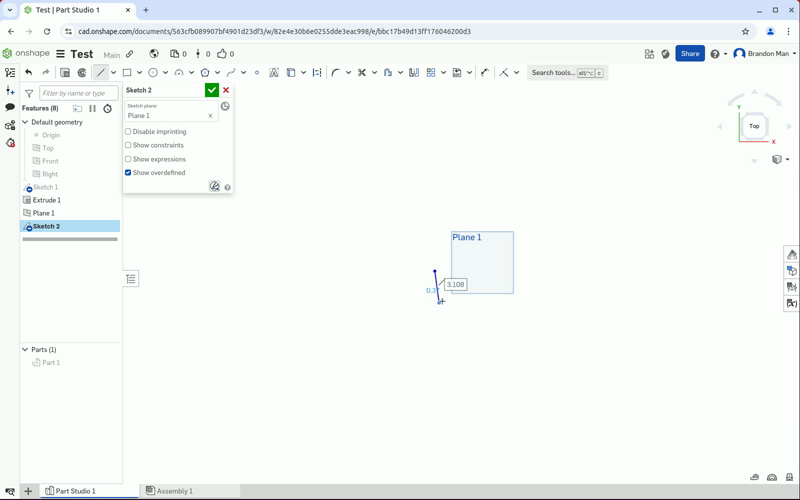
scroll(6)
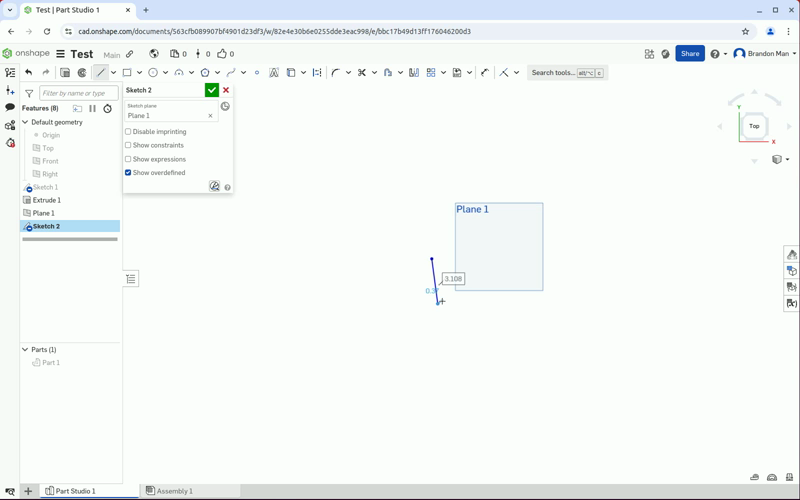
scroll(6)
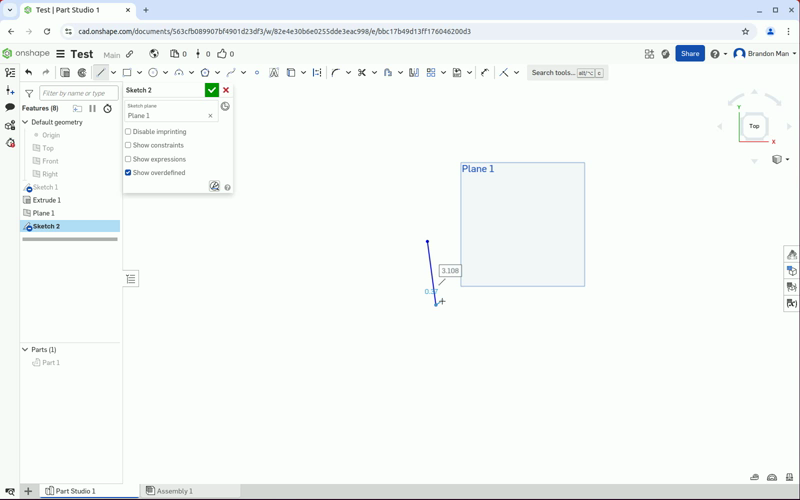
scroll(6)
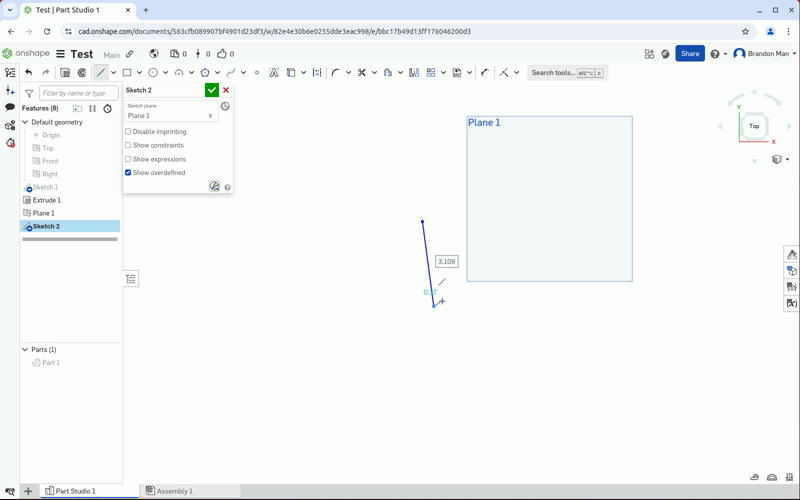
scroll(6)
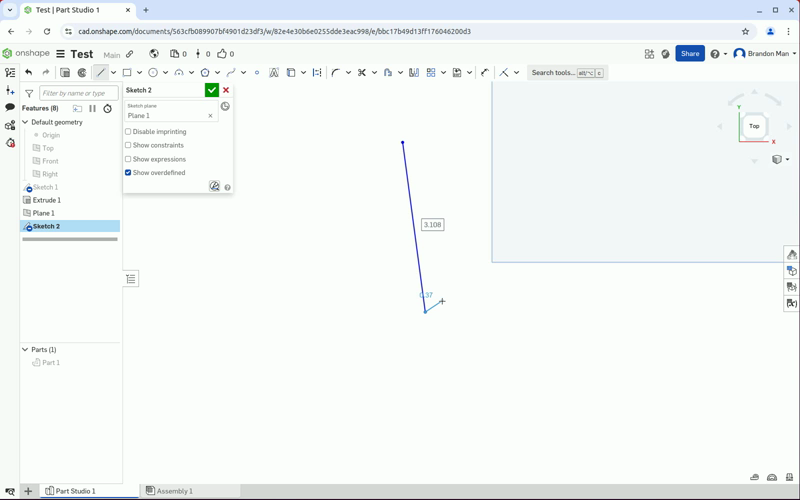
click(442, 300)
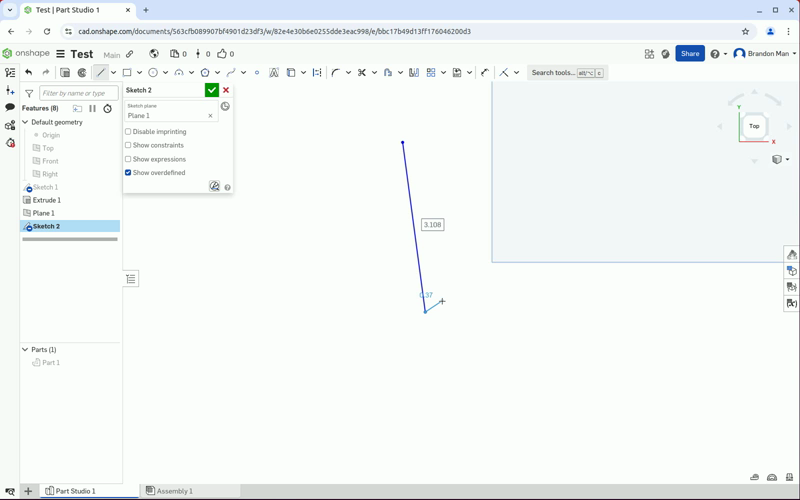
scroll(-6)
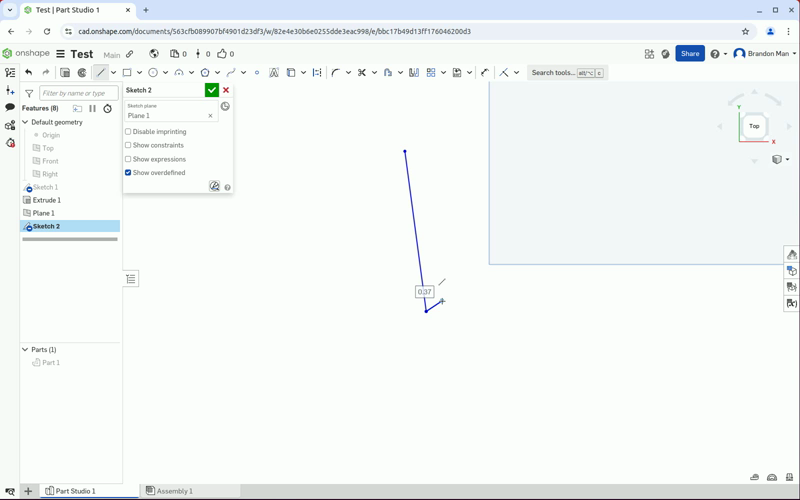
scroll(-6)
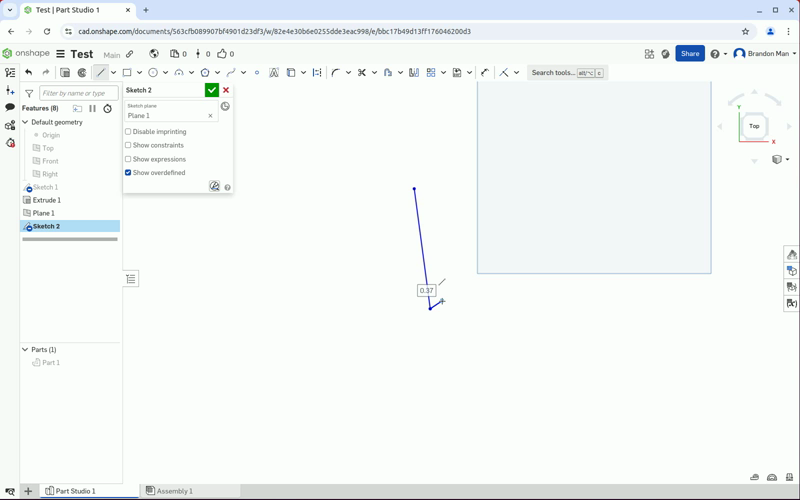
scroll(-6)
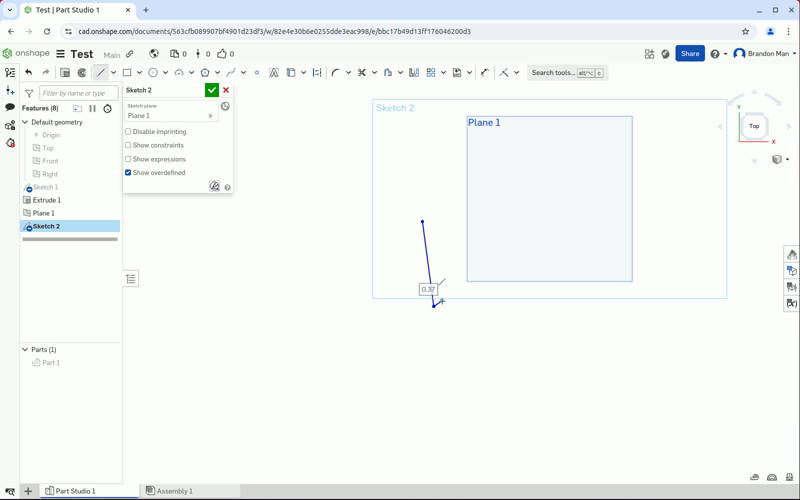
scroll(-6)
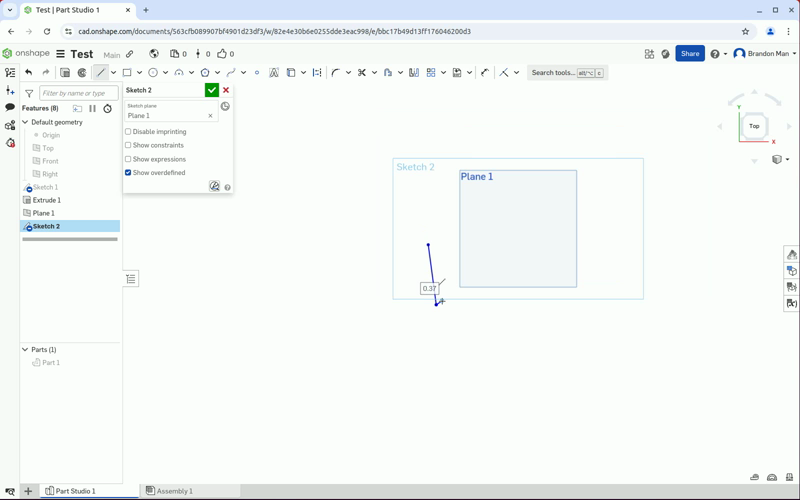
scroll(-6)
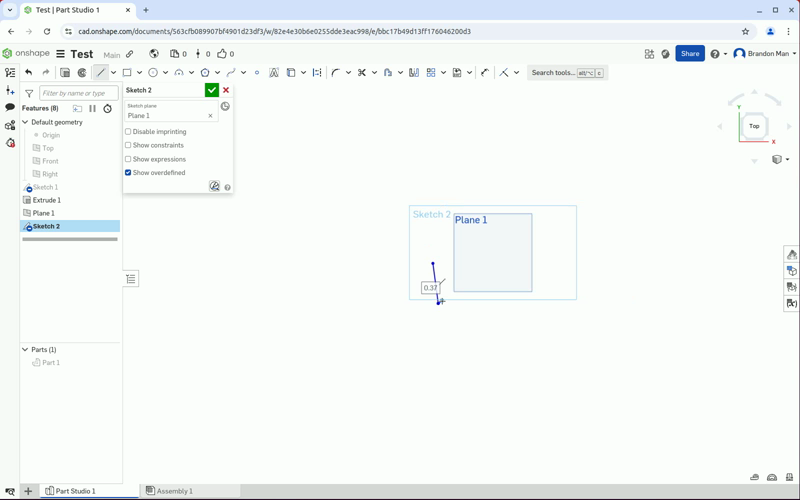
scroll(-6)
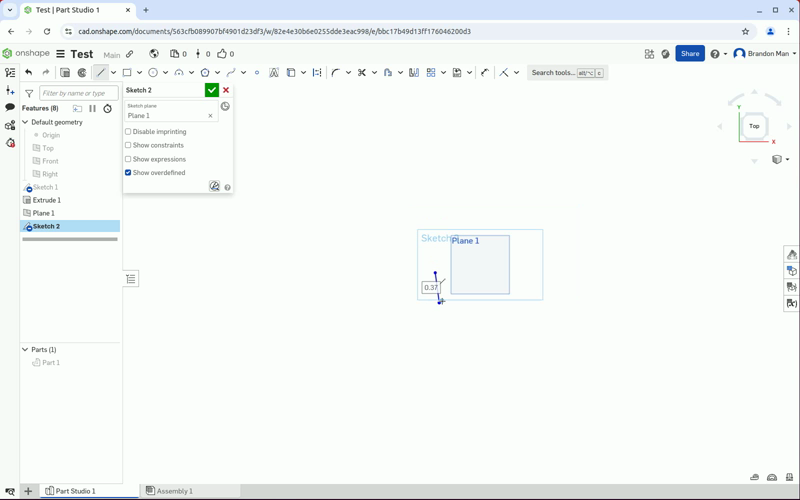
scroll(-6)
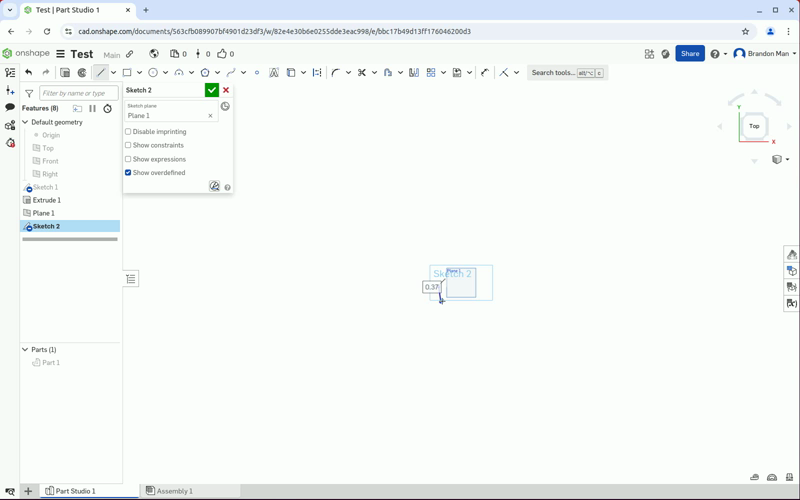
key_up(shift)
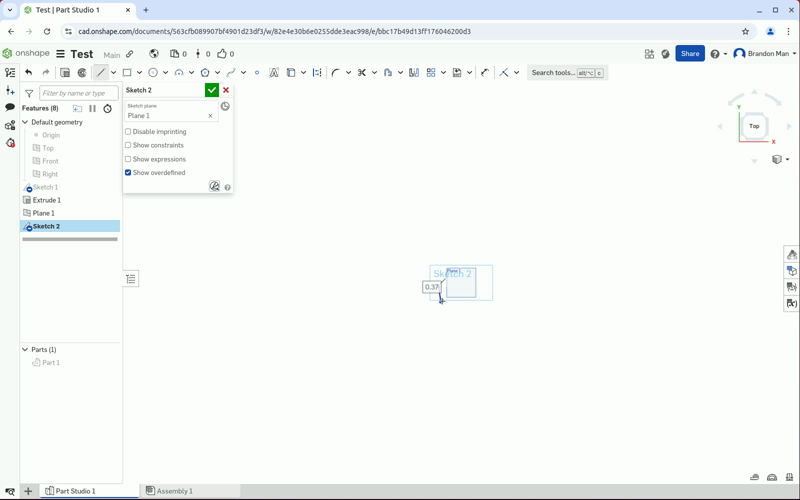
key(esc)
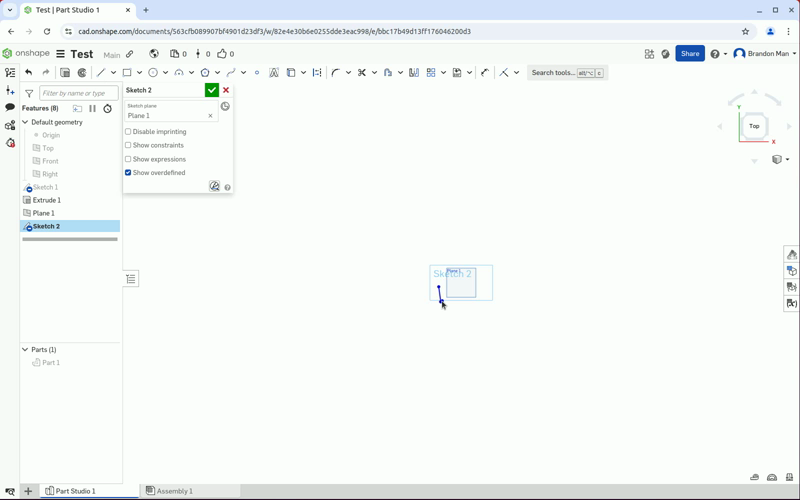
key(a)
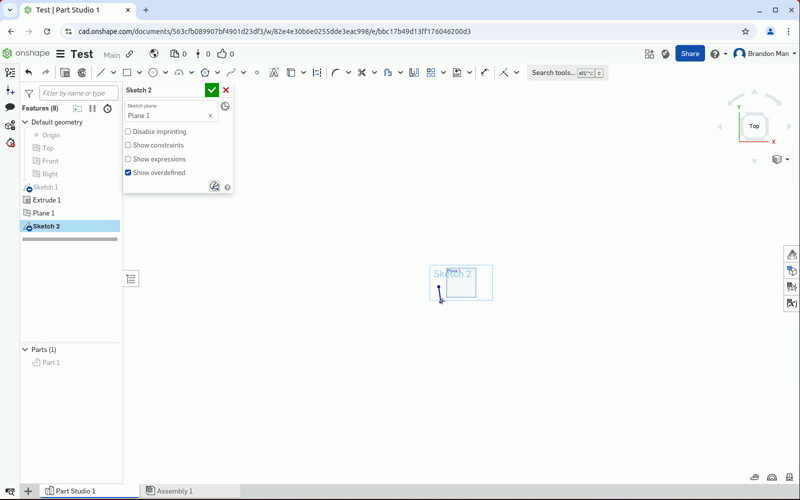
mouse_move(442, 300)
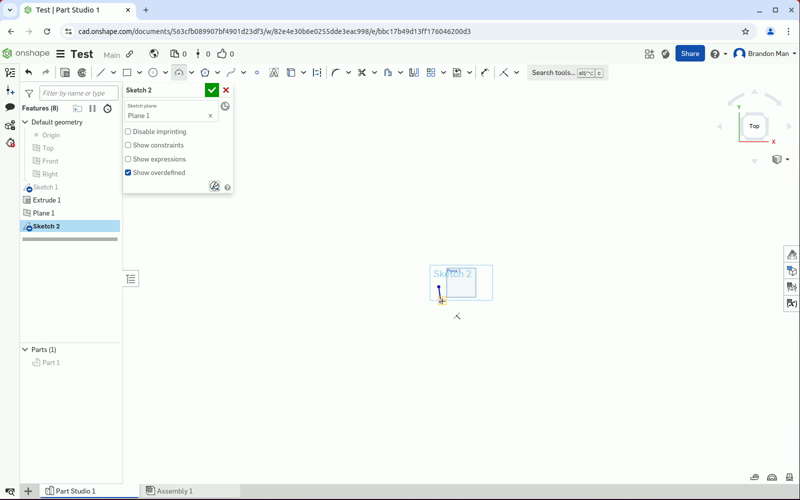
scroll(6)
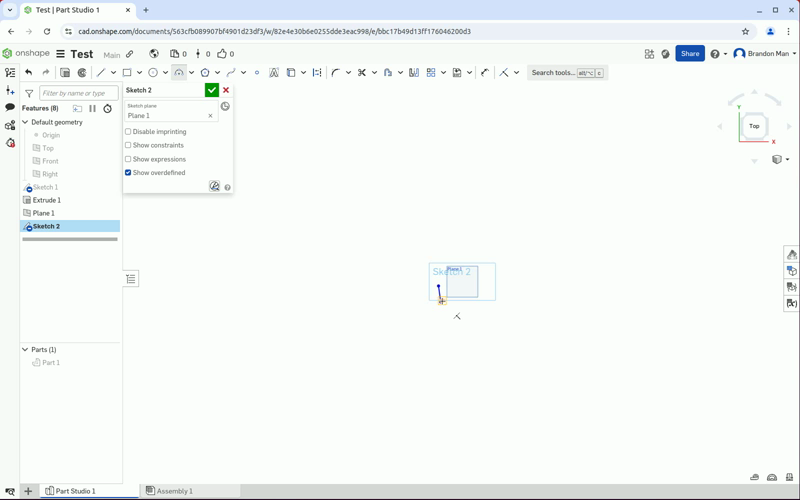
scroll(6)
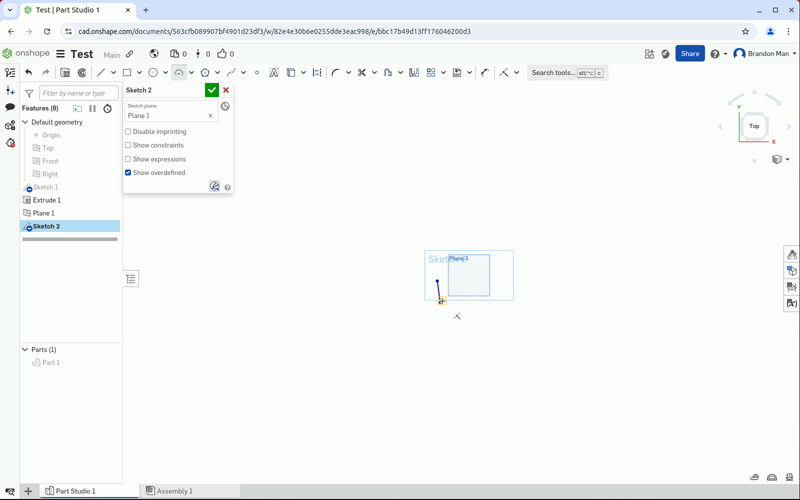
scroll(6)
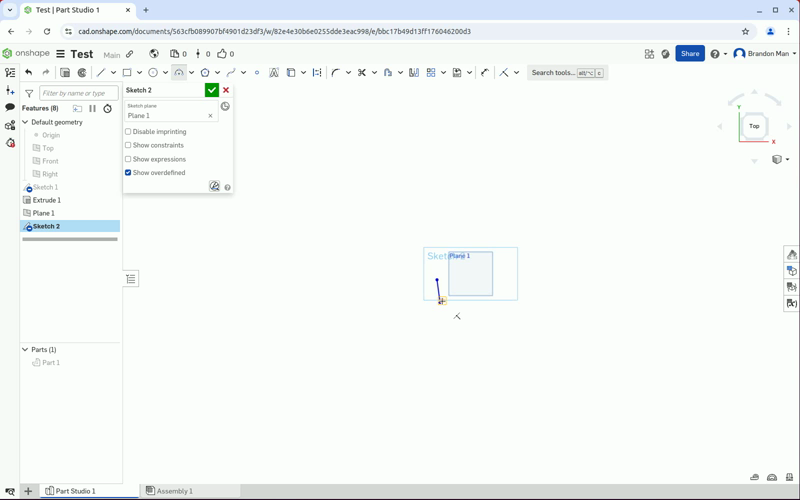
scroll(6)
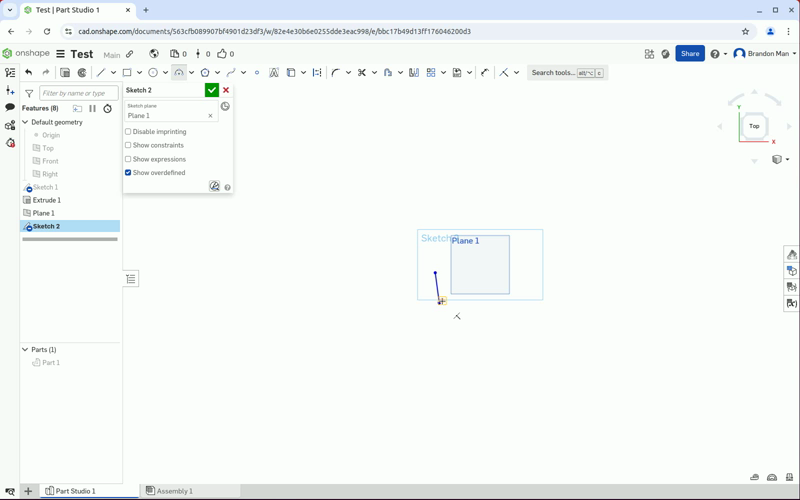
scroll(6)
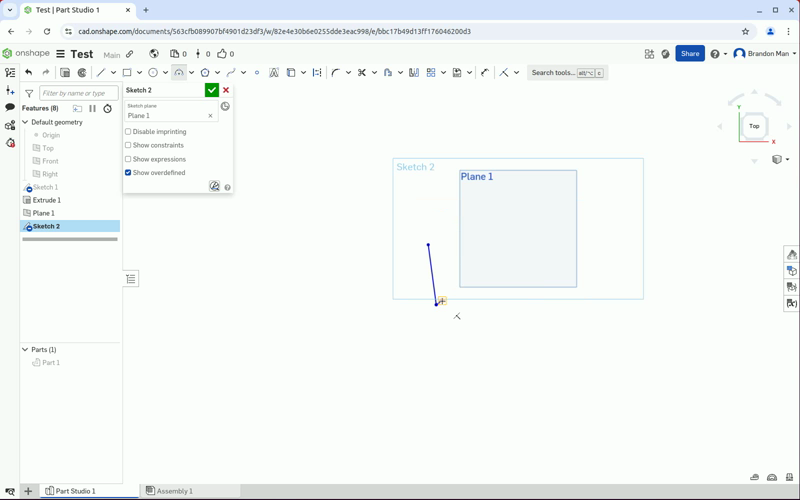
scroll(6)
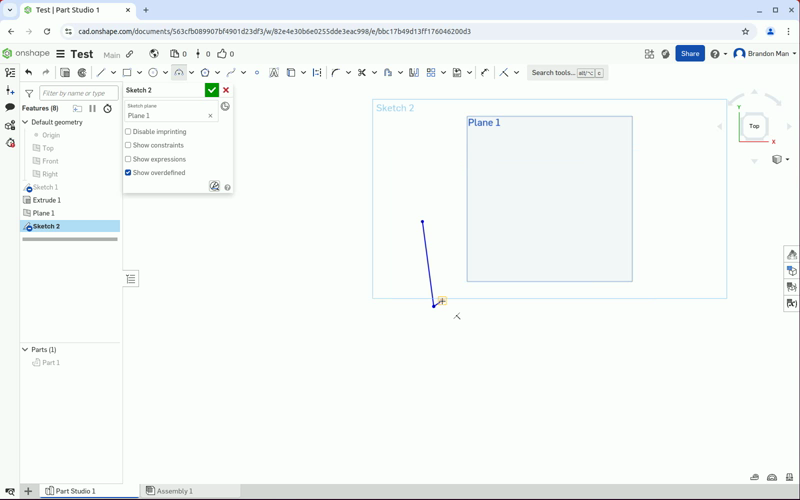
scroll(6)
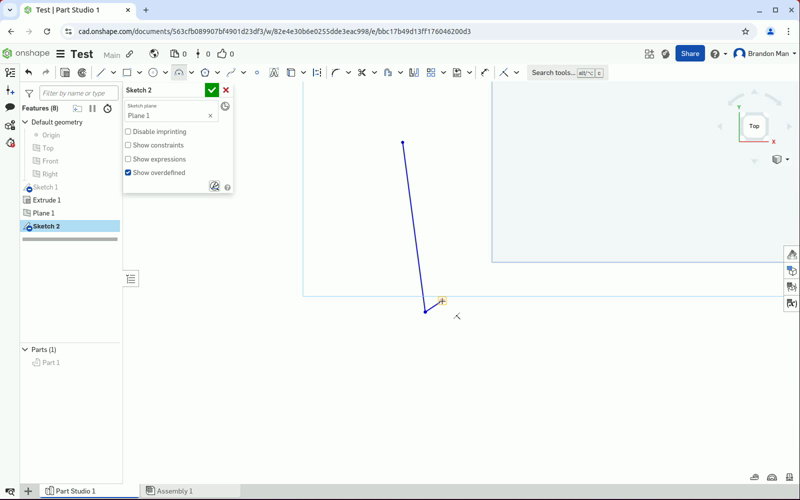
click(442, 300)
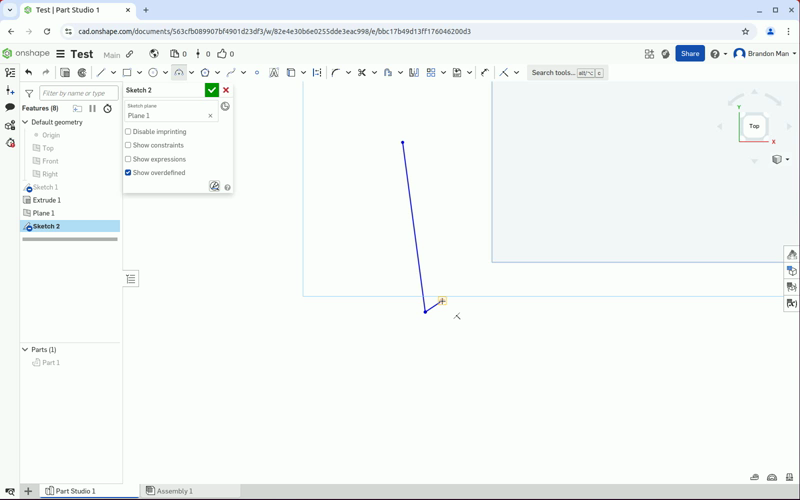
scroll(-6)
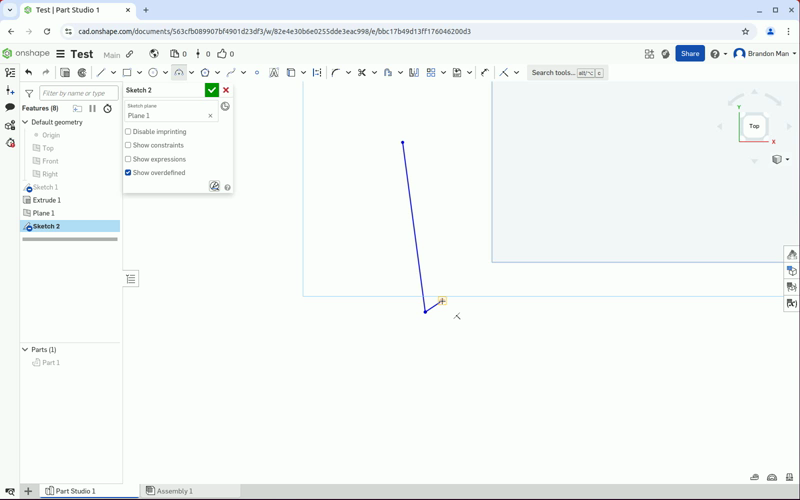
scroll(-6)
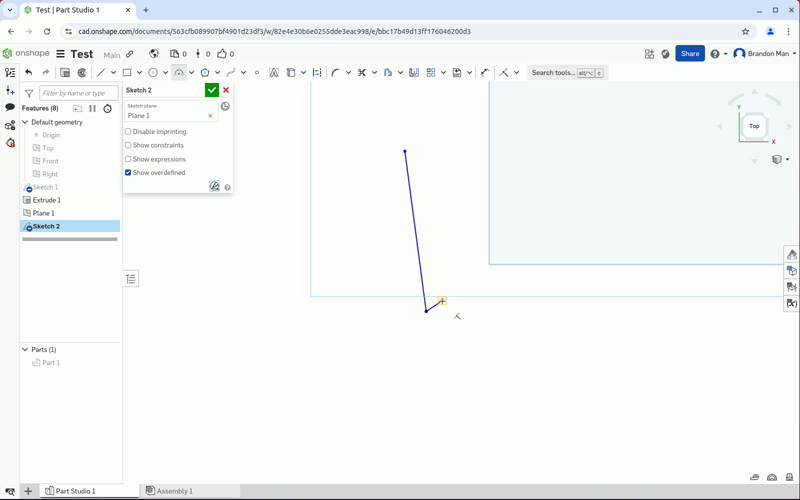
scroll(-6)
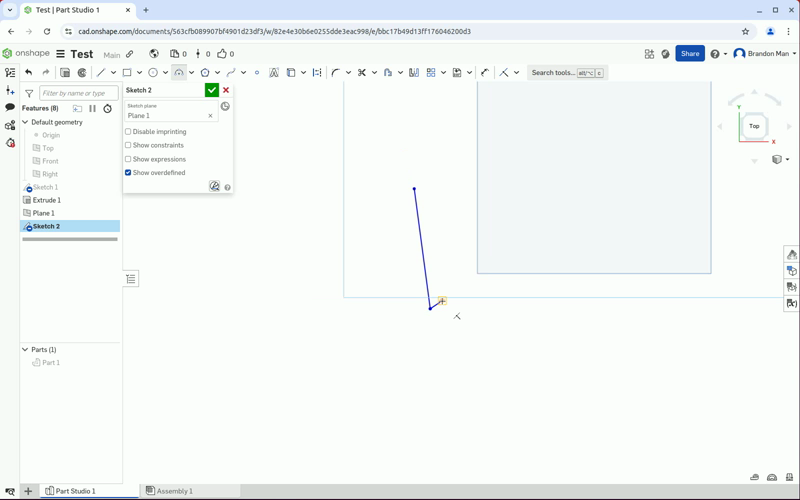
scroll(-6)
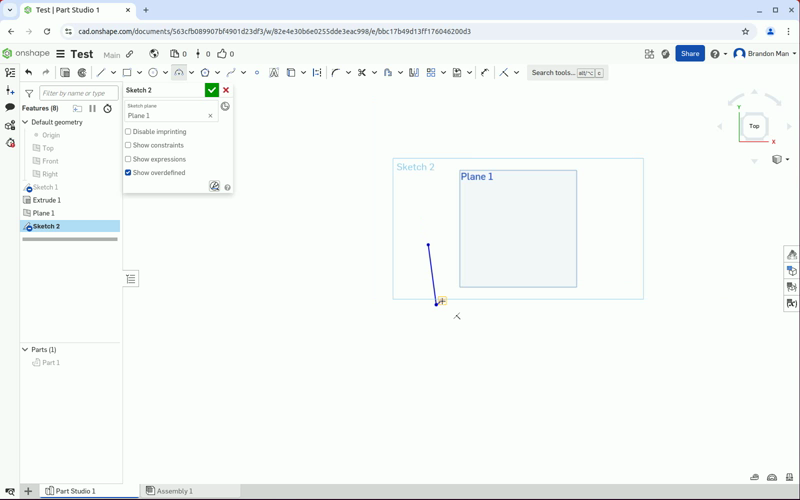
scroll(-6)
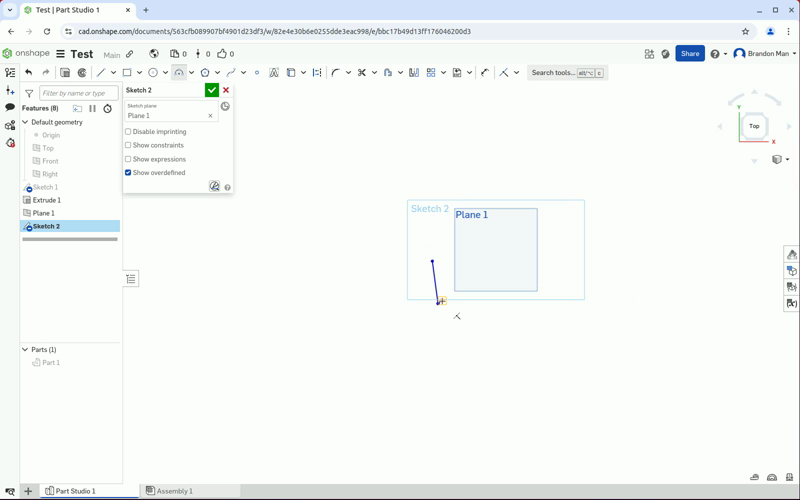
scroll(-6)
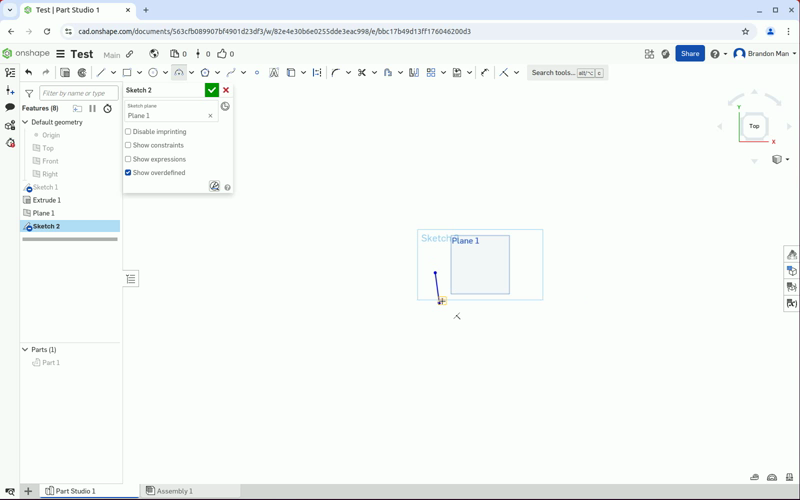
scroll(-6)
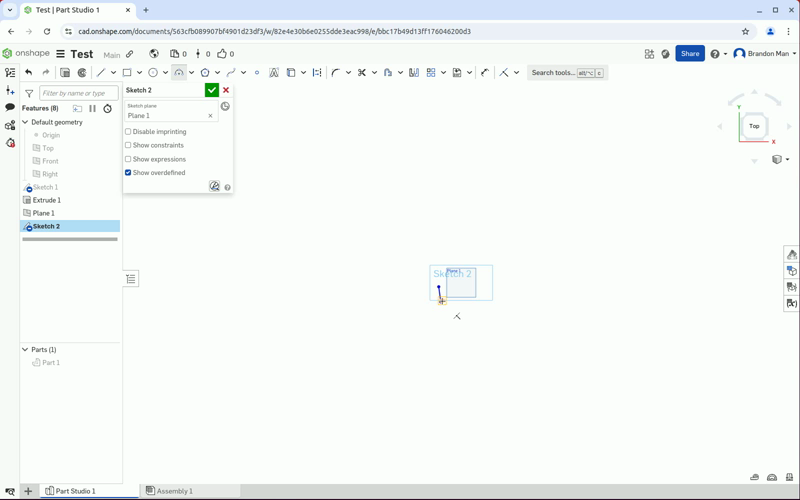
key_down(shift)
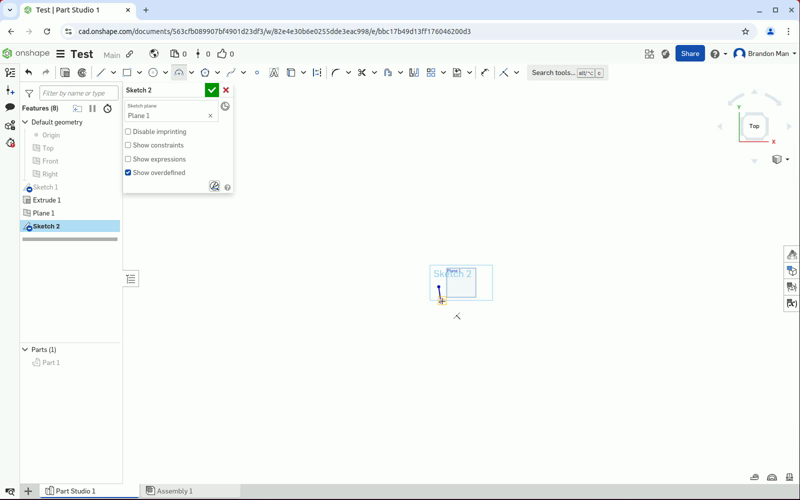
mouse_move(439, 286)
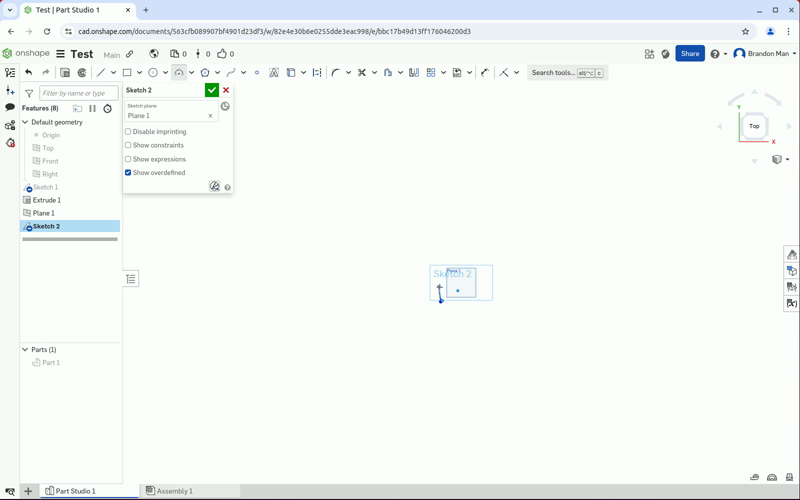
scroll(6)
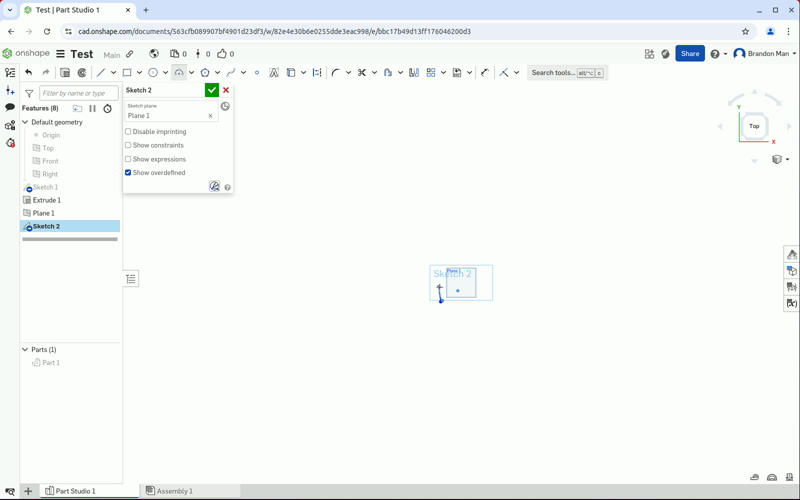
scroll(6)
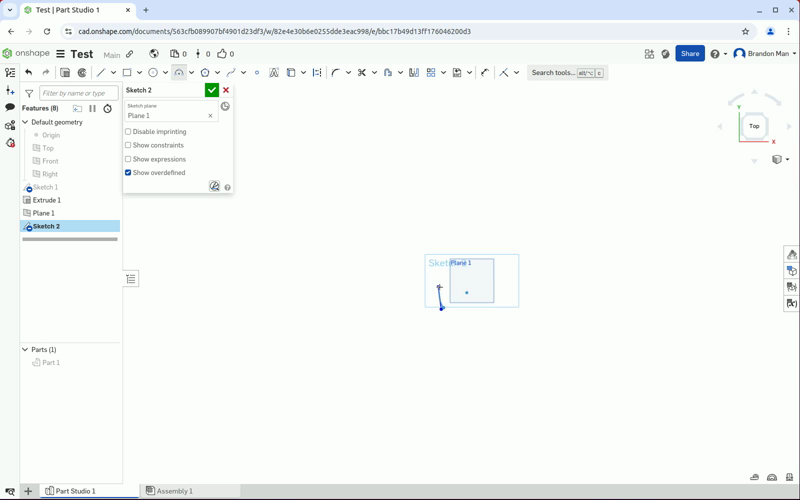
scroll(6)
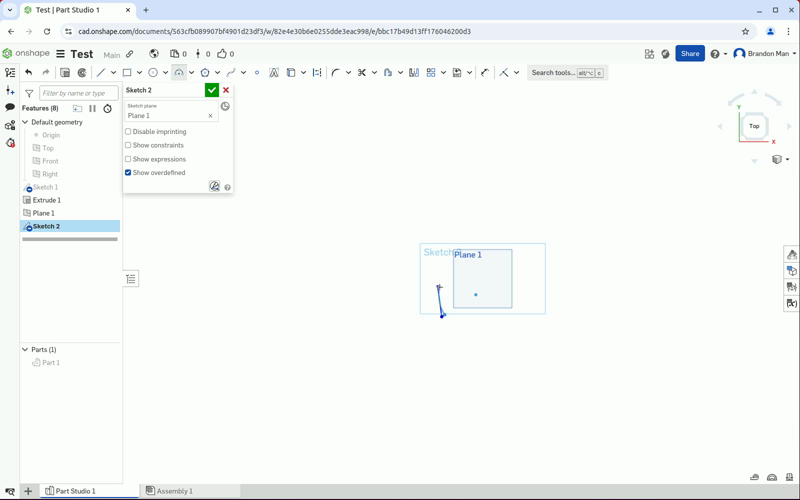
scroll(6)
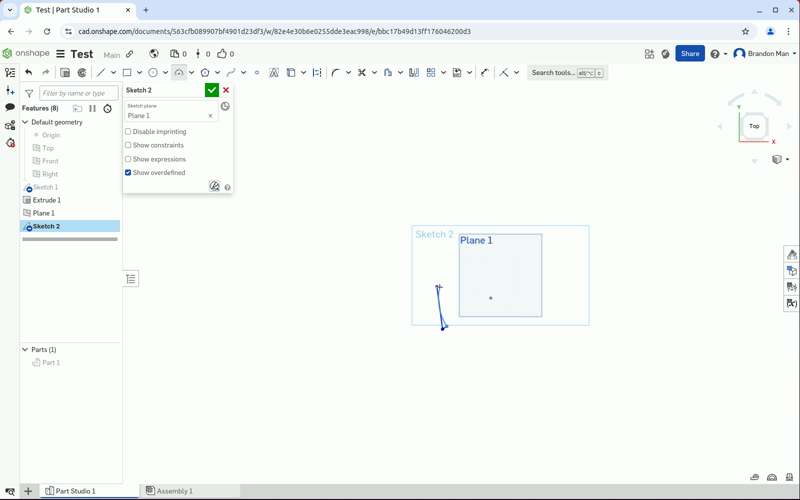
scroll(6)
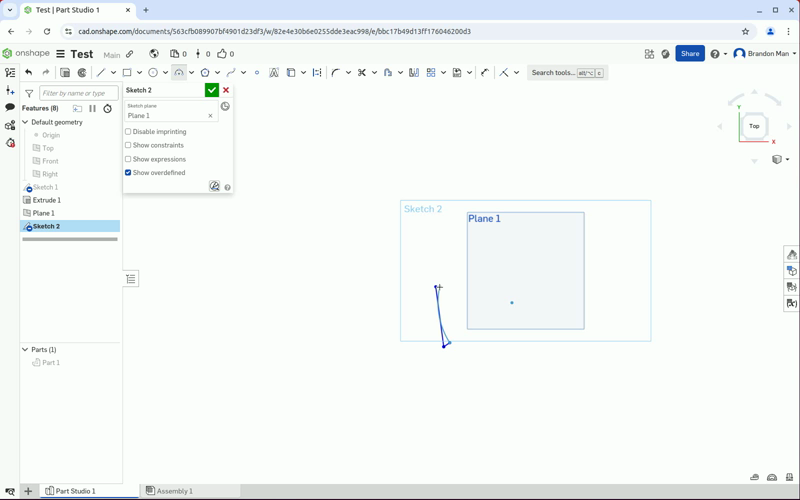
scroll(6)
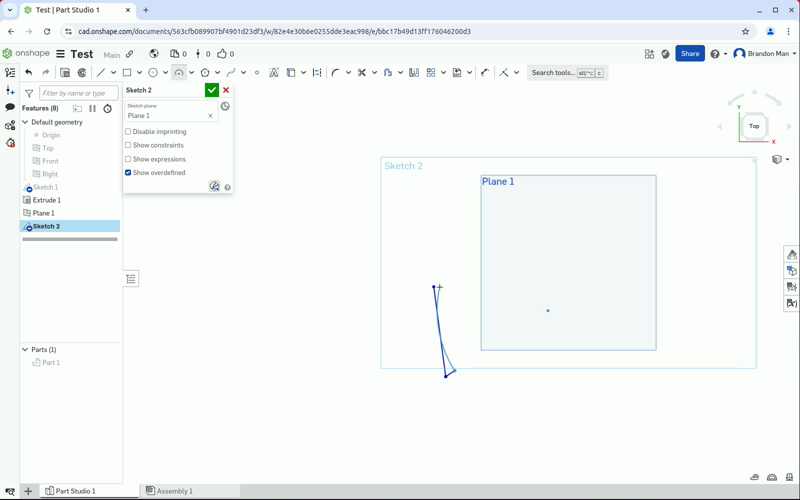
scroll(6)
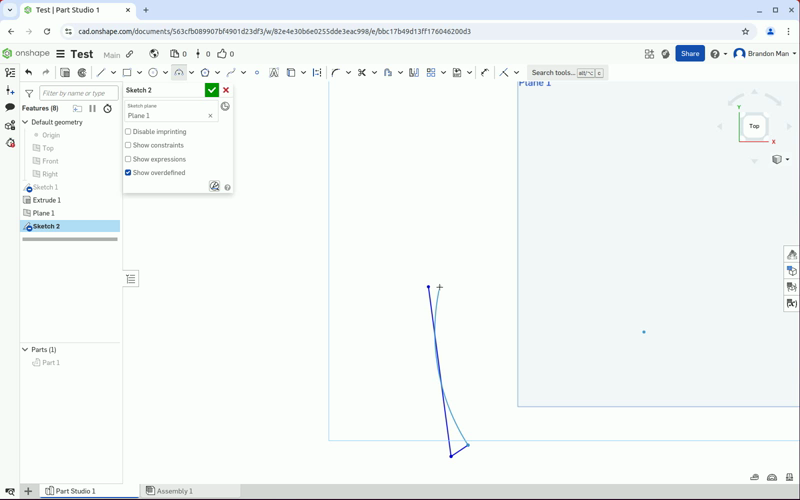
click(439, 286)
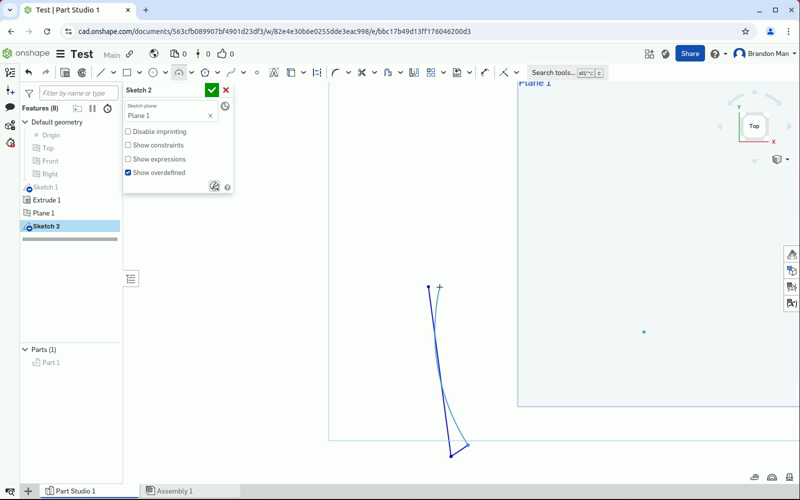
scroll(-6)
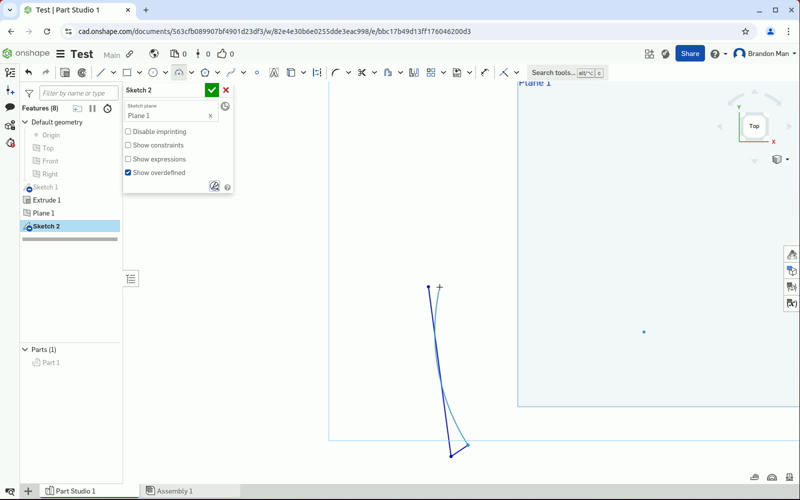
scroll(-6)
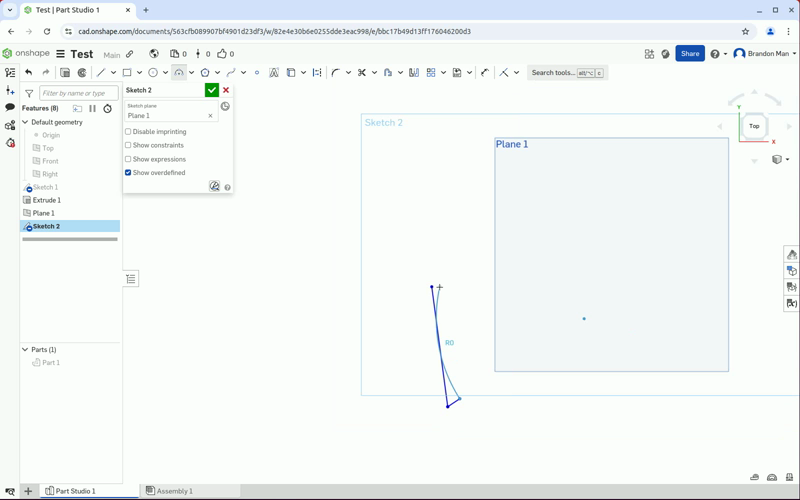
scroll(-6)
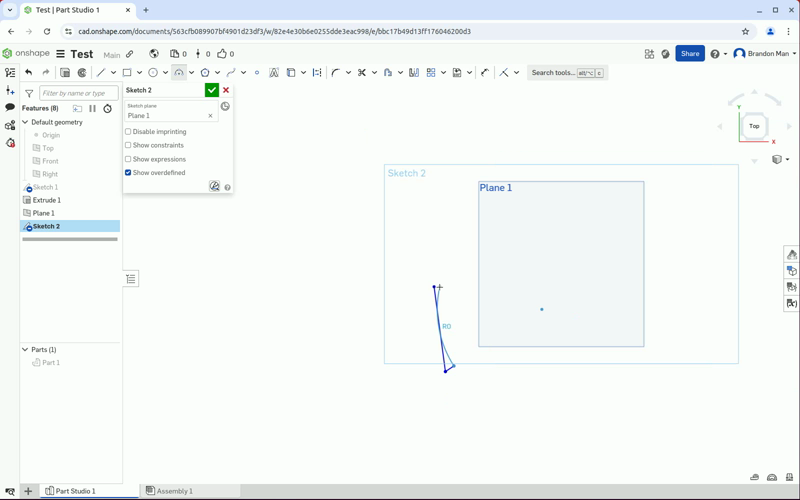
scroll(-6)
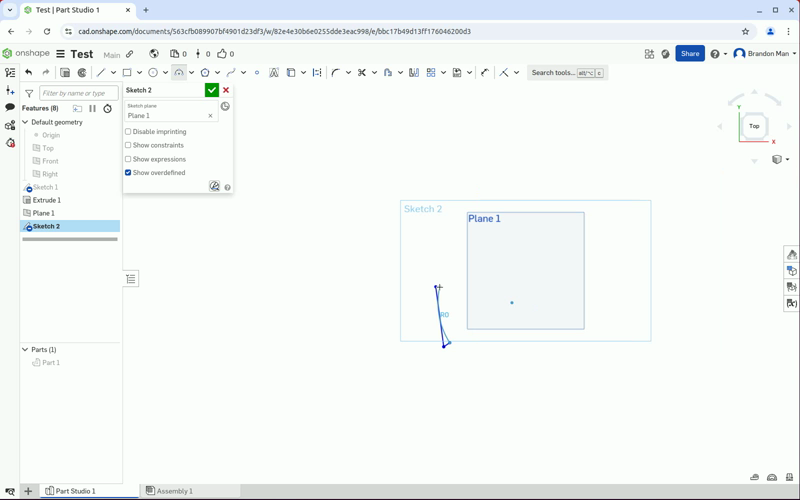
scroll(-6)
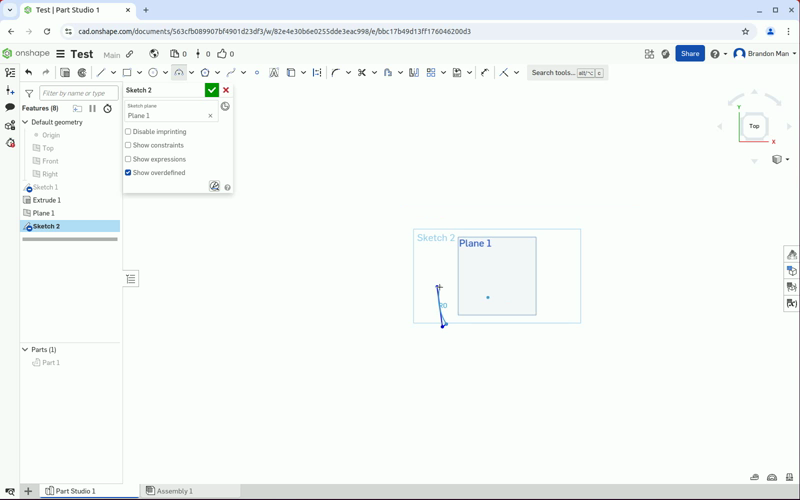
scroll(-6)
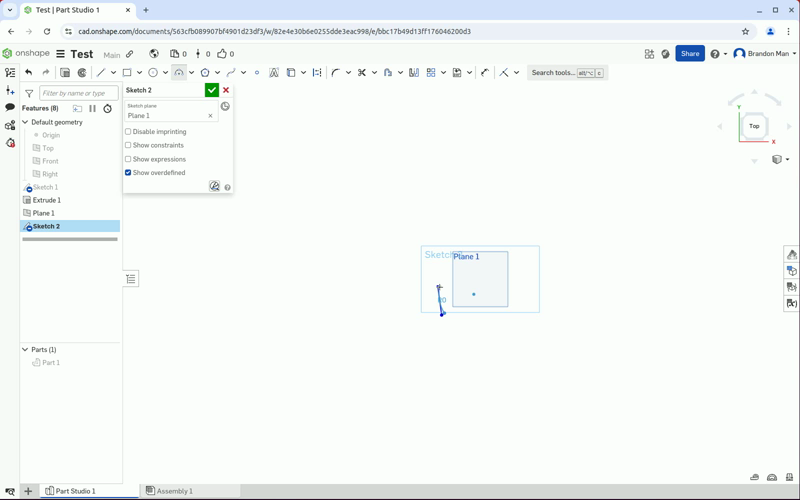
scroll(-6)
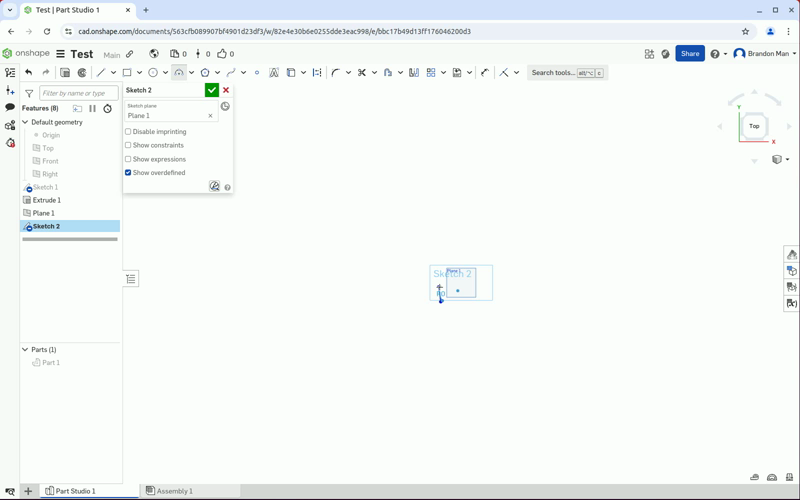
mouse_move(440, 293)
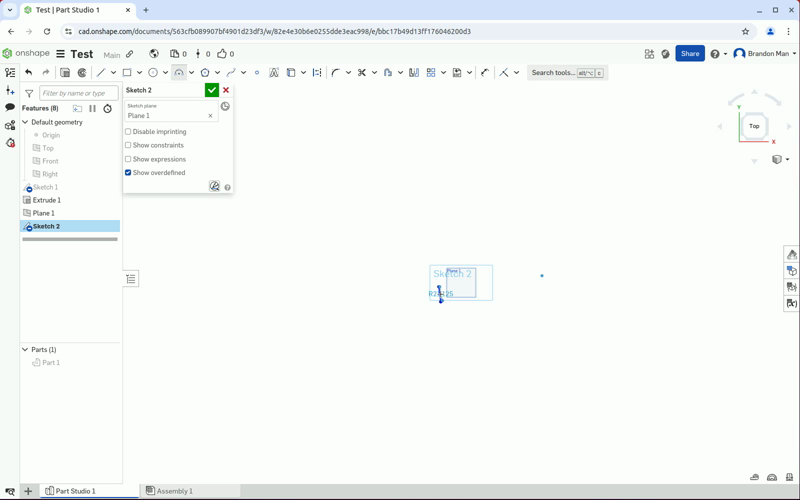
click(440, 293)
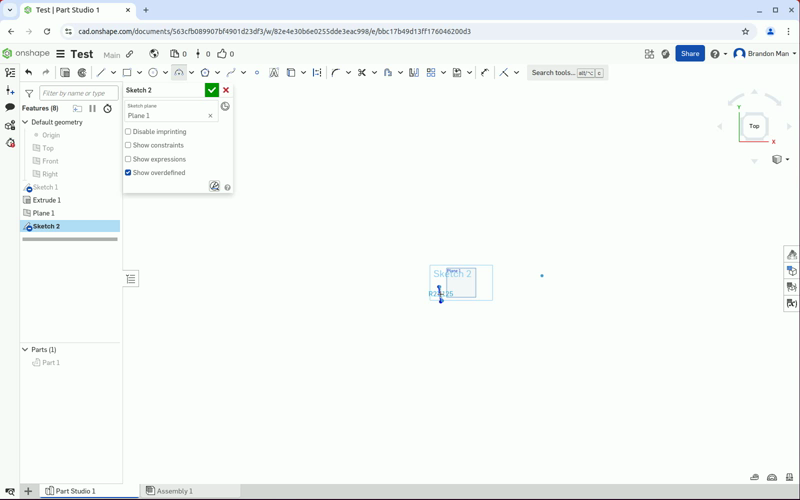
key_up(shift)
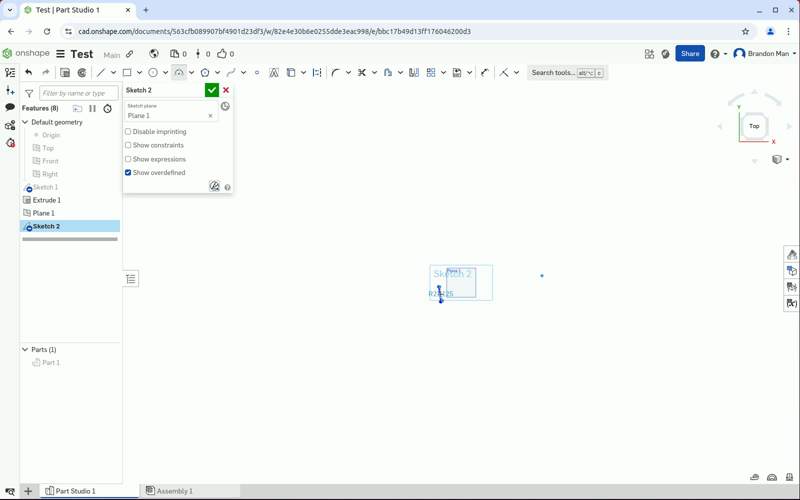
key(esc)
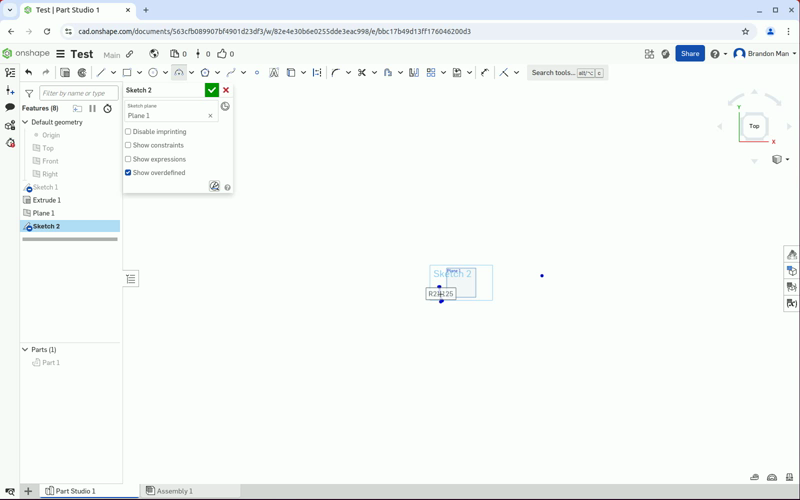
key(l)
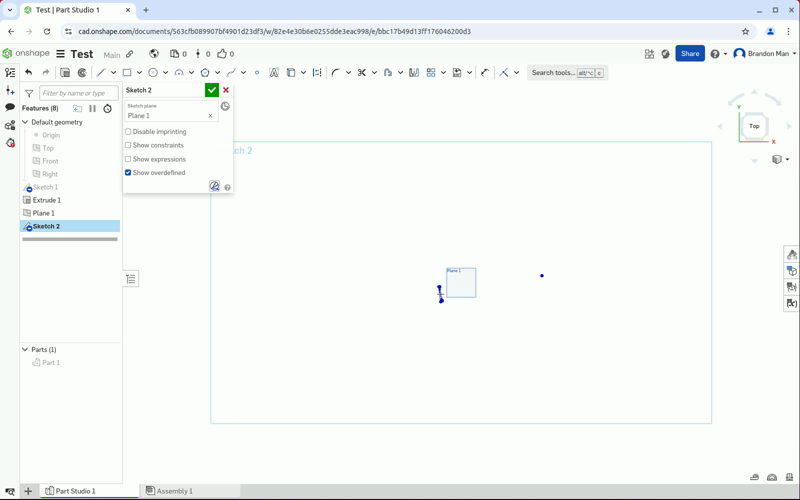
mouse_move(439, 286)
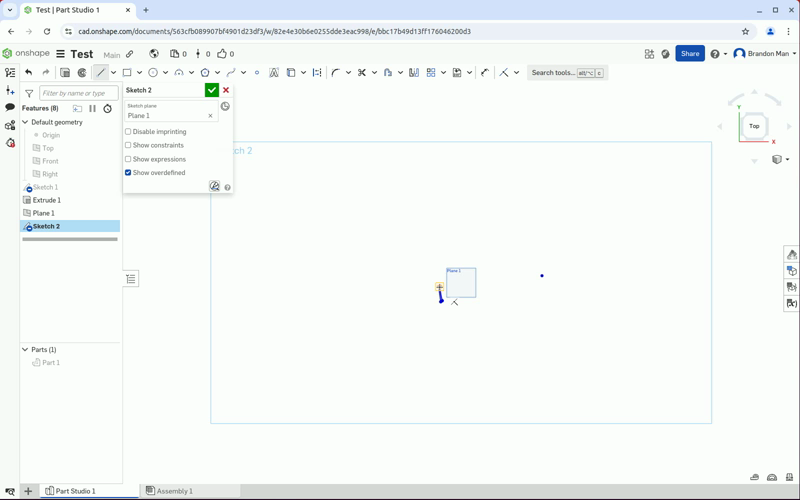
scroll(6)
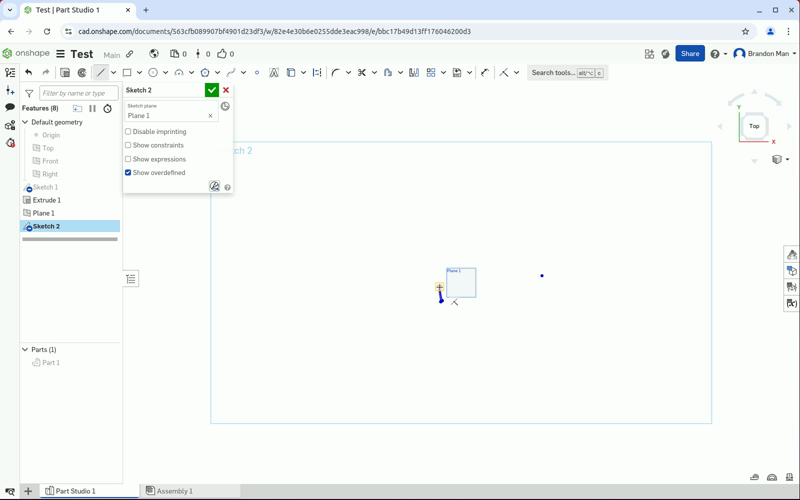
scroll(6)
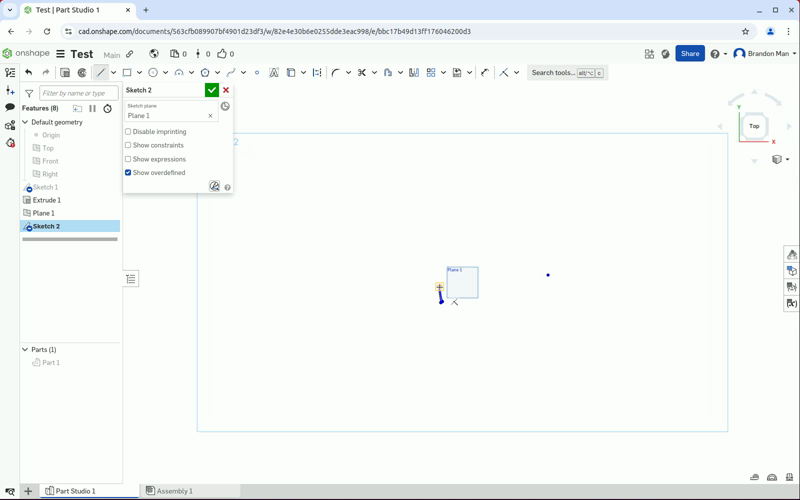
scroll(6)
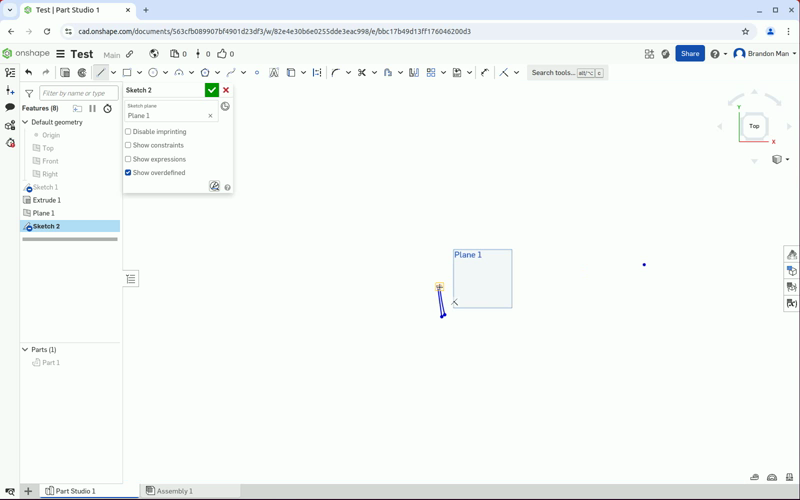
scroll(6)
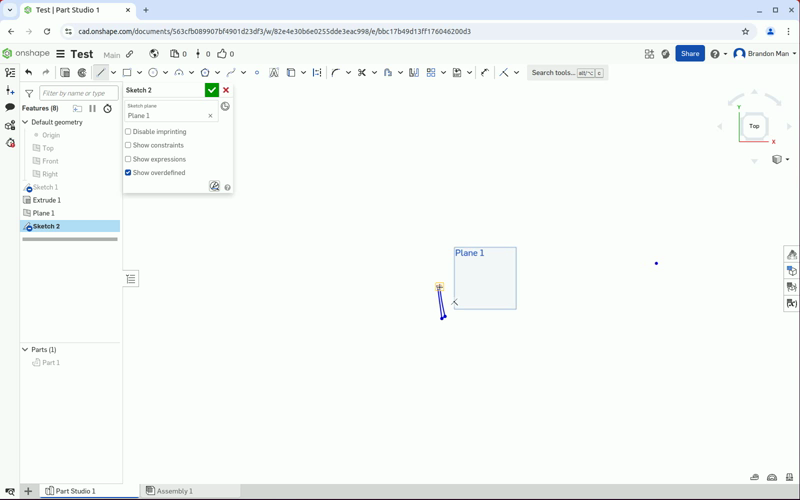
scroll(6)
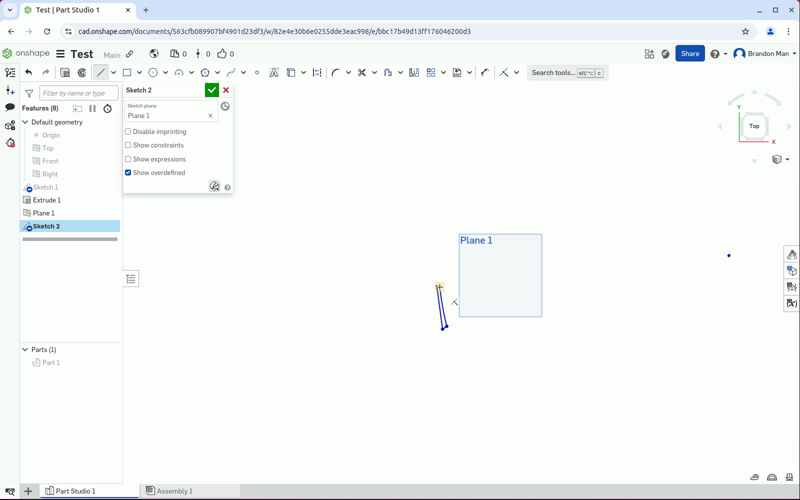
scroll(6)
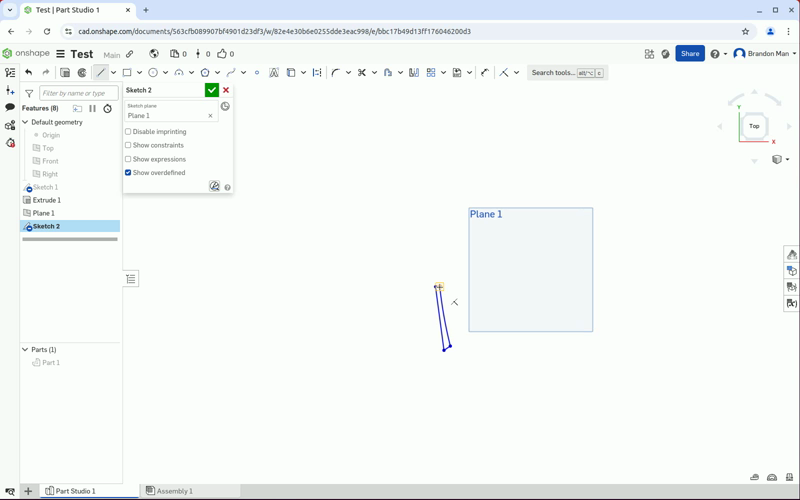
scroll(6)
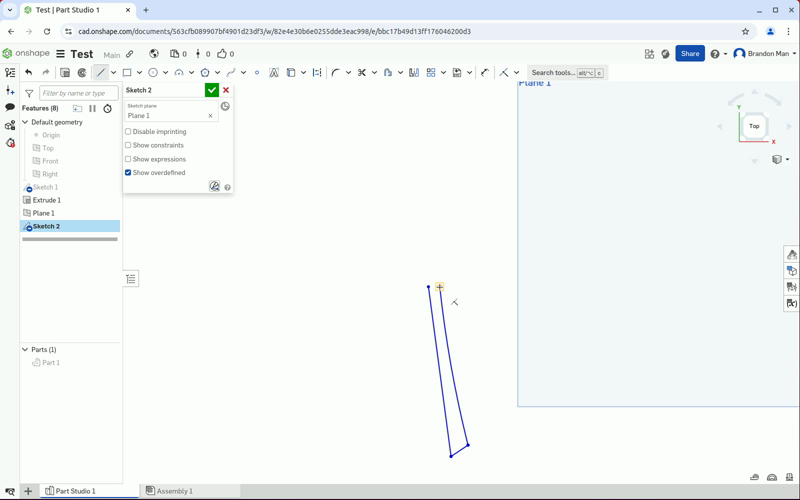
click(439, 286)
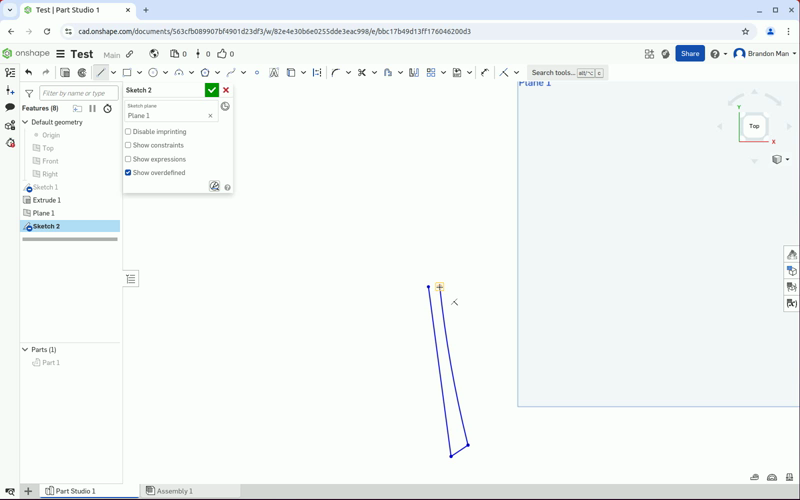
scroll(-6)
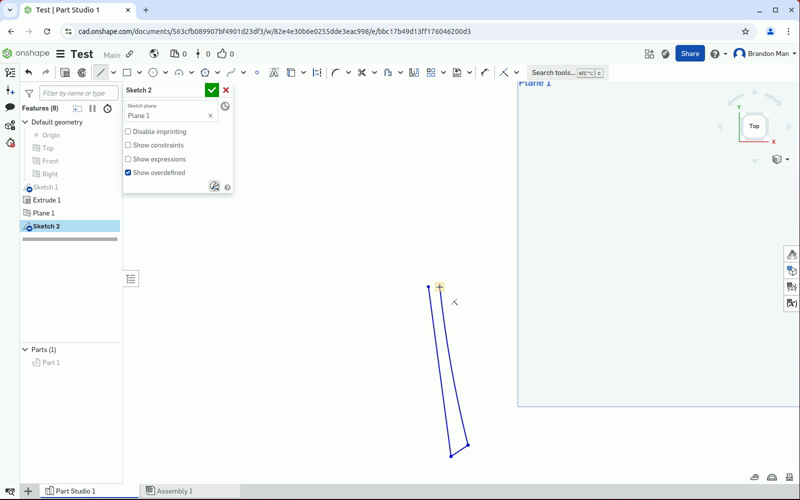
scroll(-6)
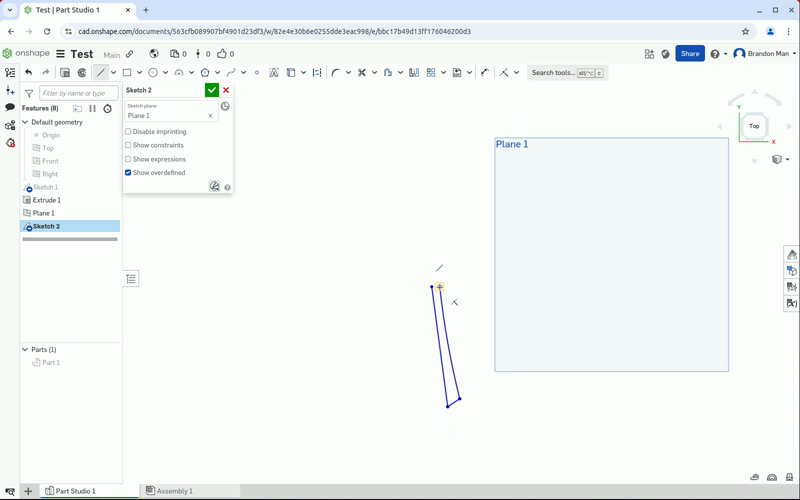
scroll(-6)
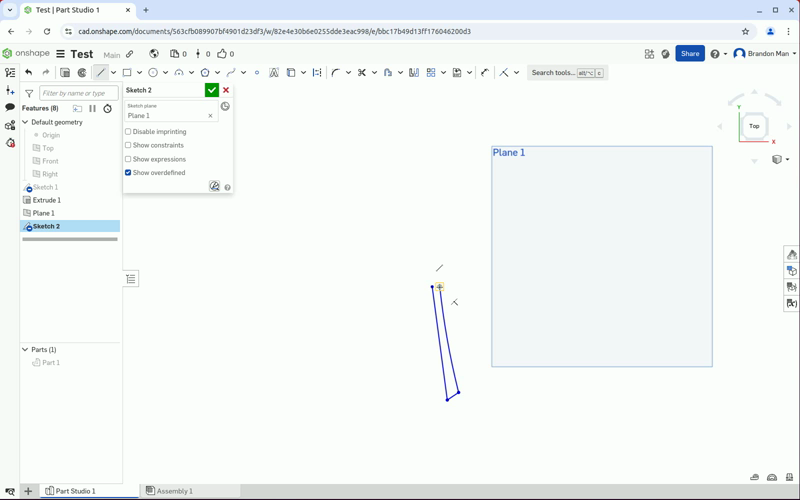
scroll(-6)
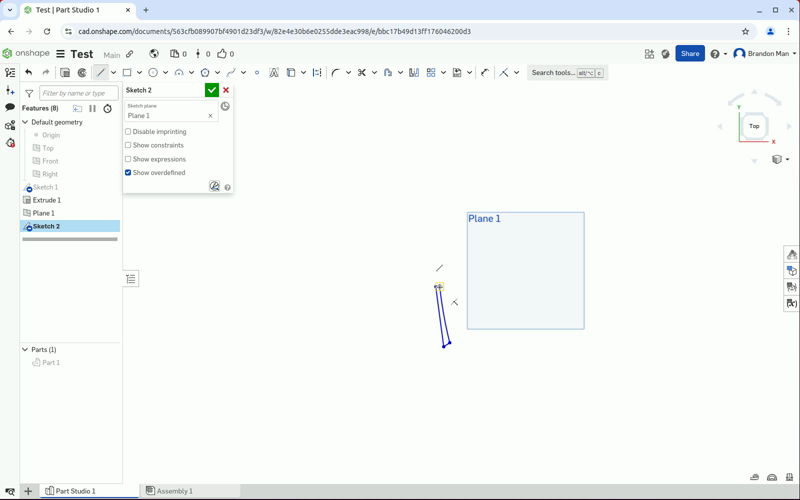
scroll(-6)
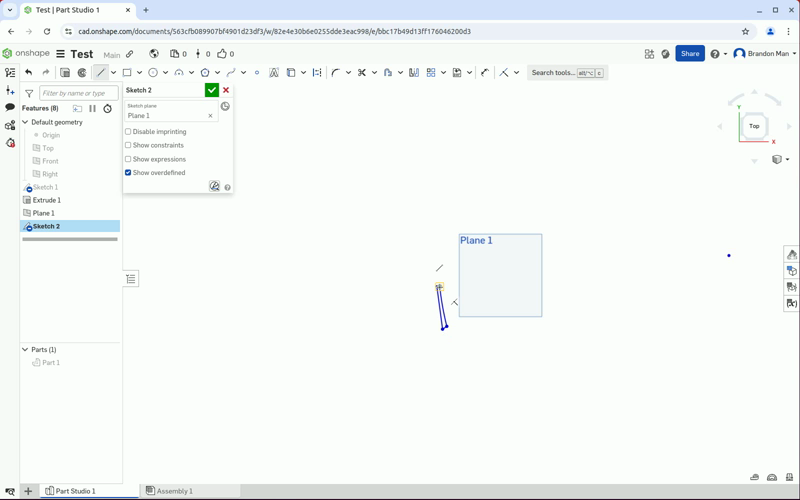
scroll(-6)
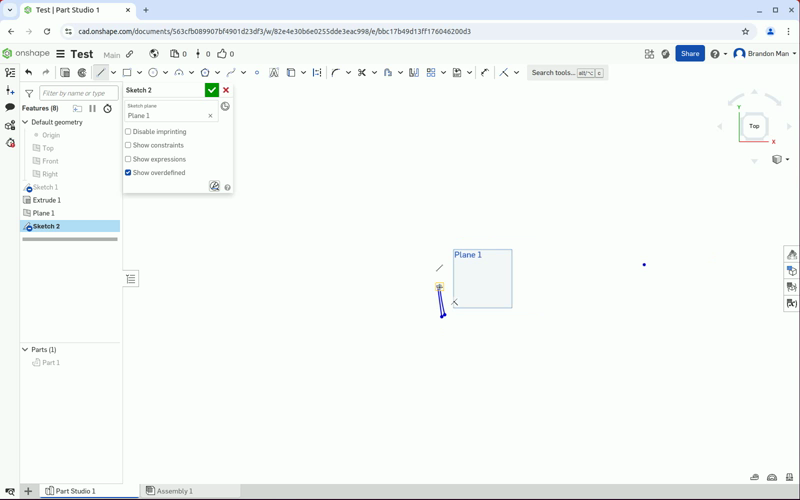
scroll(-6)
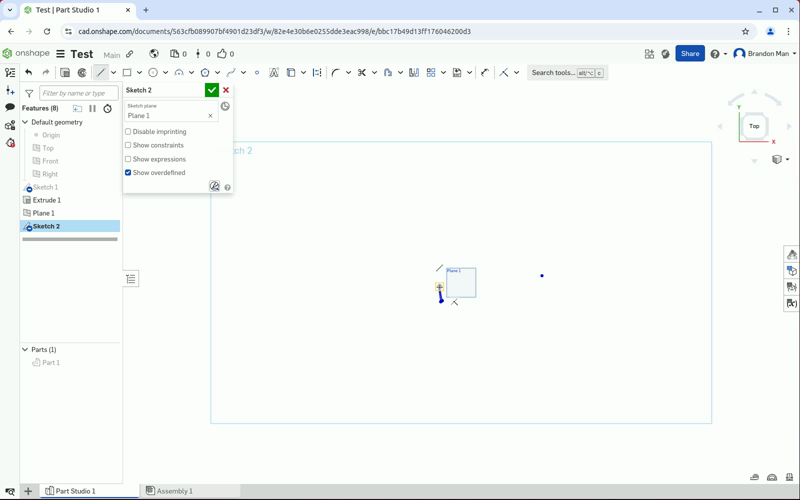
mouse_move(469, 286)
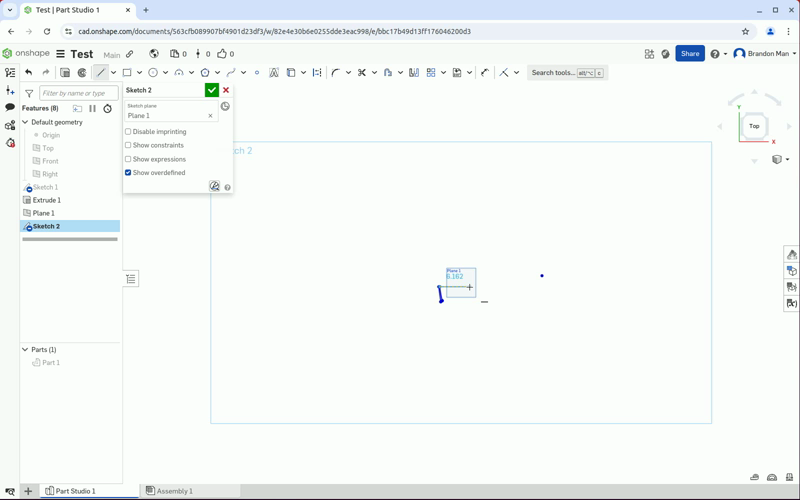
key_down(shift)
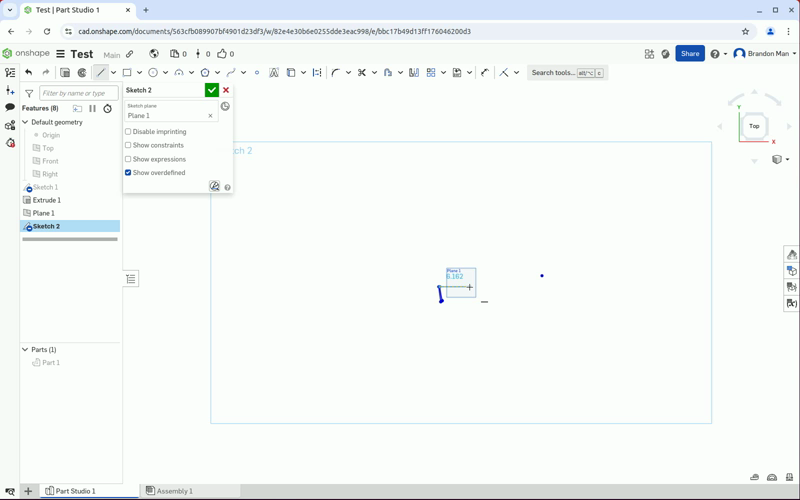
mouse_move(438, 286)
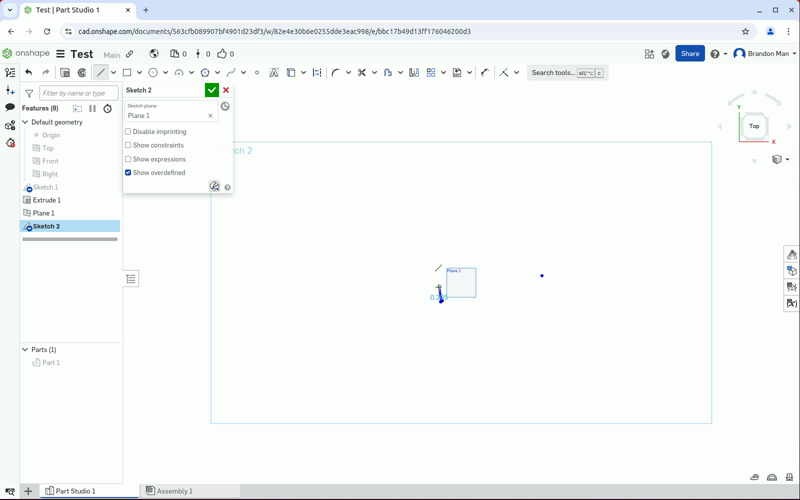
scroll(6)
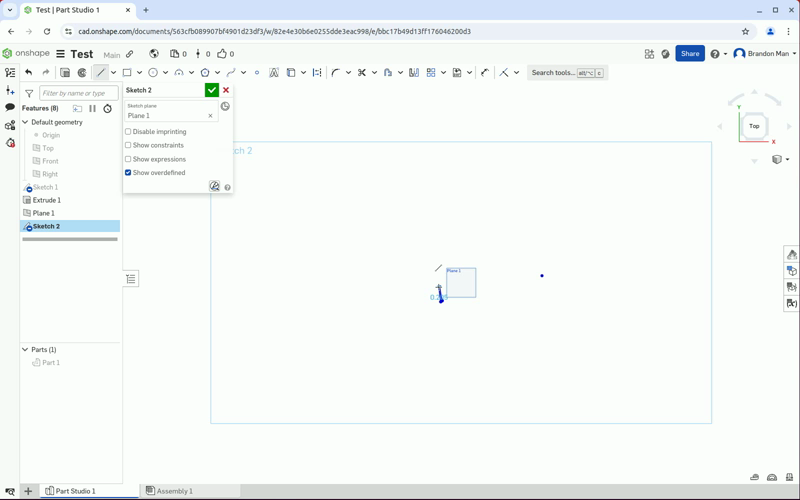
scroll(6)
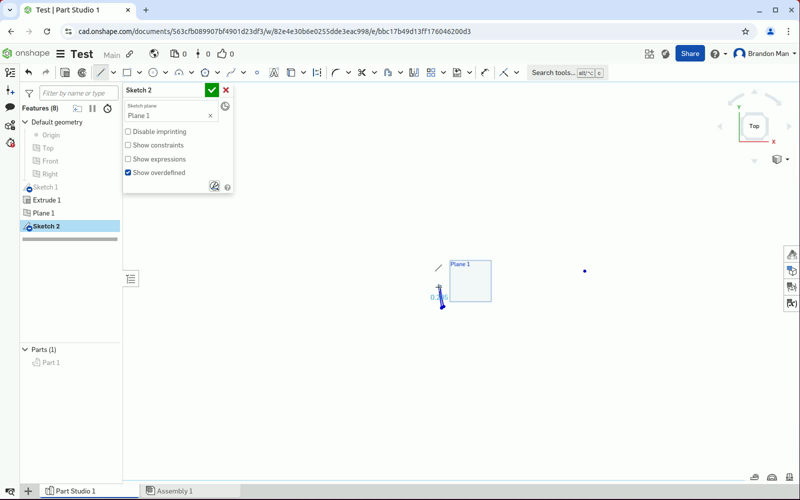
scroll(6)
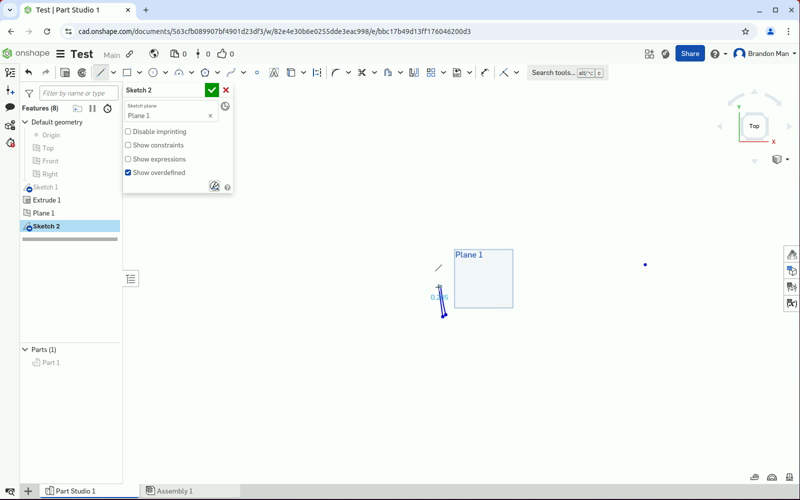
scroll(6)
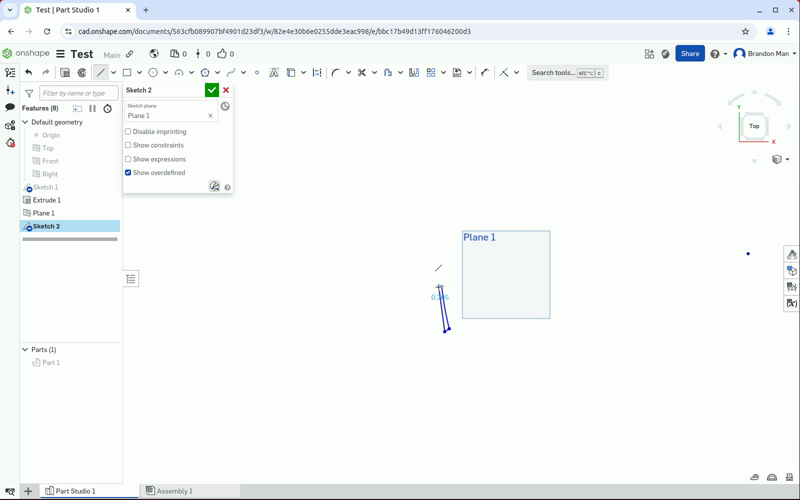
scroll(6)
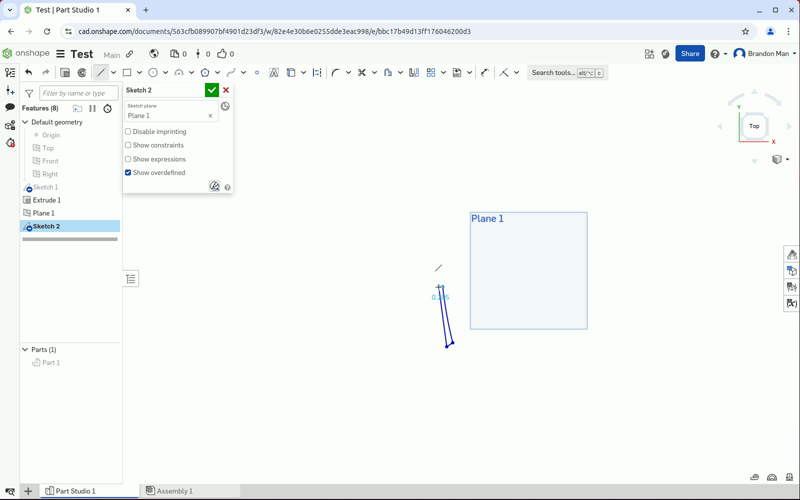
scroll(6)
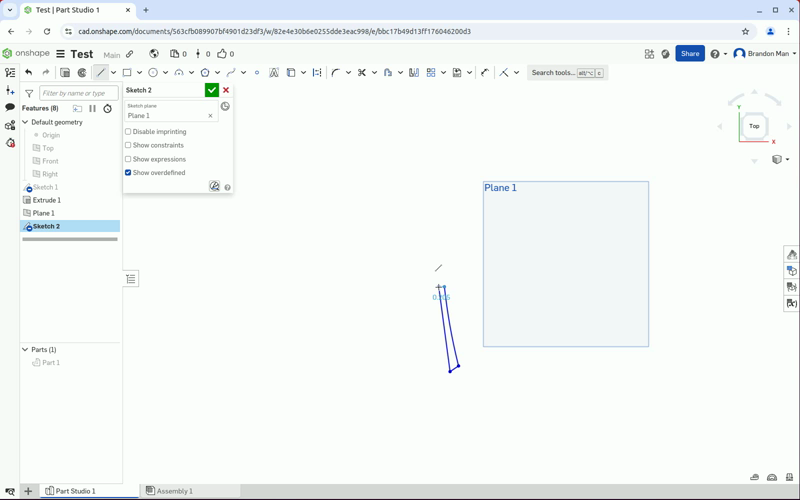
scroll(6)
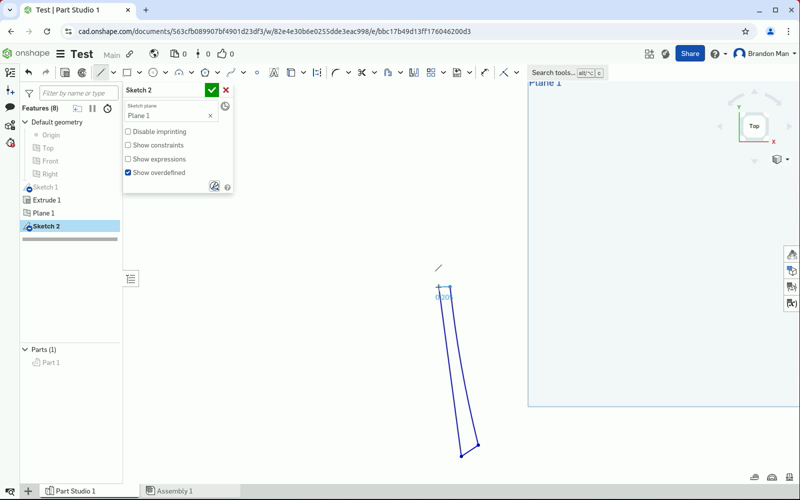
key_up(shift)
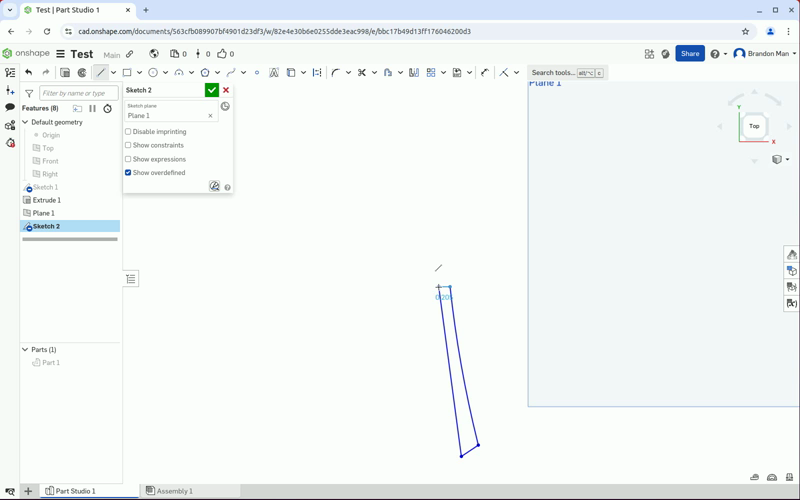
click(438, 286)
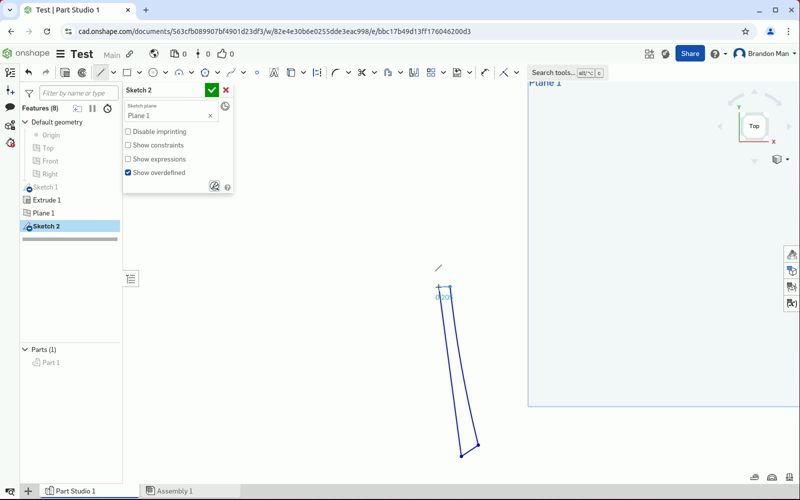
scroll(-6)
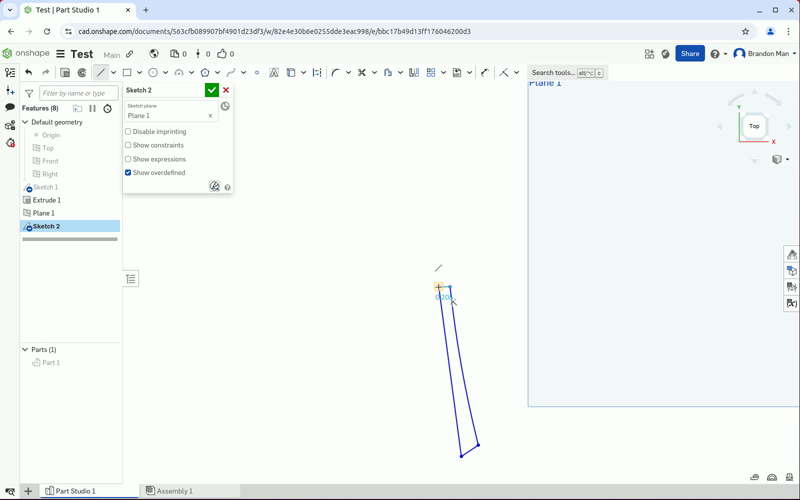
scroll(-6)
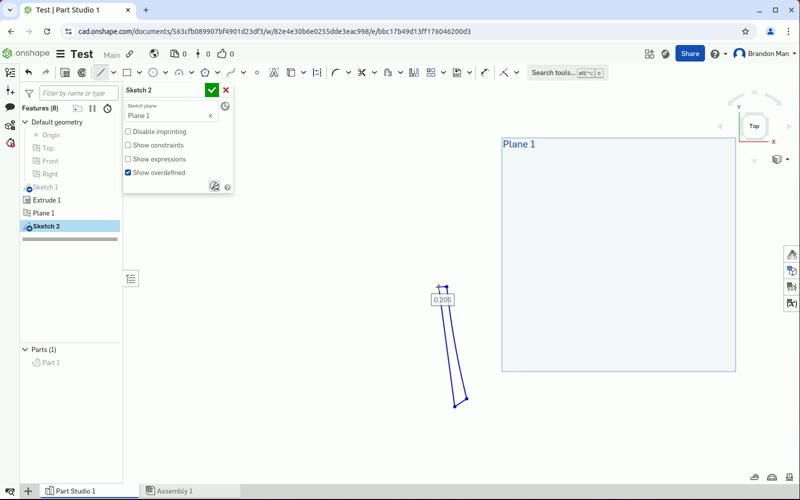
scroll(-6)
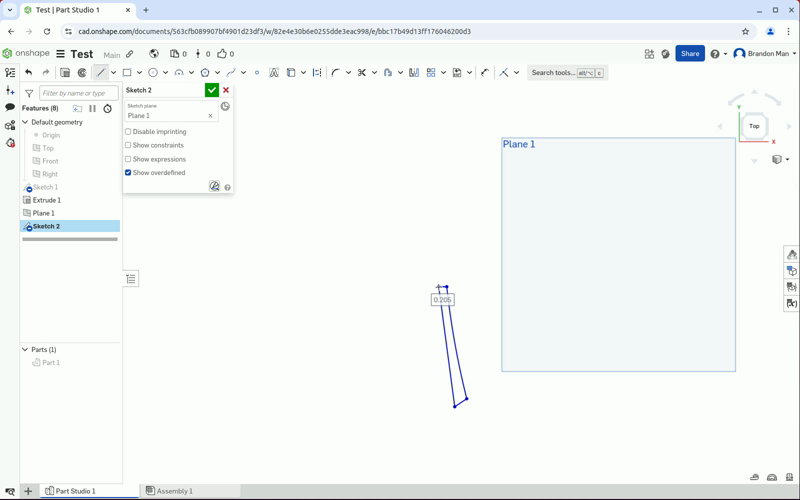
scroll(-6)
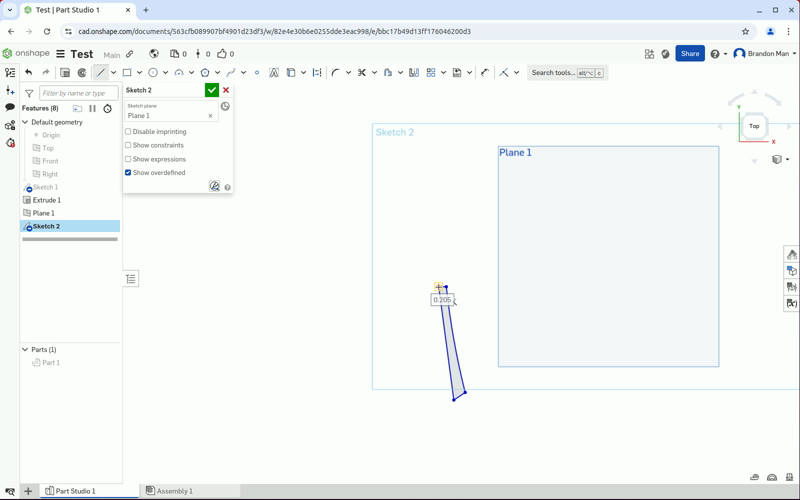
scroll(-6)
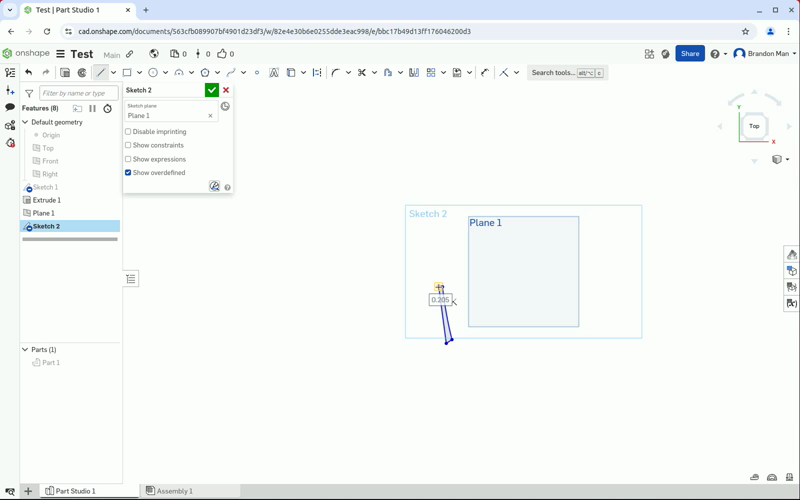
scroll(-6)
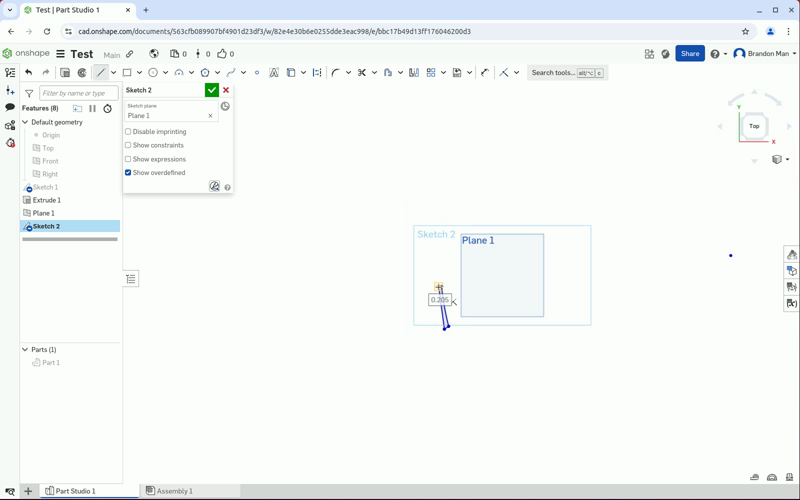
scroll(-6)
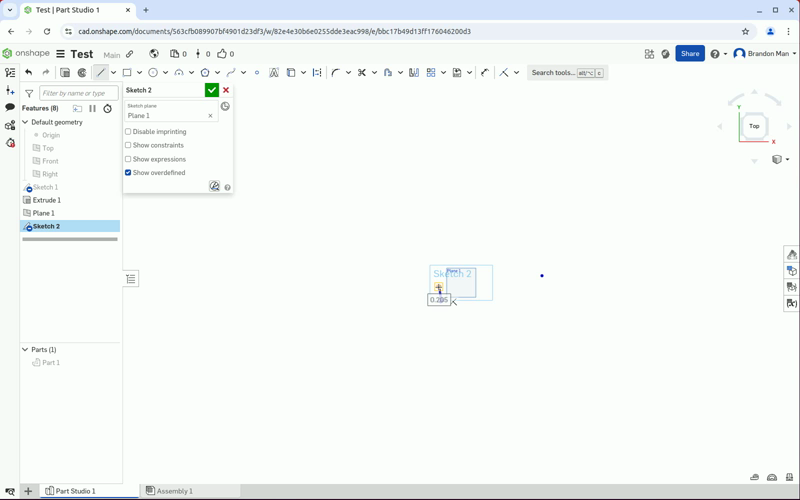
key(esc)
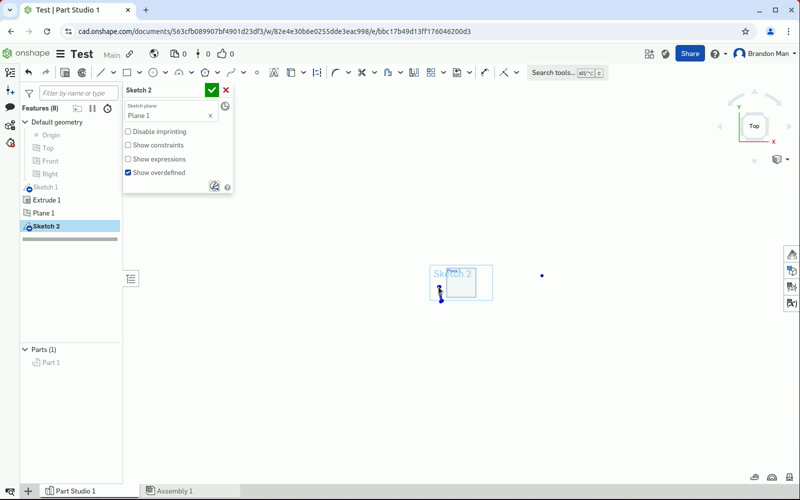
mouse_move(439, 294)
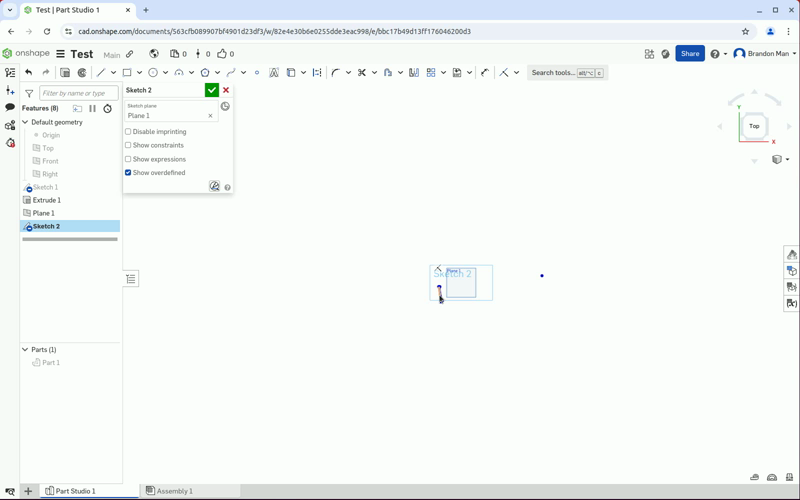
scroll(6)
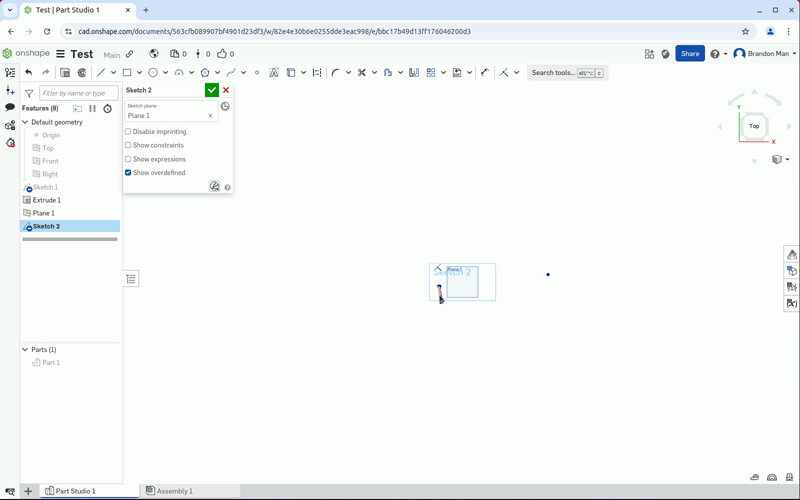
scroll(6)
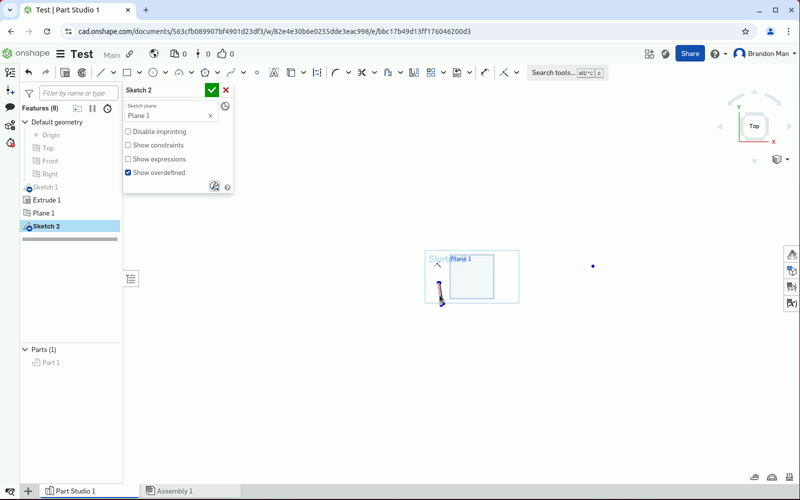
scroll(6)
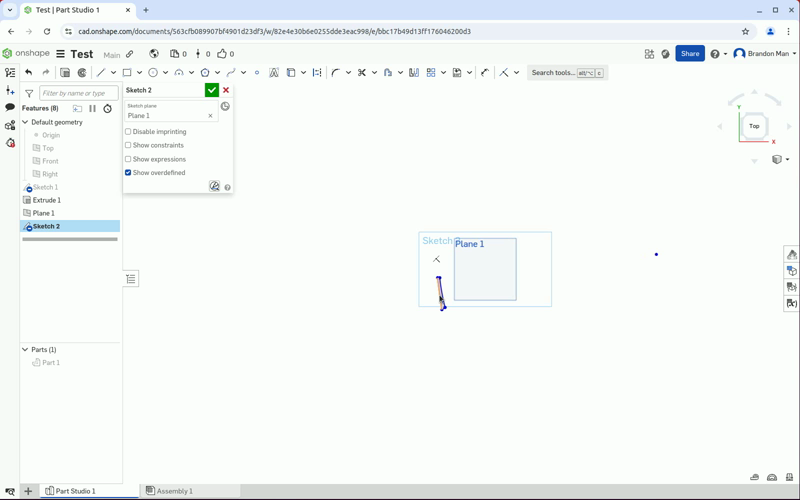
scroll(6)
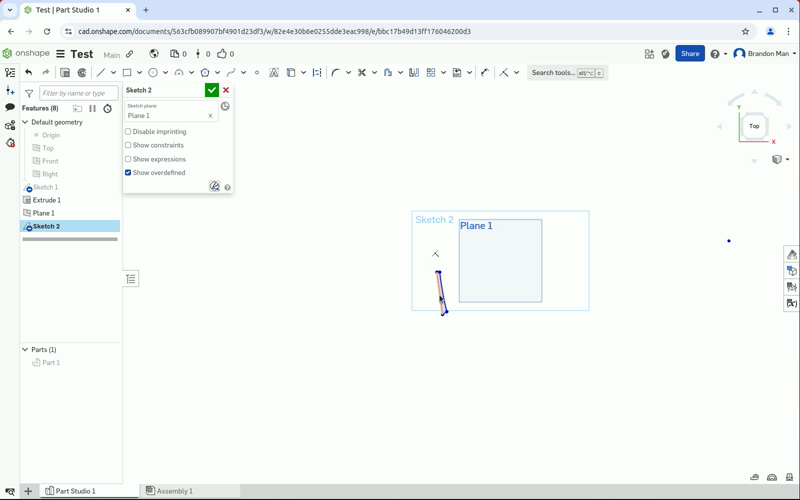
scroll(6)
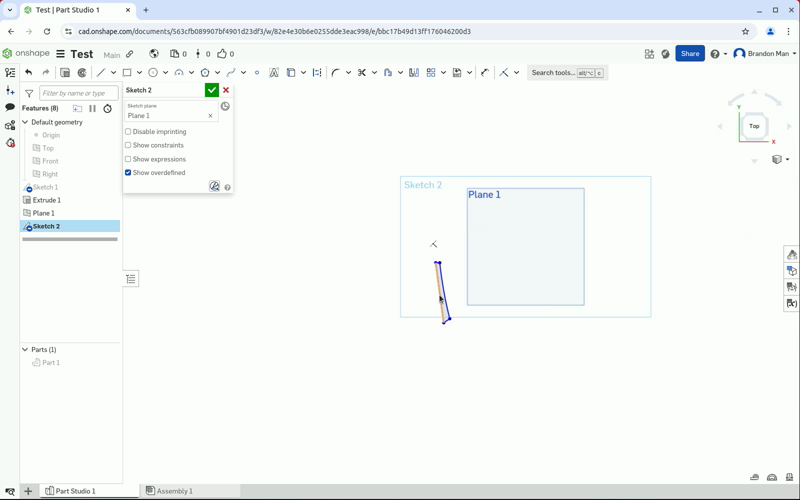
scroll(6)
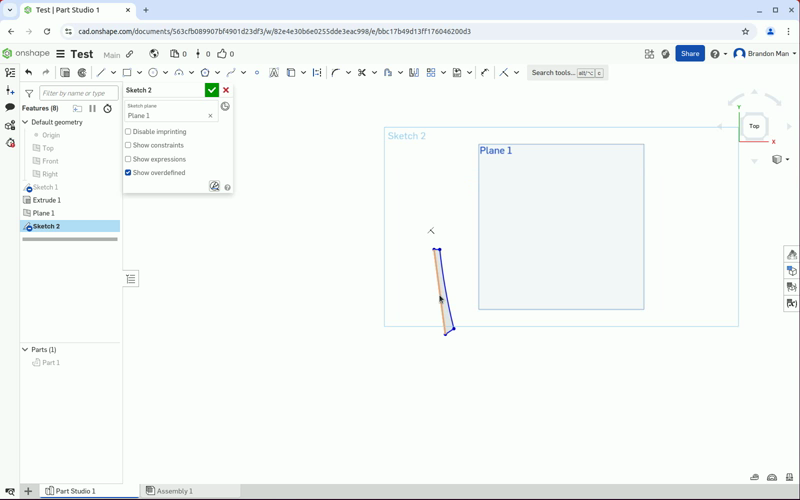
scroll(6)
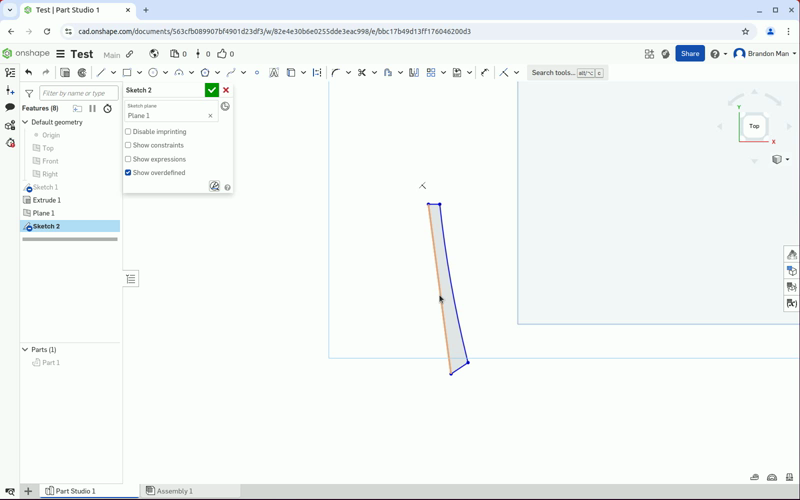
click(439, 294)
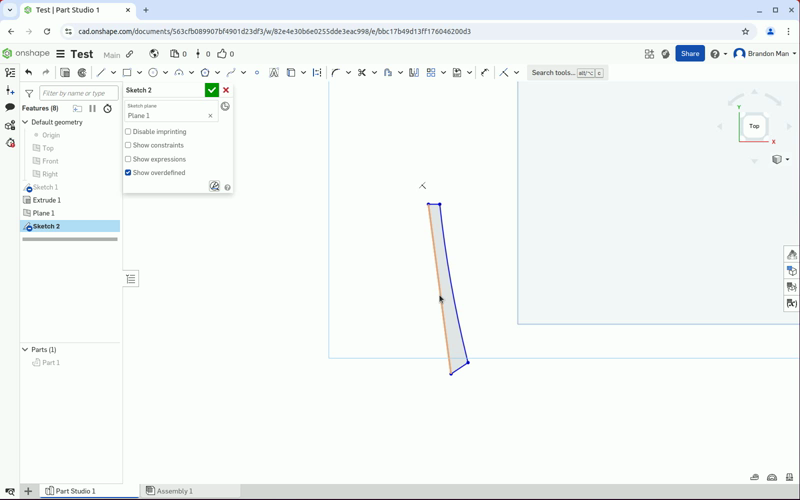
scroll(-6)
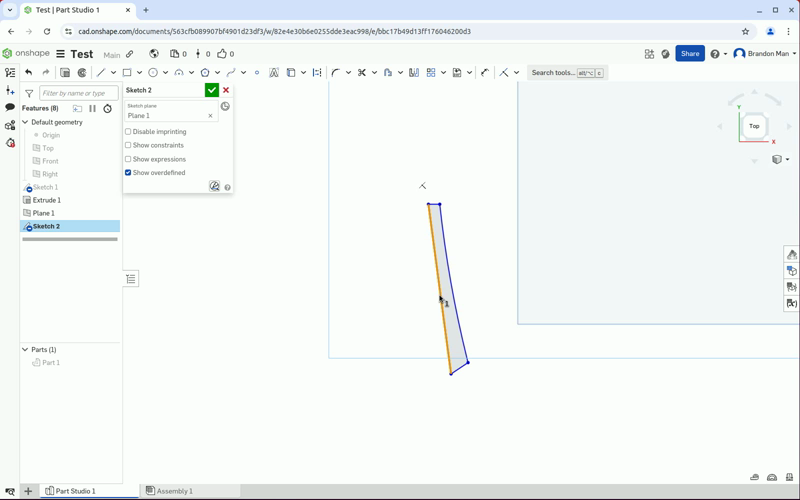
scroll(-6)
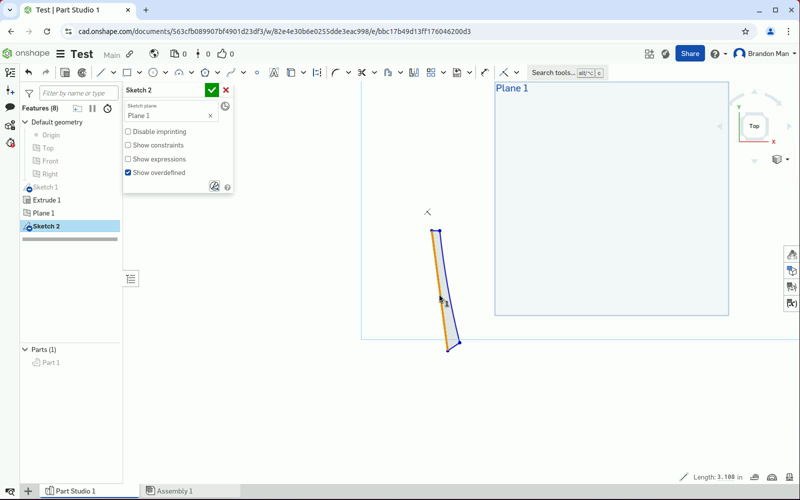
scroll(-6)
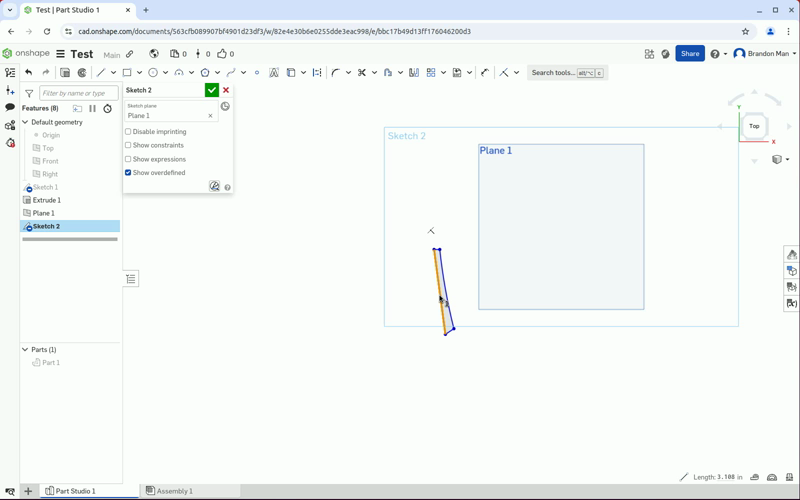
scroll(-6)
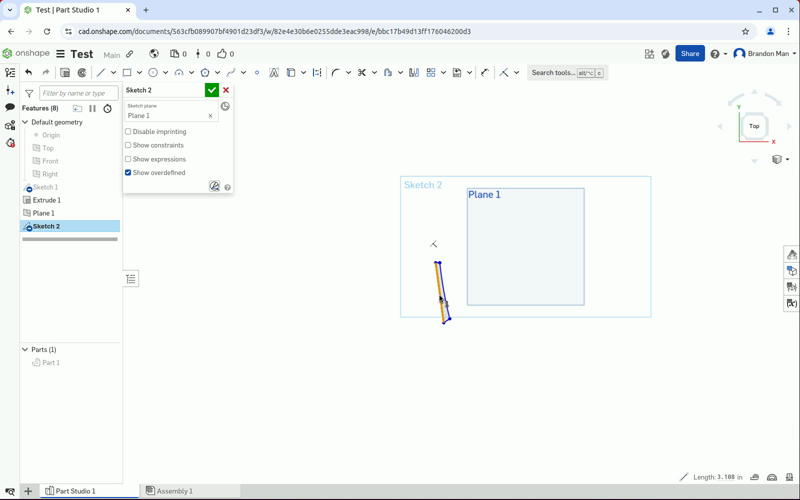
scroll(-6)
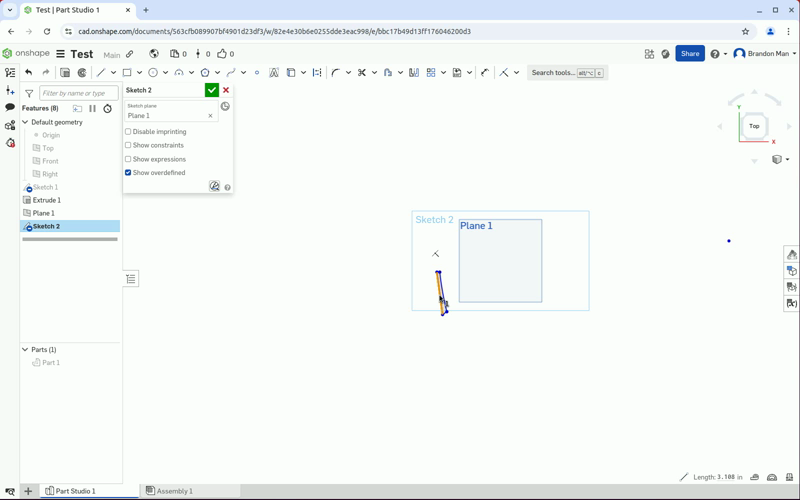
scroll(-6)
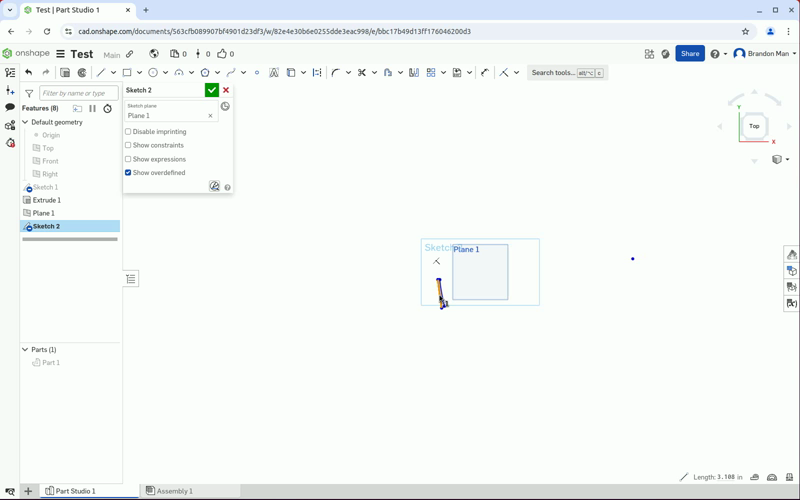
scroll(-6)
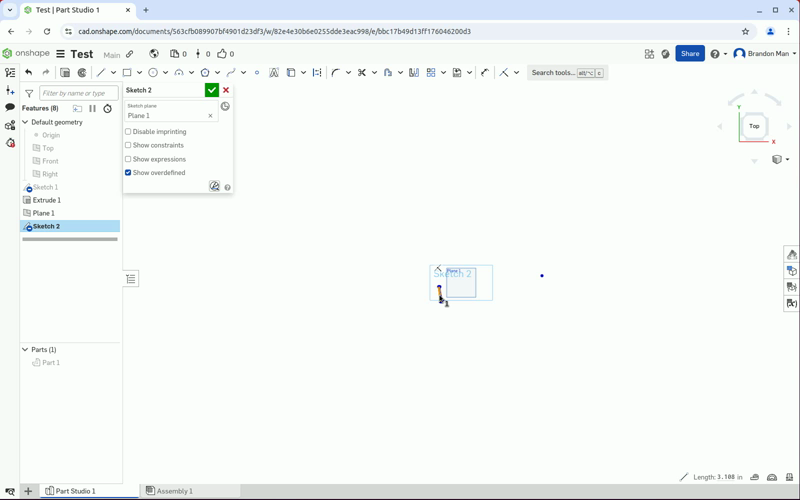
mouse_move(73, 352)
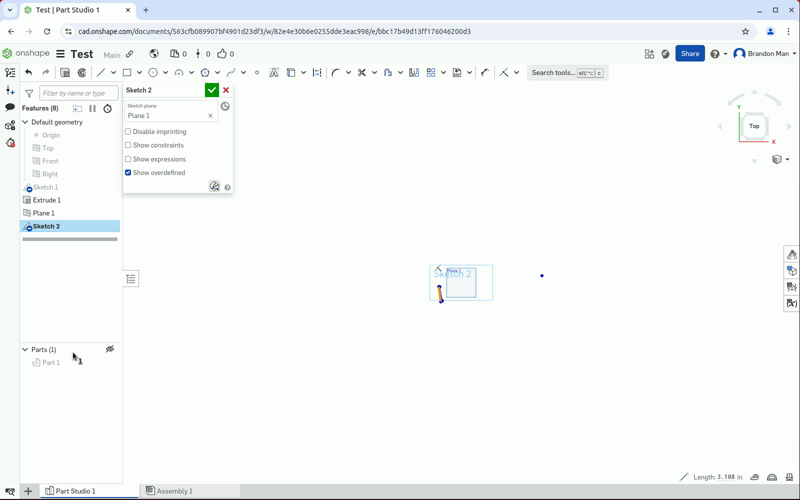
key(shift+y)
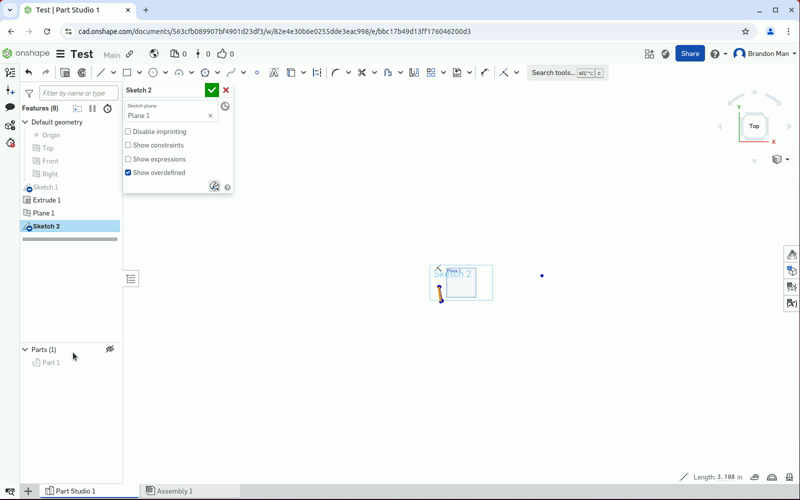
key(shift+e)
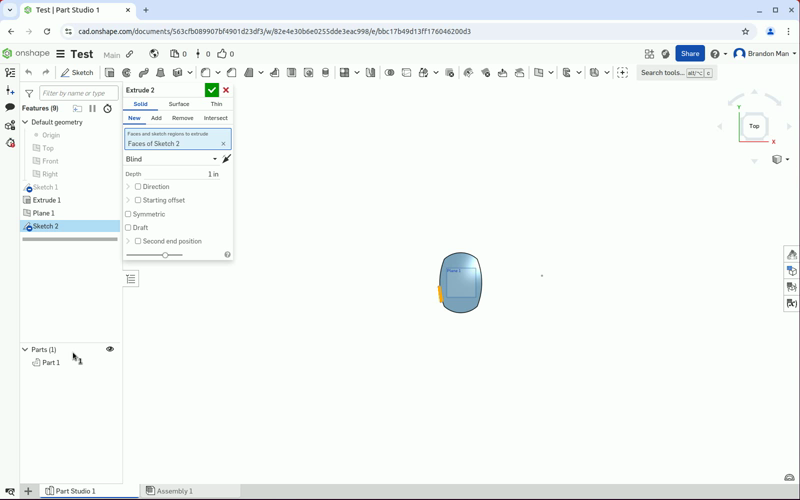
mouse_move(143, 106)
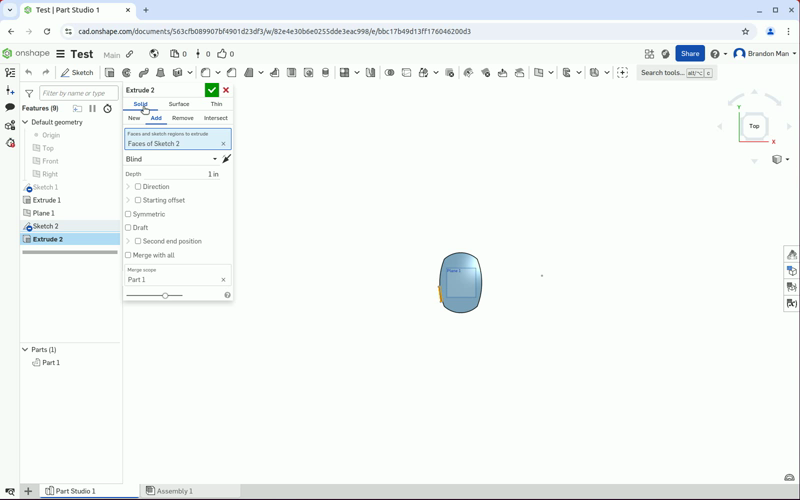
click(143, 106)
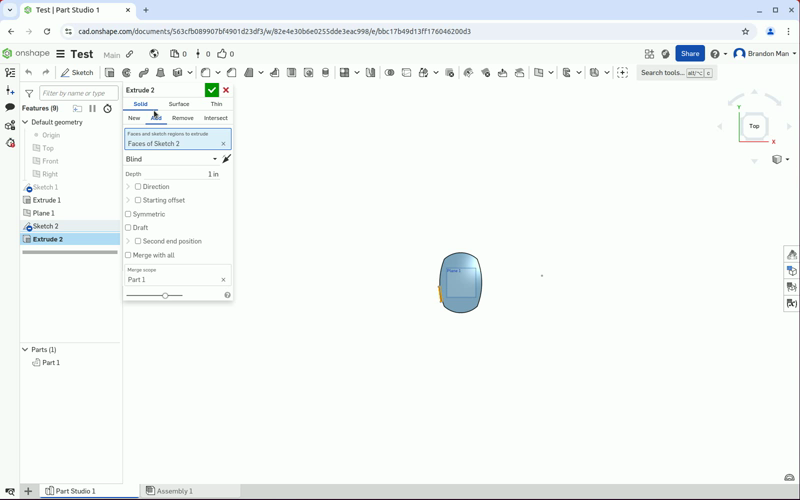
mouse_move(186, 120)
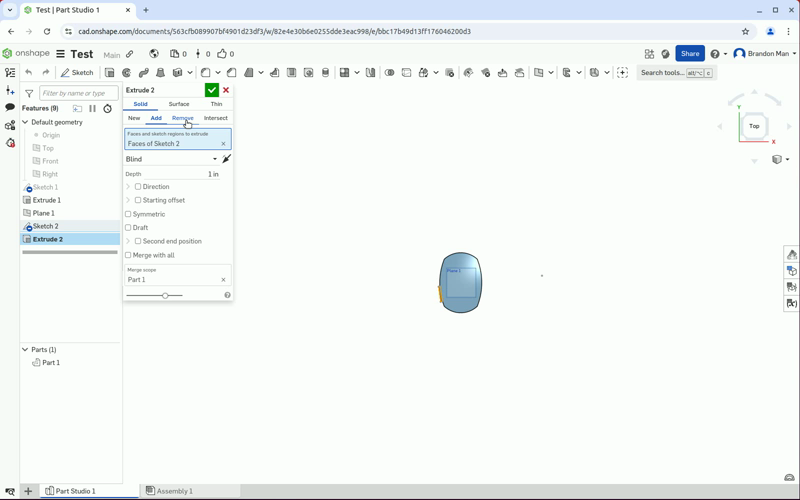
click(186, 120)
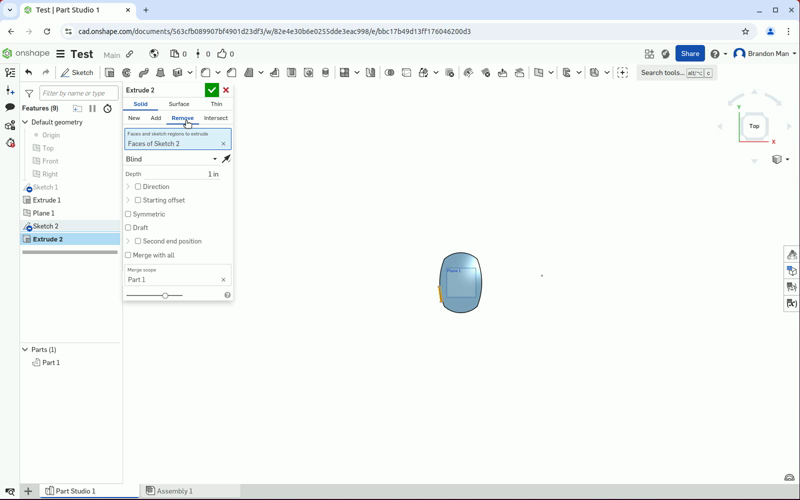
key(tab, 4)
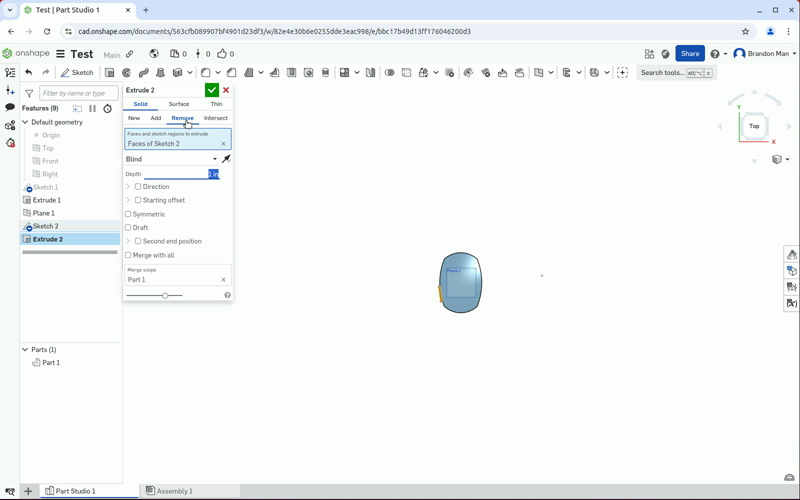
text(30.811)
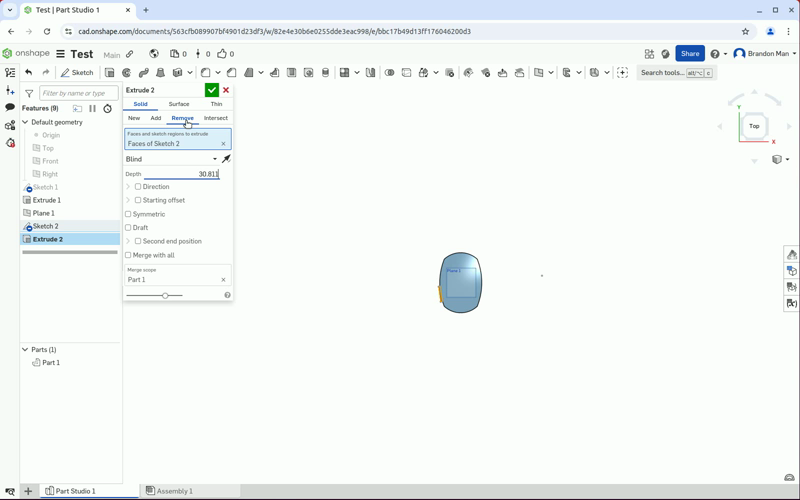
key(tab, 6)
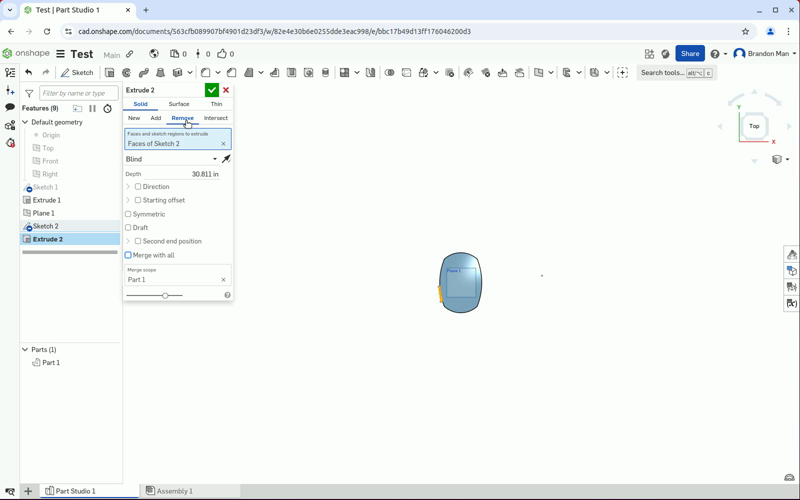
key(space)
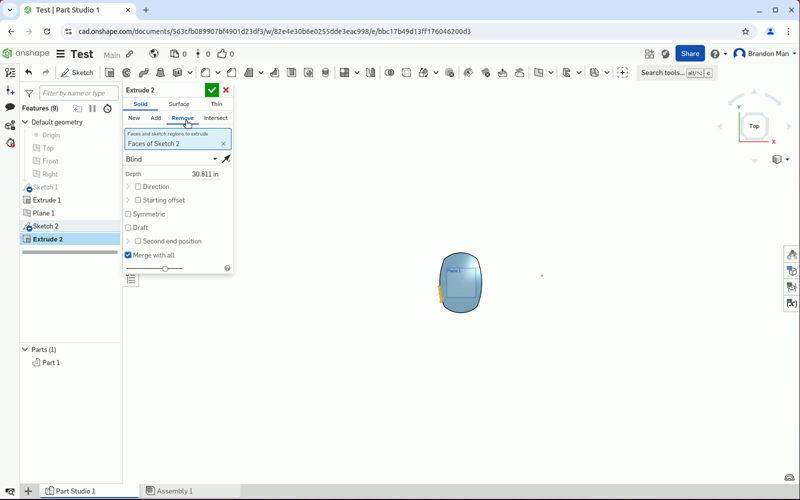
key(enter)
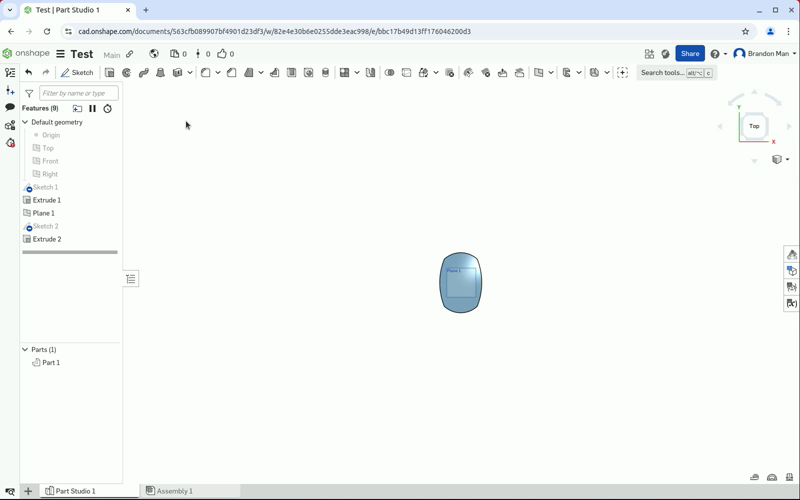
key(shift+h)
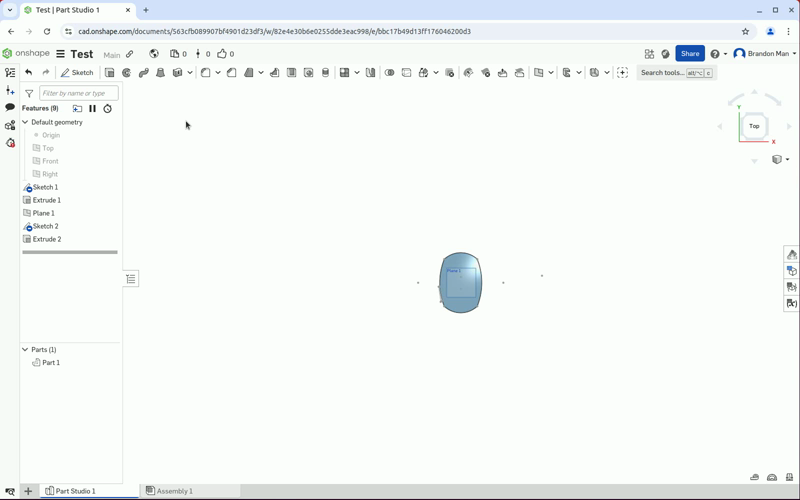
key(shift+h)
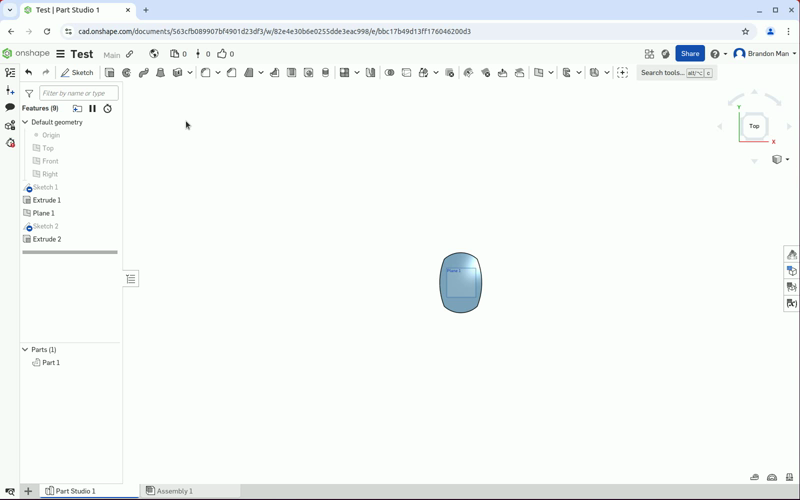
mouse_move(73, 189)
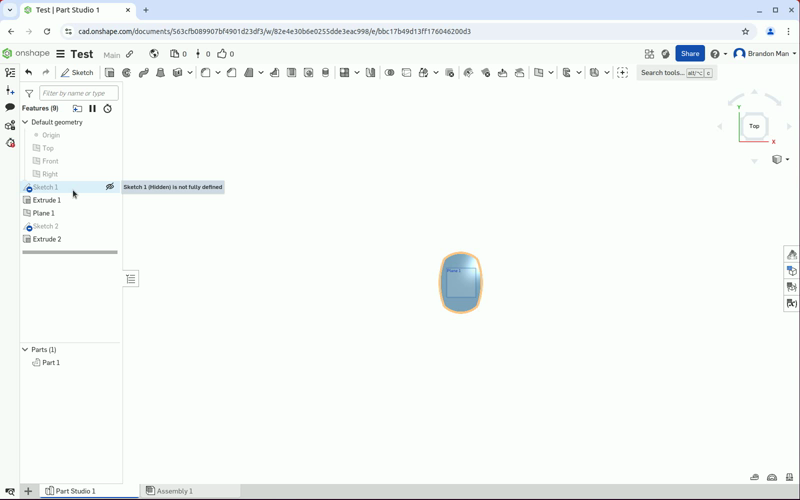
click(73, 189)
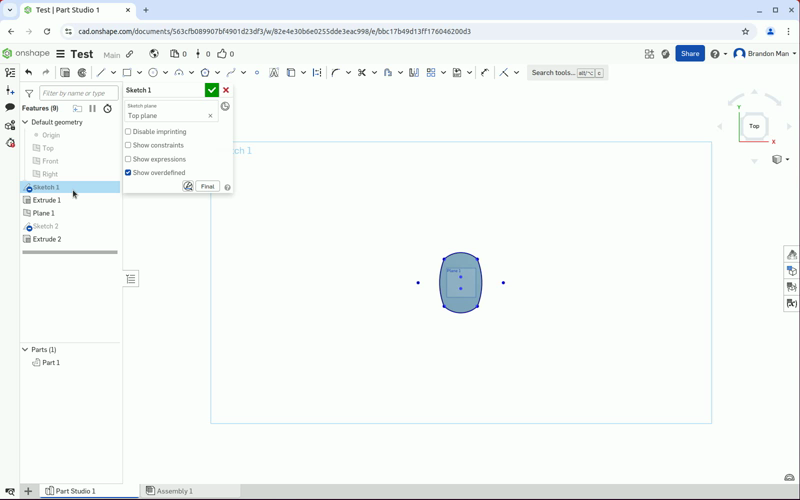
mouse_move(229, 92)
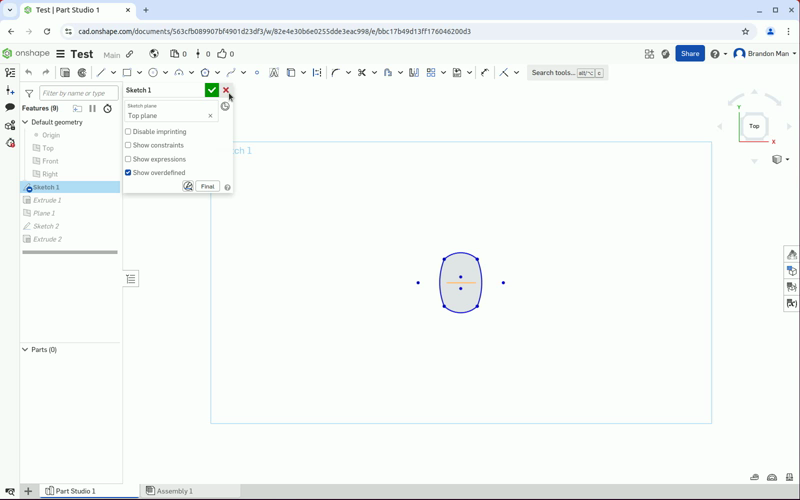
click(229, 92)
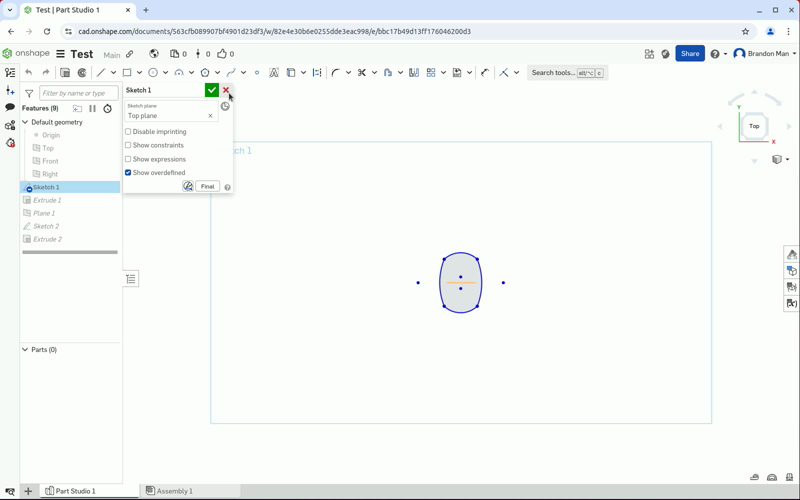
key(shift+s)
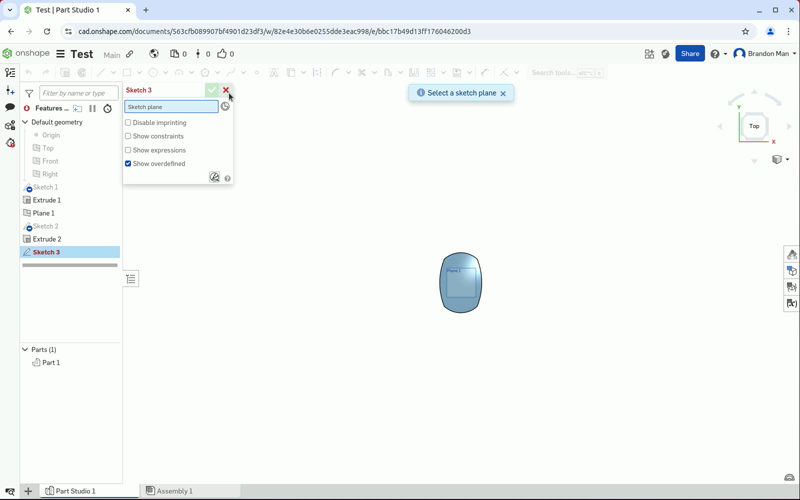
mouse_move(73, 215)
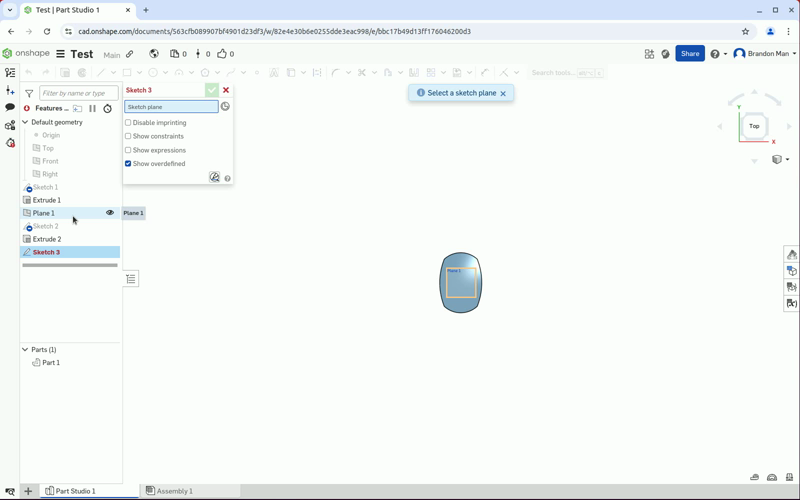
click(73, 215)
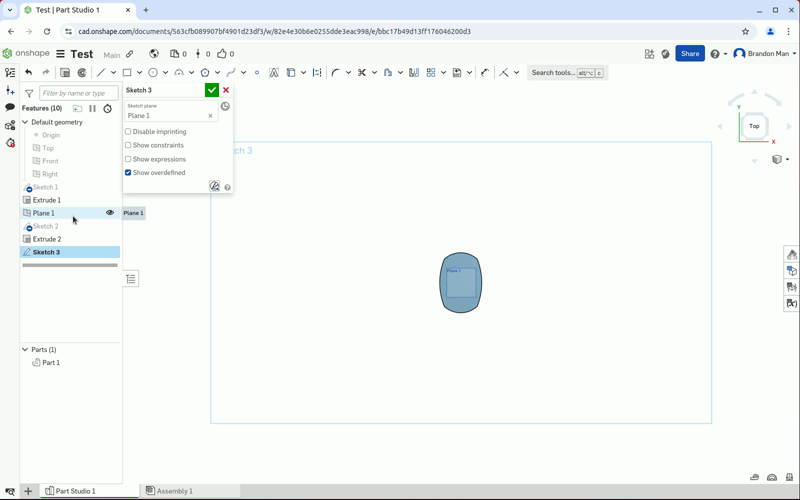
mouse_move(73, 352)
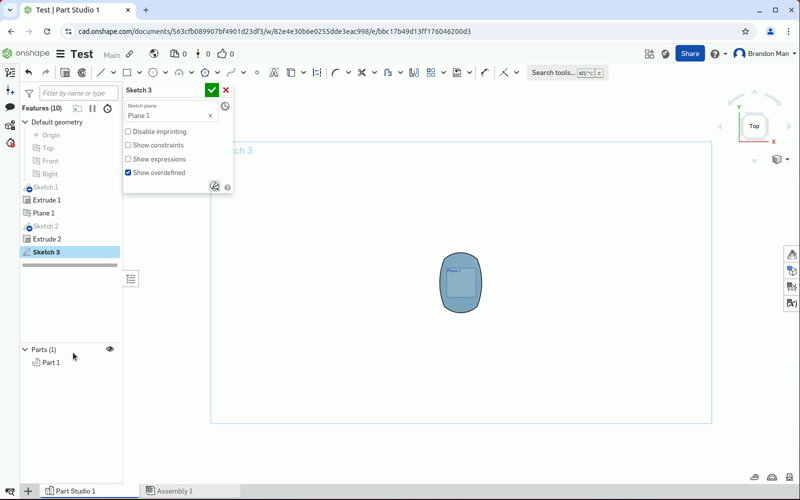
key(y)
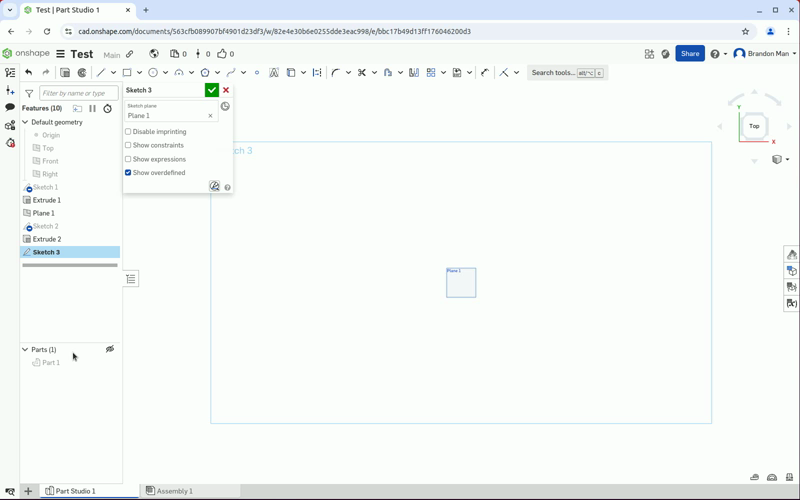
key(a)
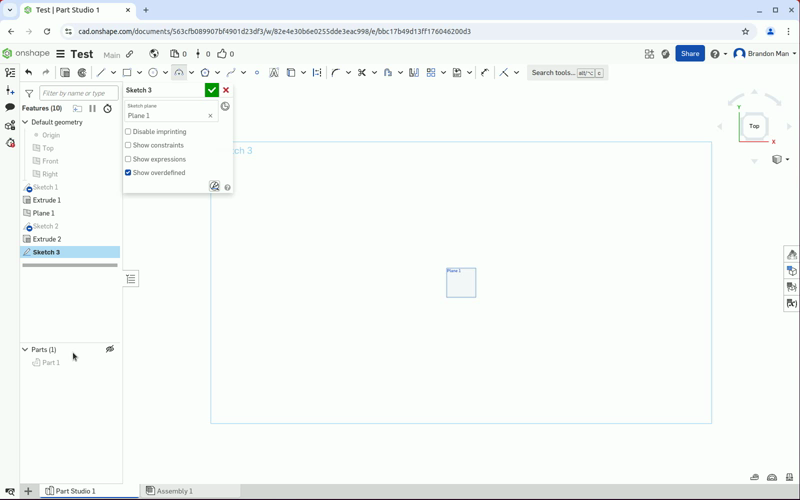
key_down(shift)
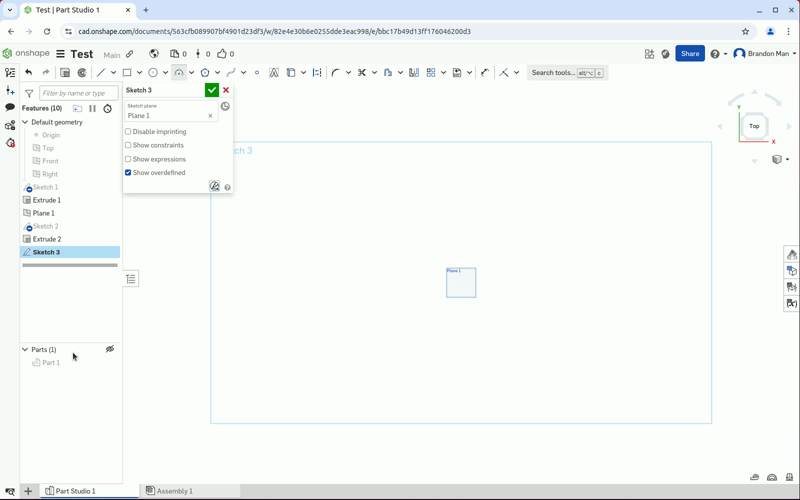
mouse_move(439, 286)
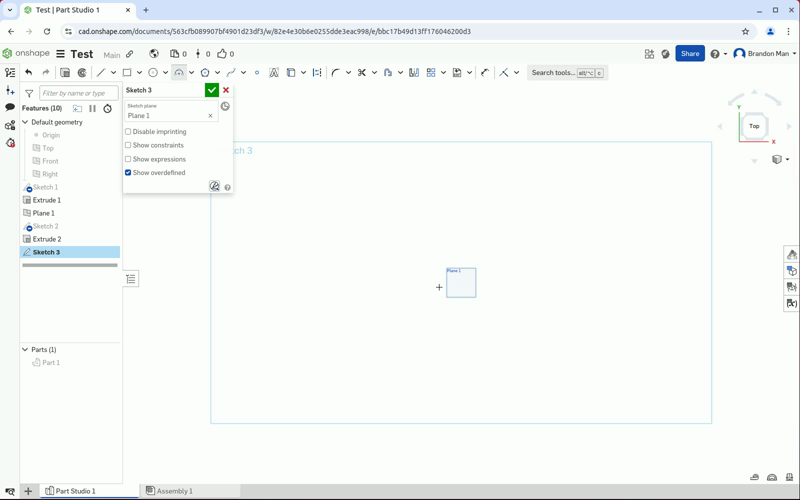
click(439, 286)
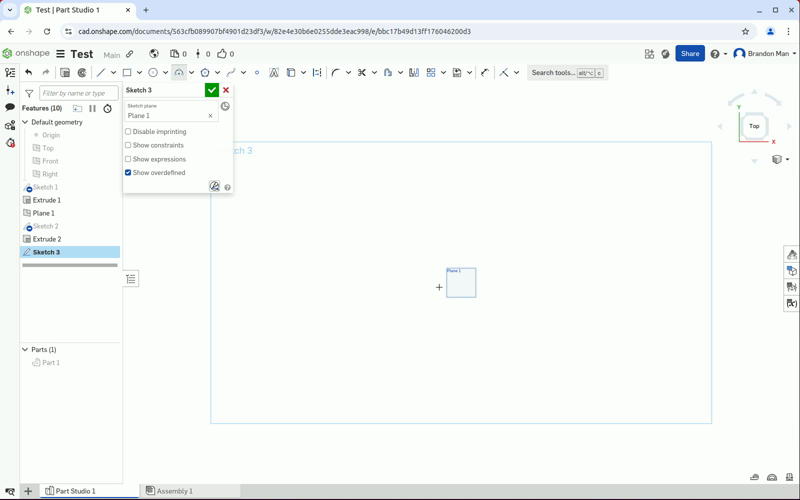
key_up(shift)
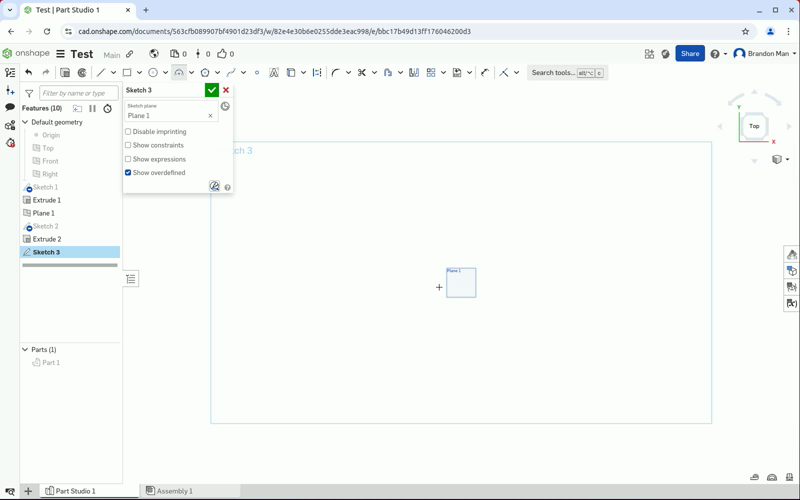
key_down(shift)
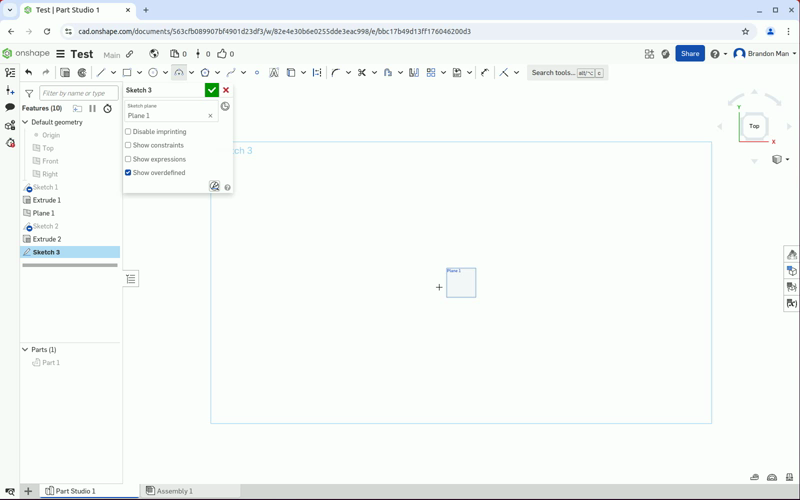
mouse_move(441, 300)
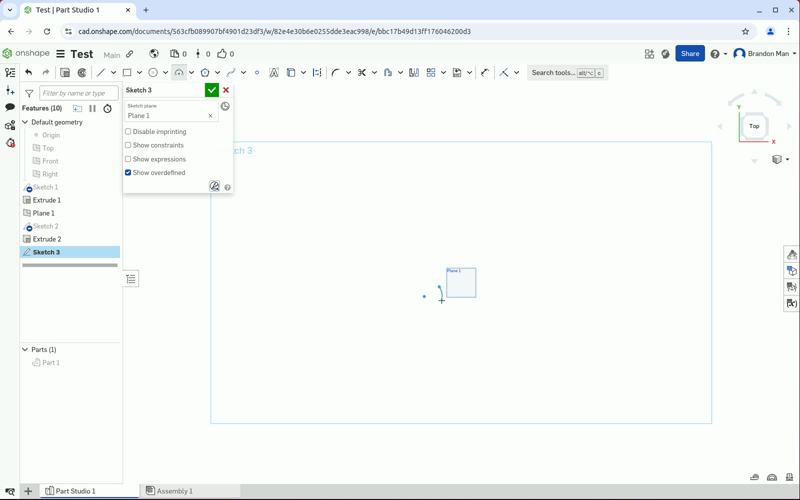
click(441, 300)
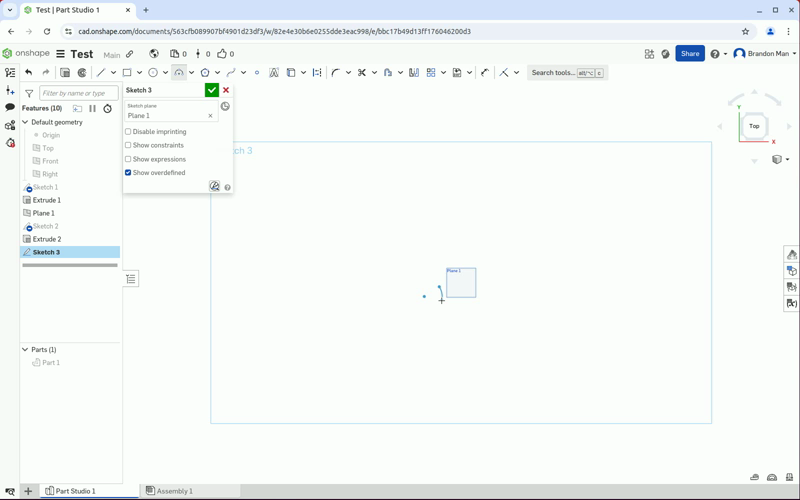
mouse_move(440, 293)
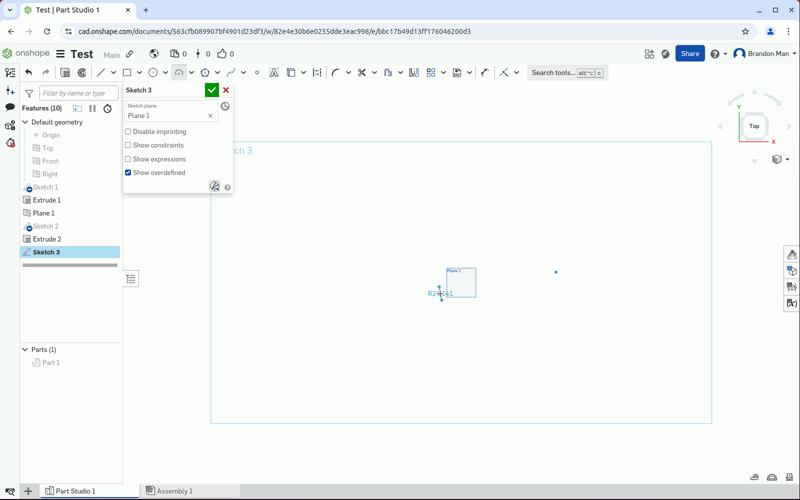
click(440, 293)
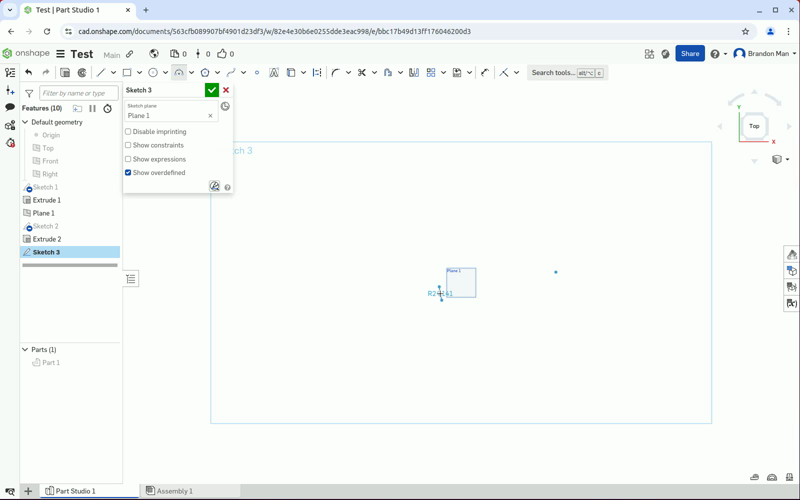
key_up(shift)
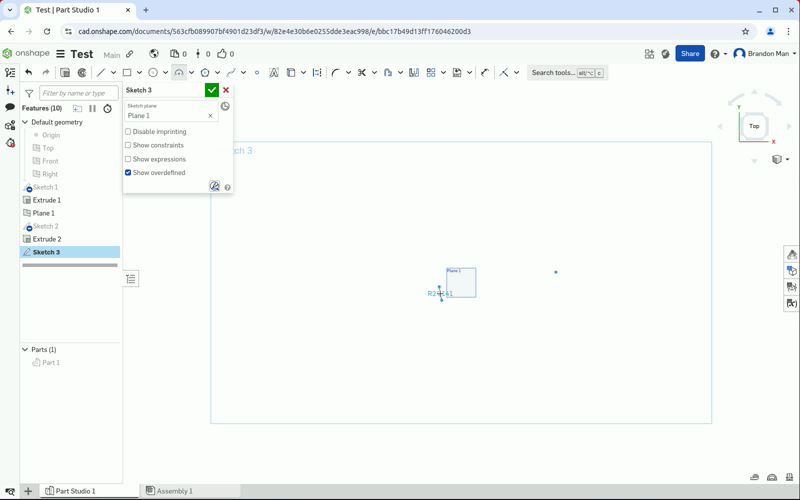
key(esc)
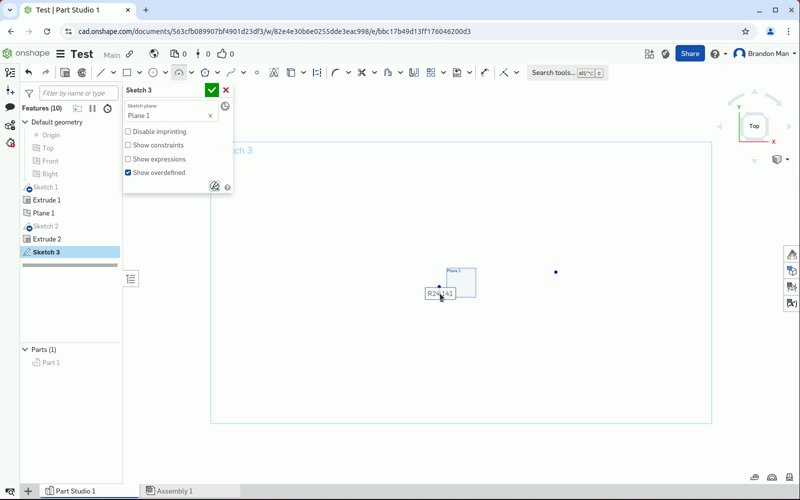
key(l)
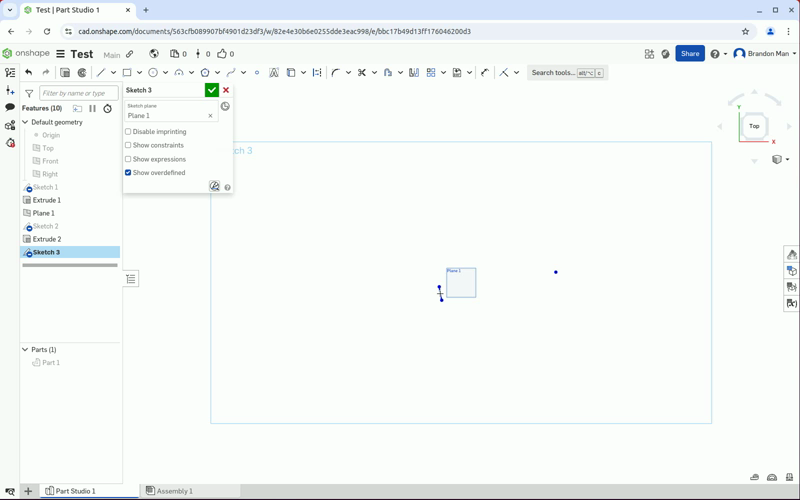
mouse_move(441, 300)
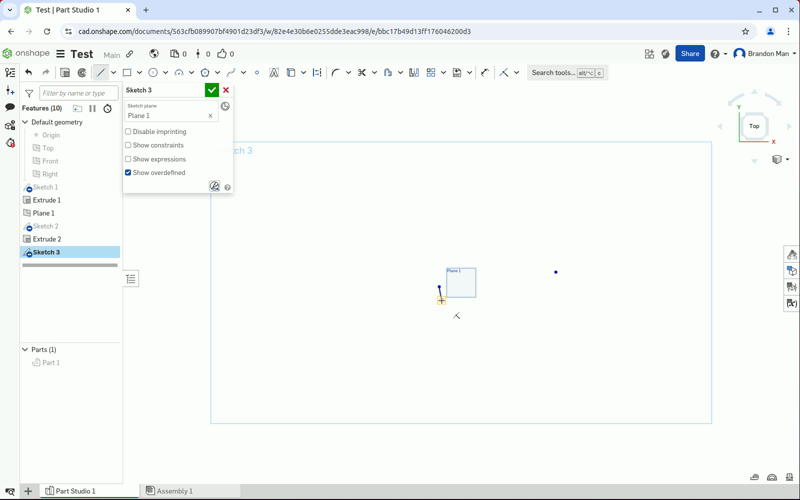
click(441, 300)
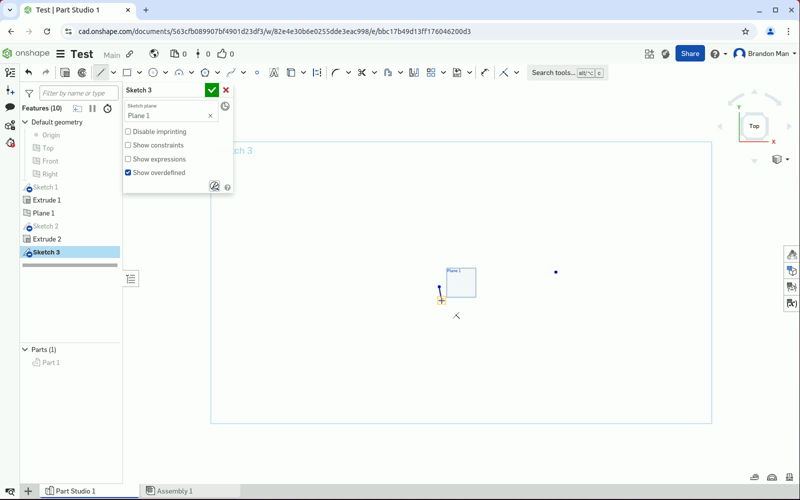
key_down(shift)
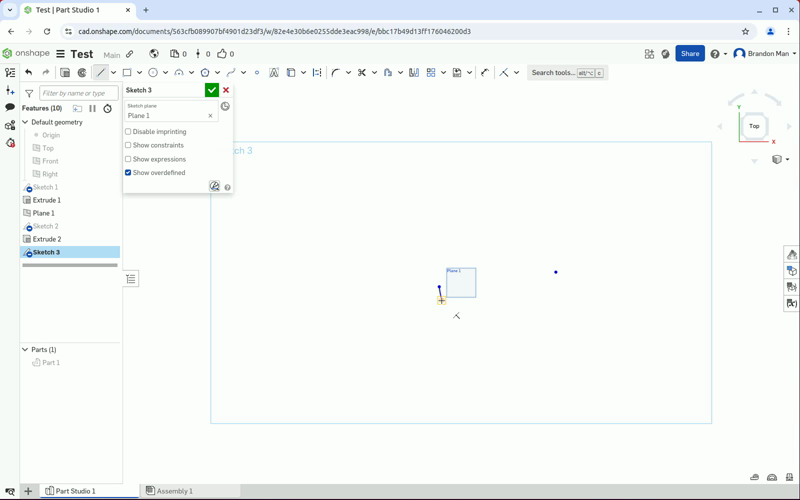
mouse_move(471, 300)
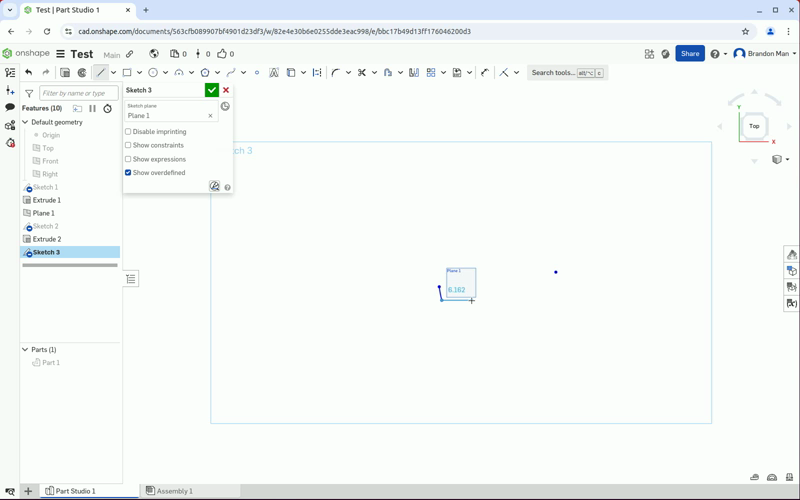
mouse_move(452, 291)
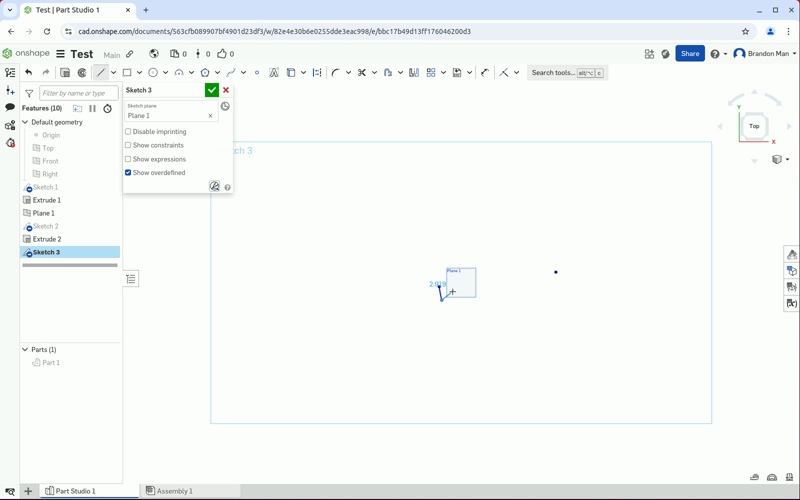
click(452, 291)
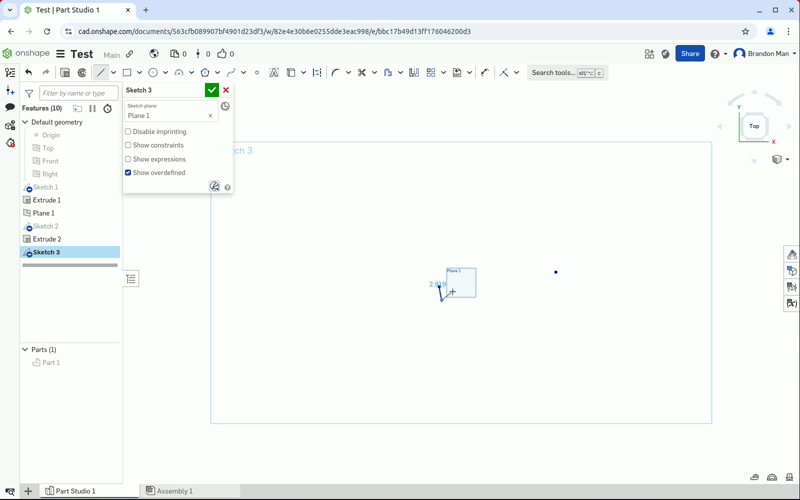
key_up(shift)
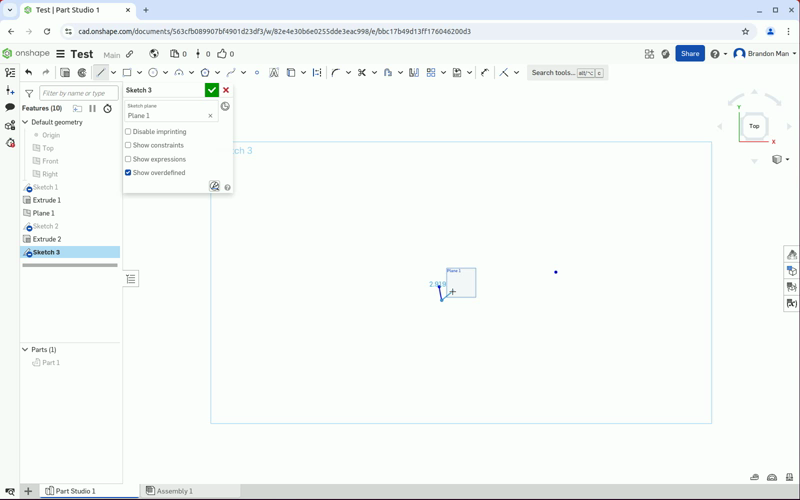
mouse_move(482, 291)
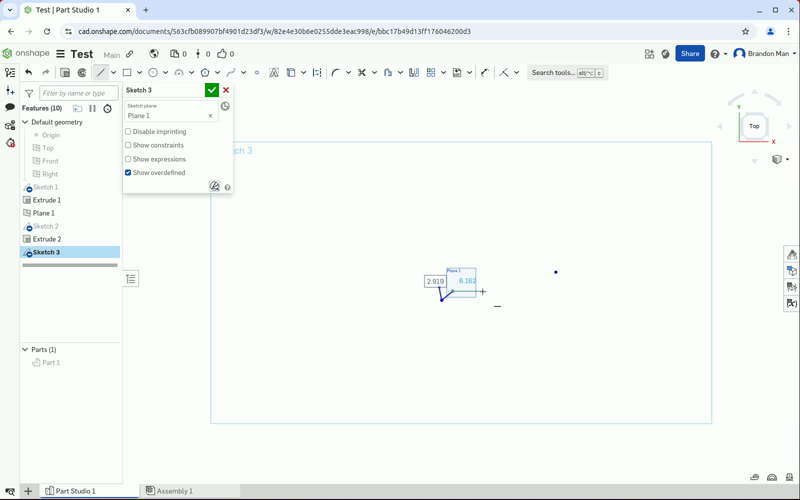
key_down(shift)
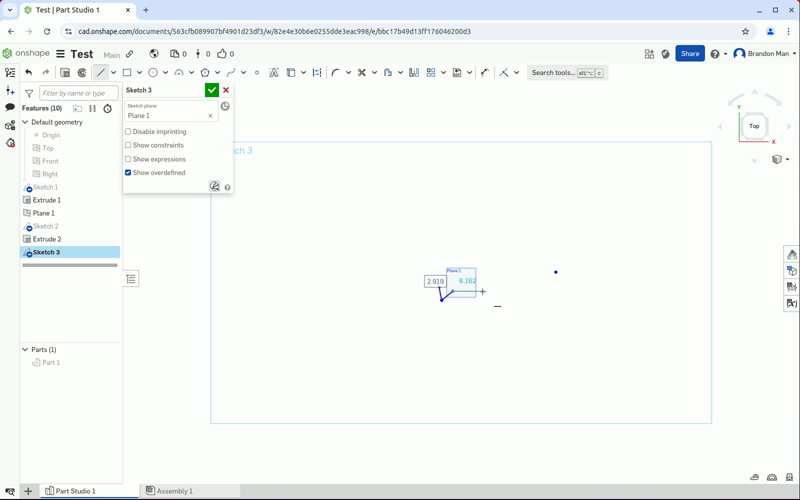
mouse_move(439, 286)
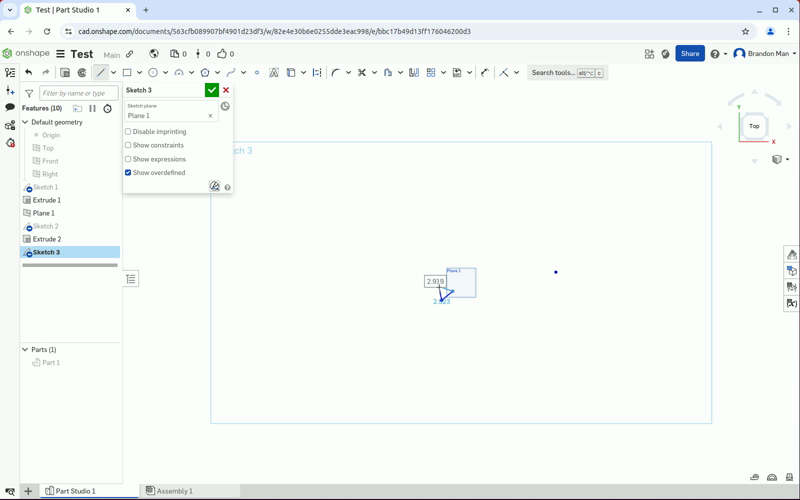
key_up(shift)
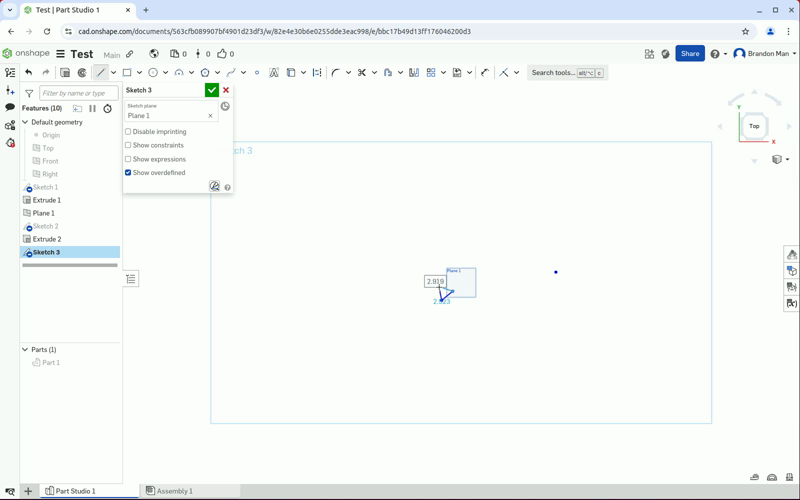
click(439, 286)
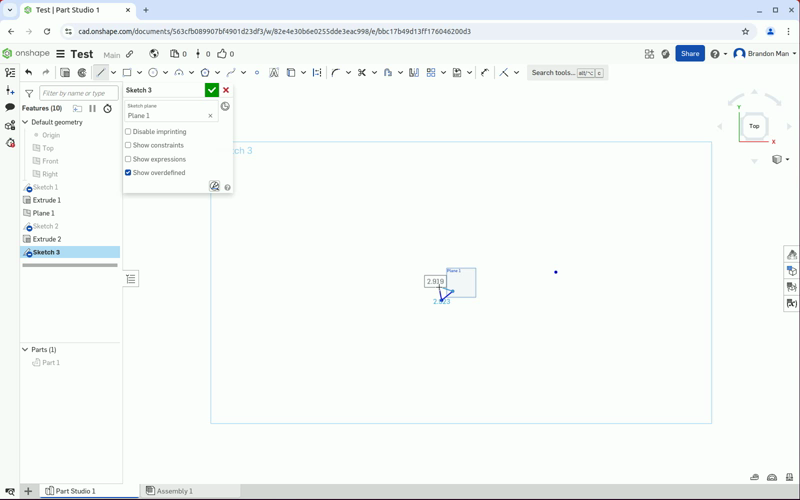
key(esc)
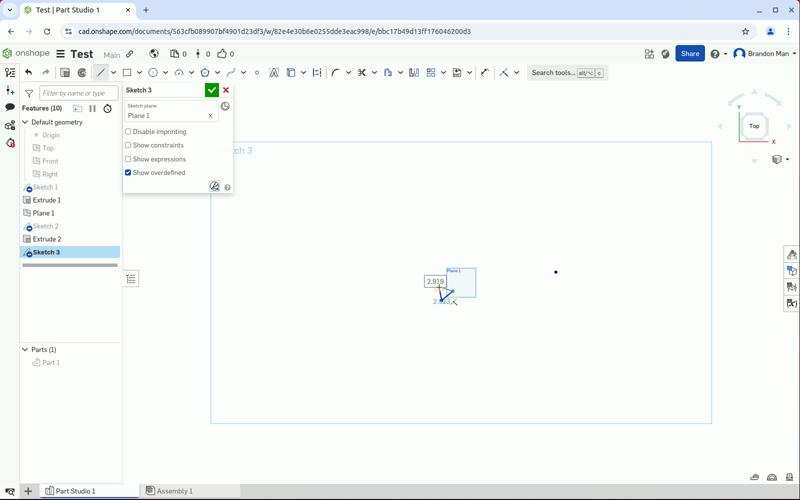
mouse_move(442, 296)
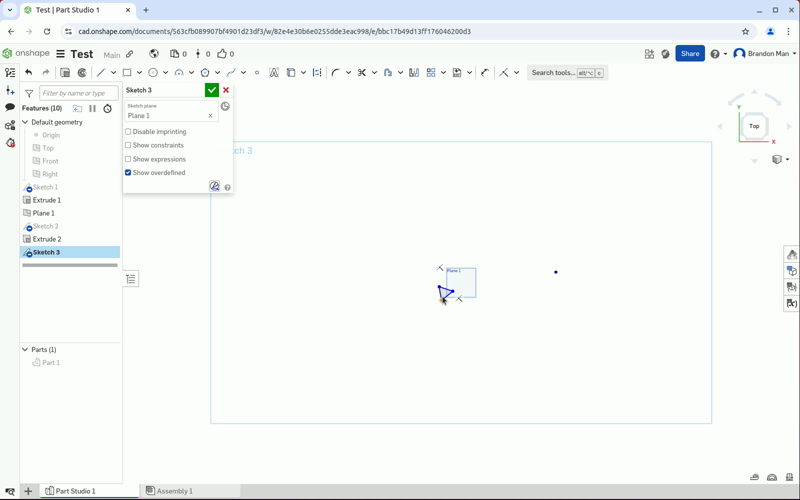
scroll(6)
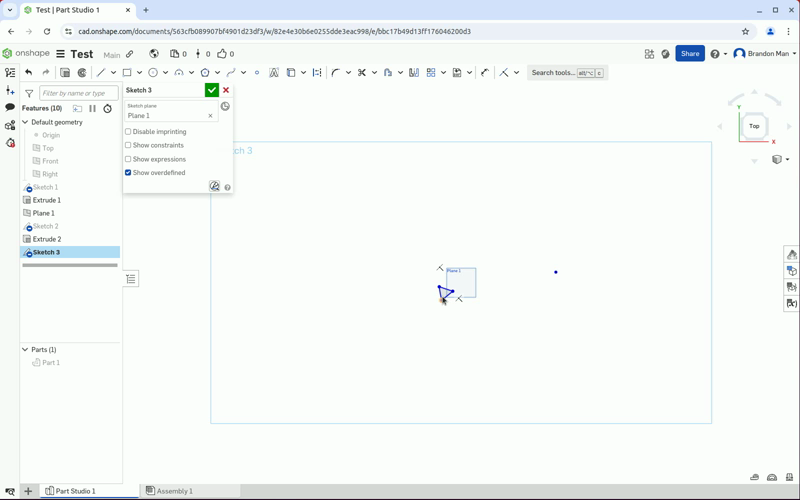
scroll(6)
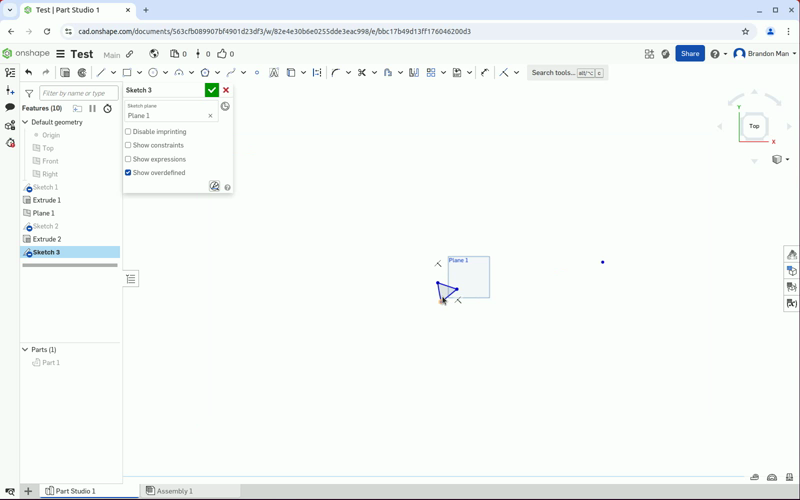
scroll(6)
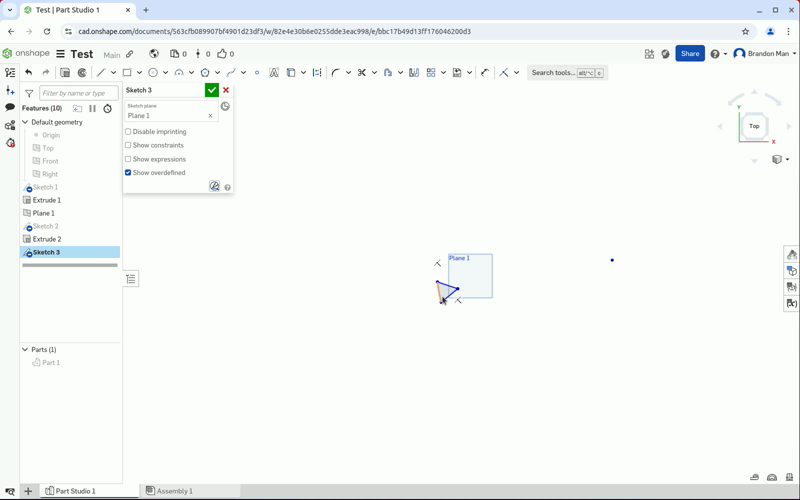
scroll(6)
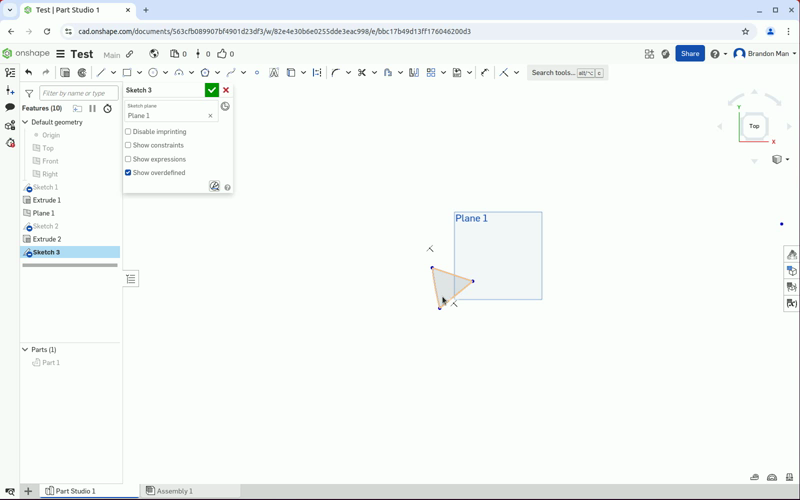
scroll(6)
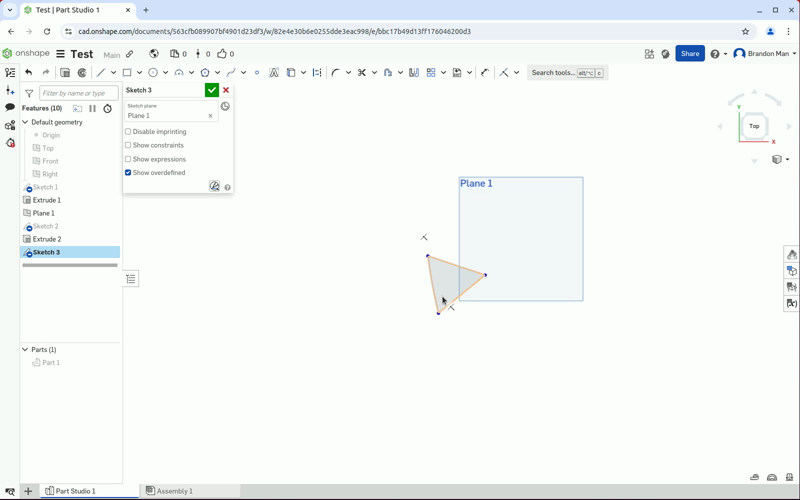
scroll(6)
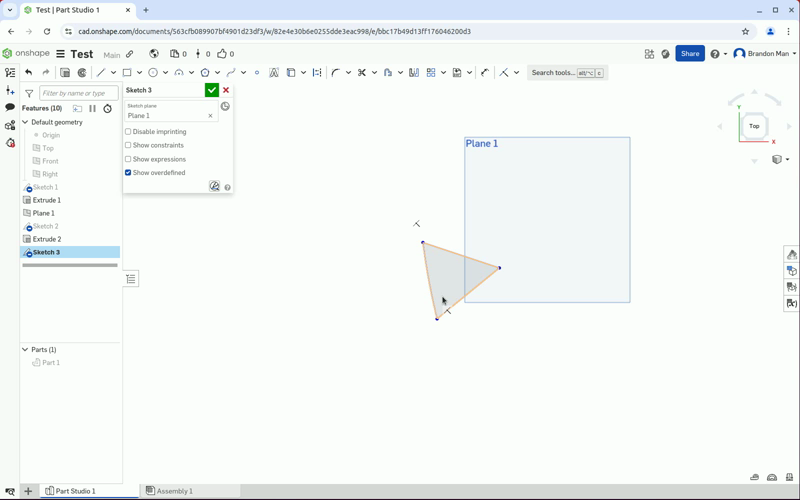
scroll(6)
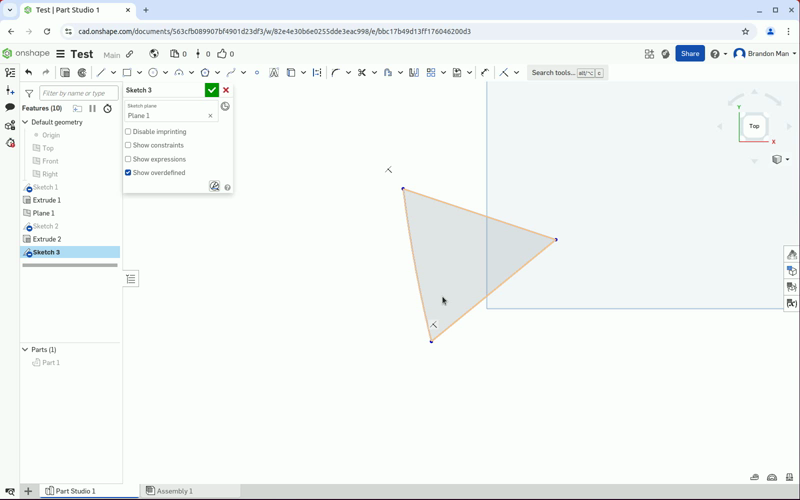
click(442, 296)
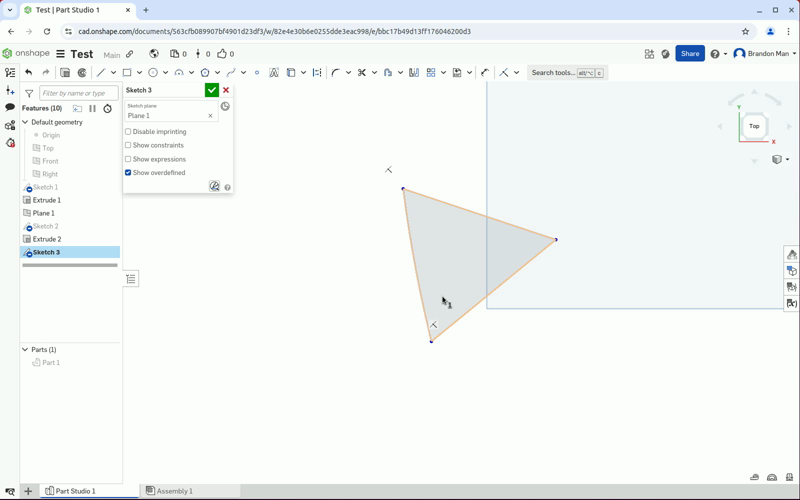
scroll(-6)
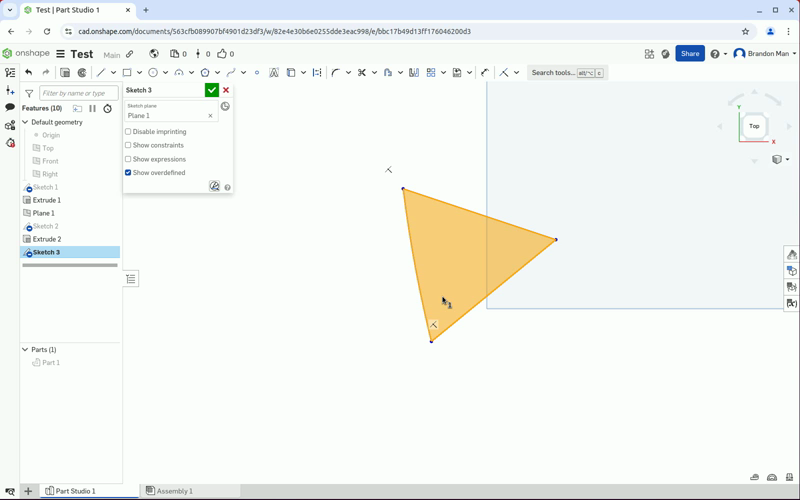
scroll(-6)
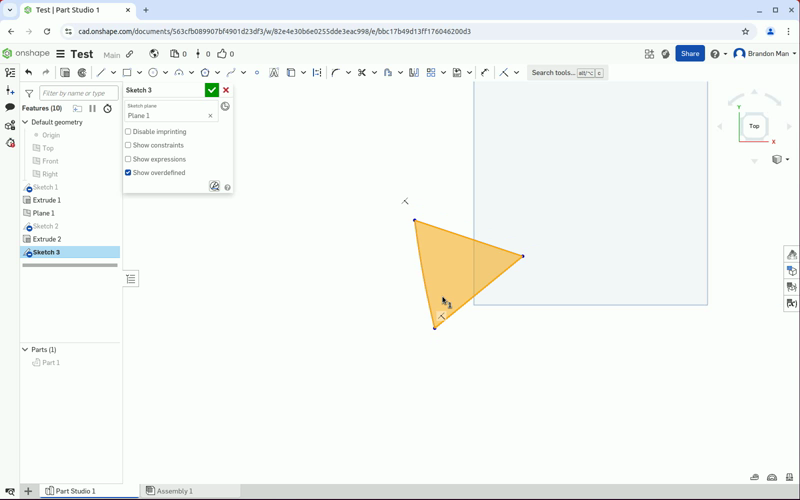
scroll(-6)
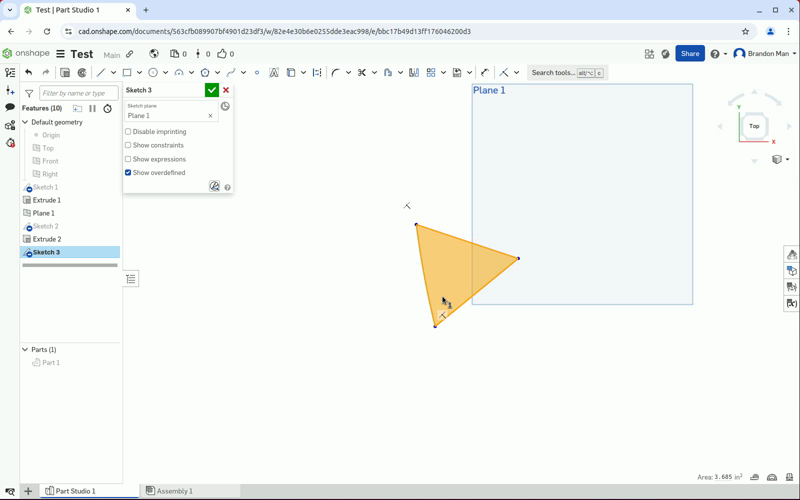
scroll(-6)
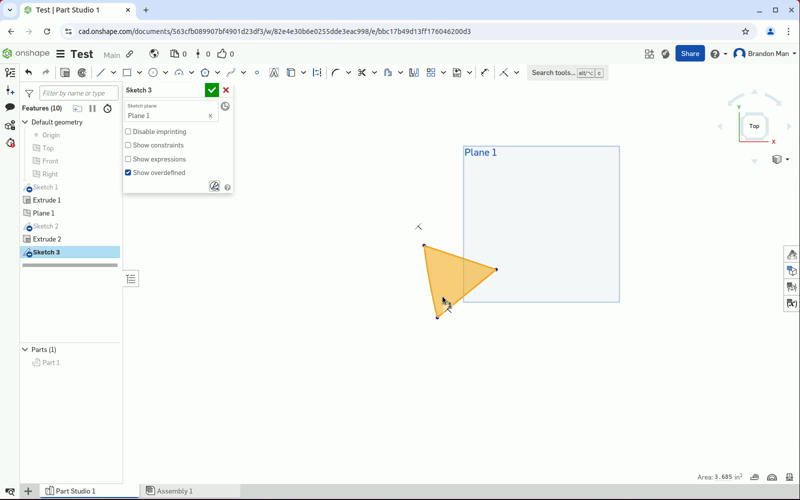
scroll(-6)
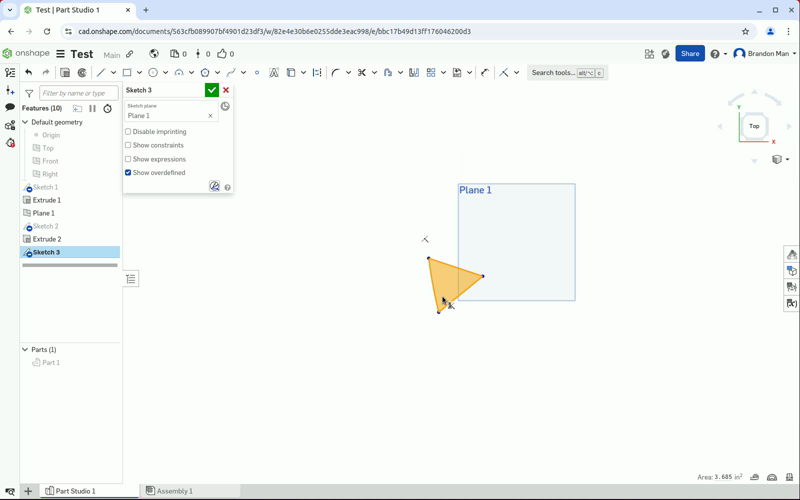
scroll(-6)
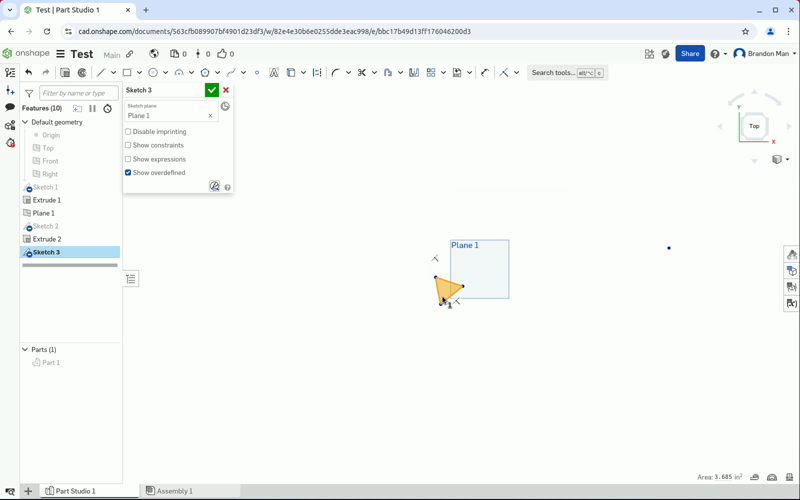
scroll(-6)
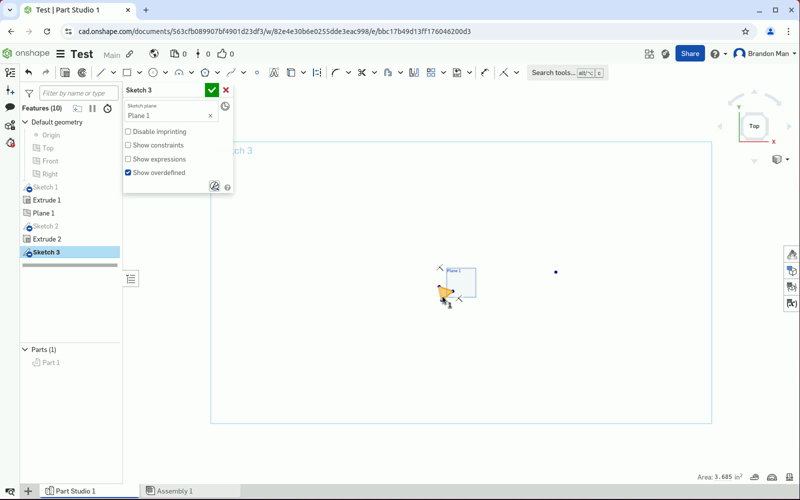
mouse_move(73, 352)
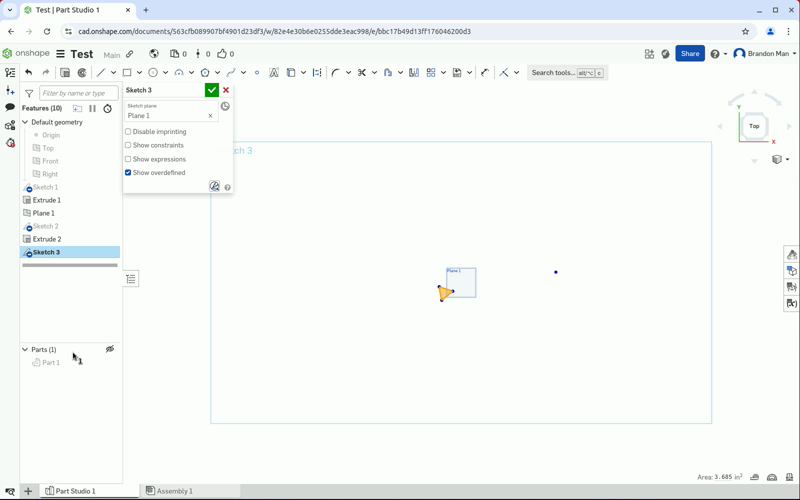
key(shift+y)
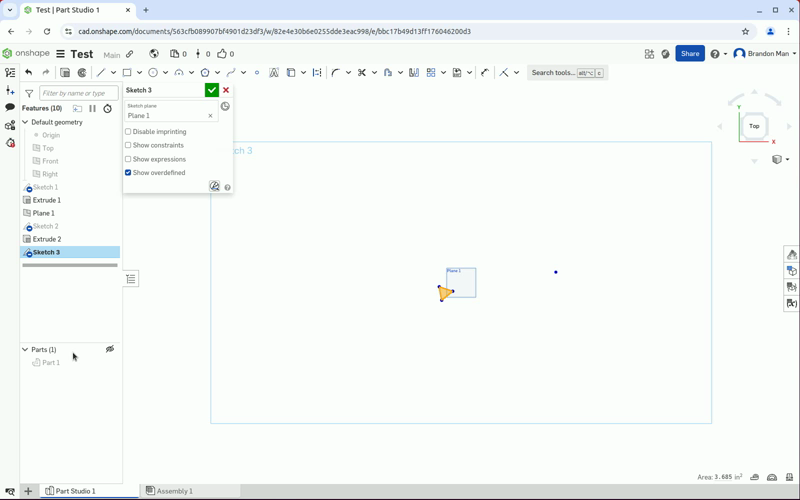
key(shift+e)
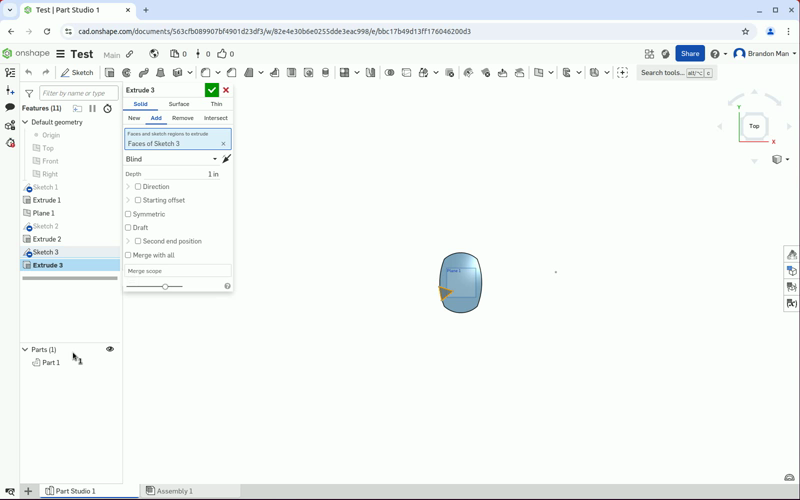
mouse_move(143, 106)
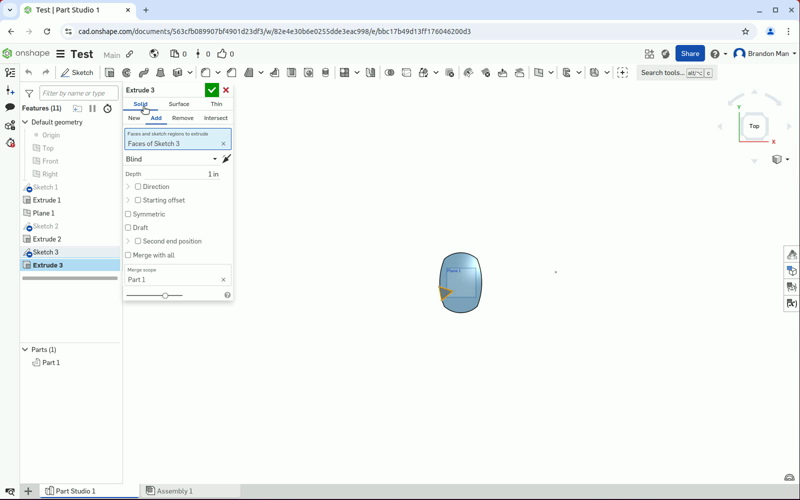
click(143, 106)
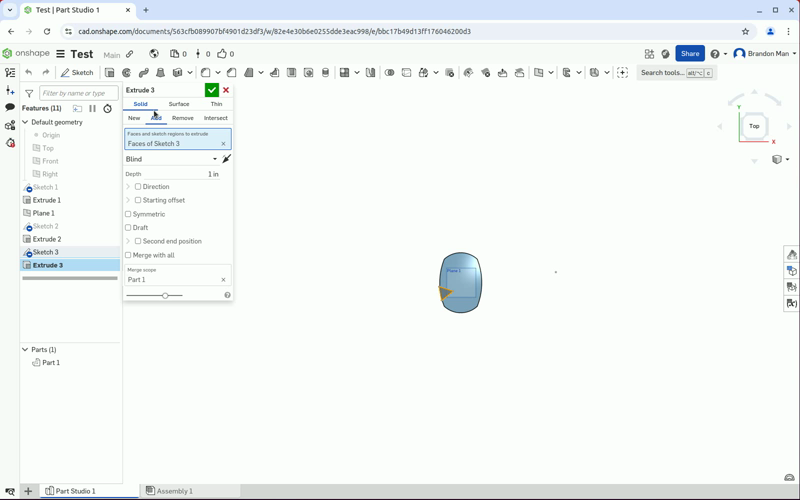
mouse_move(186, 120)
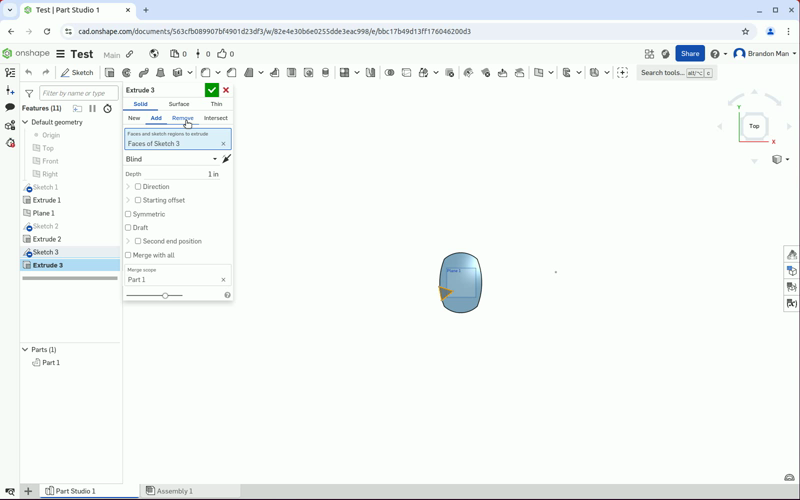
click(186, 120)
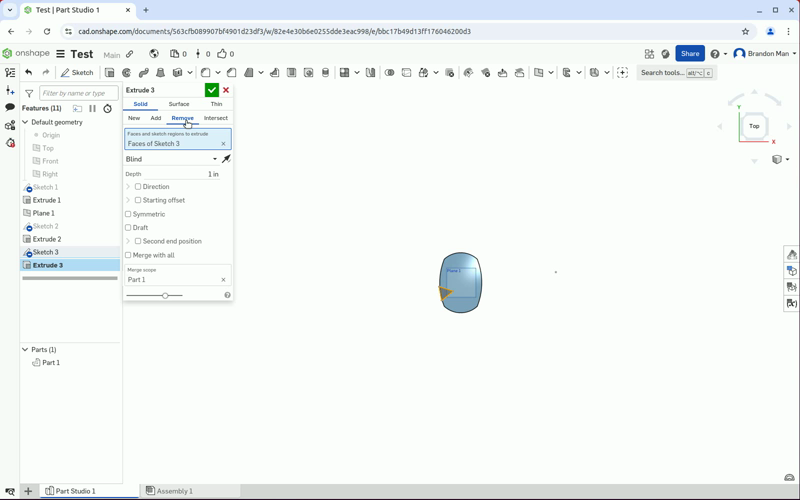
key(tab, 4)
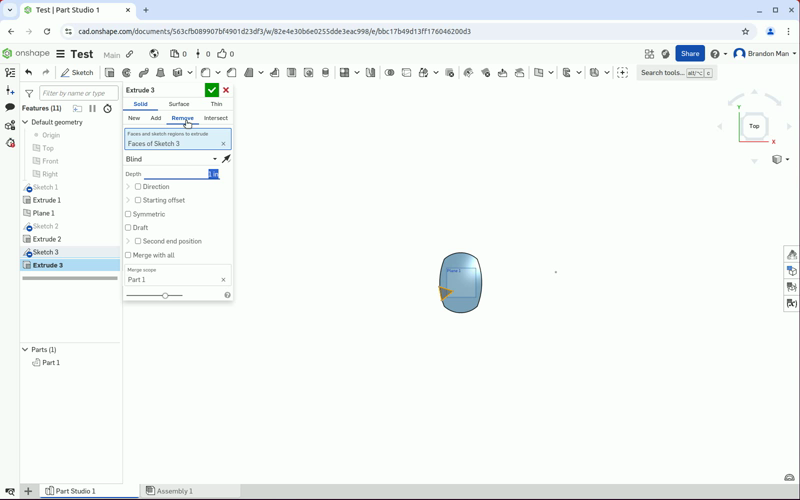
text(30.811)
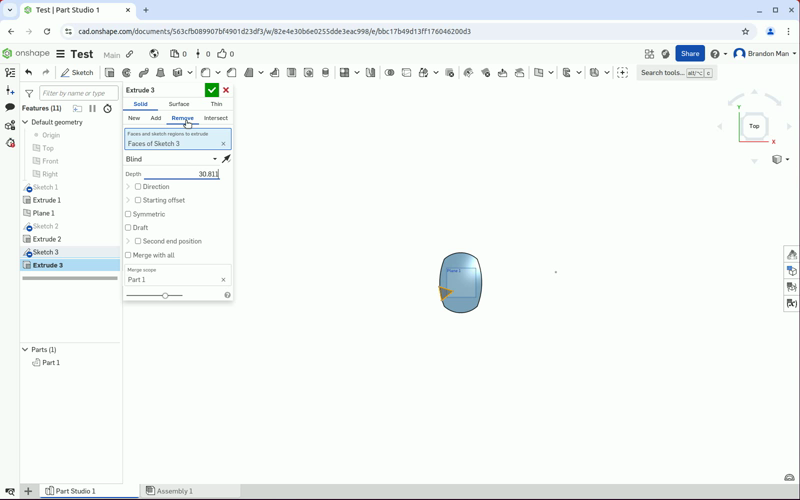
key(tab, 6)
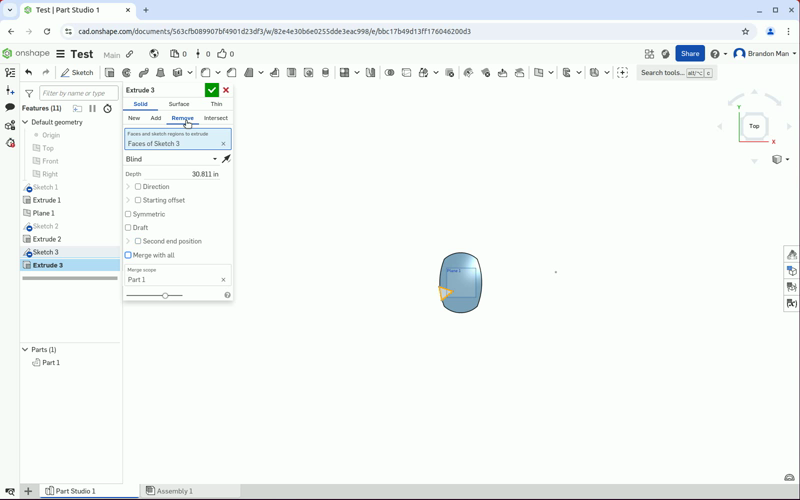
key(space)
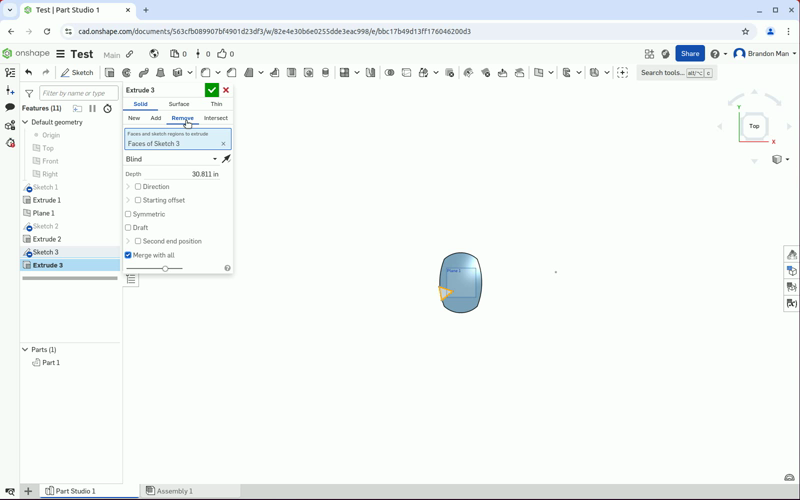
key(enter)
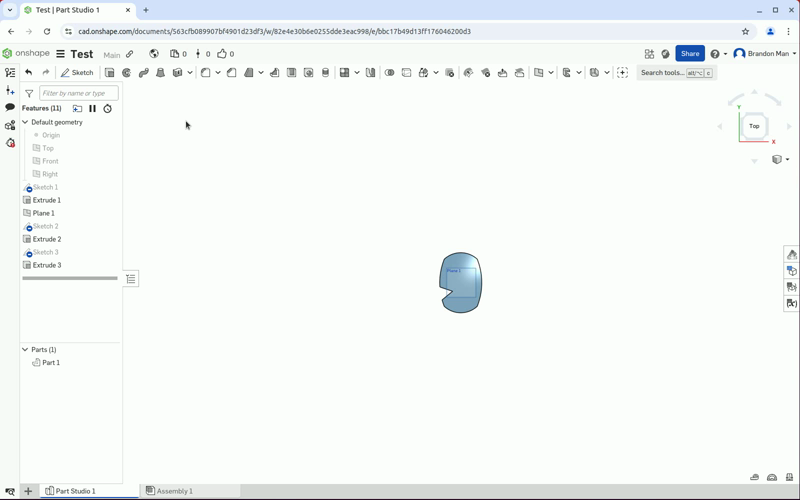
key(shift+h)
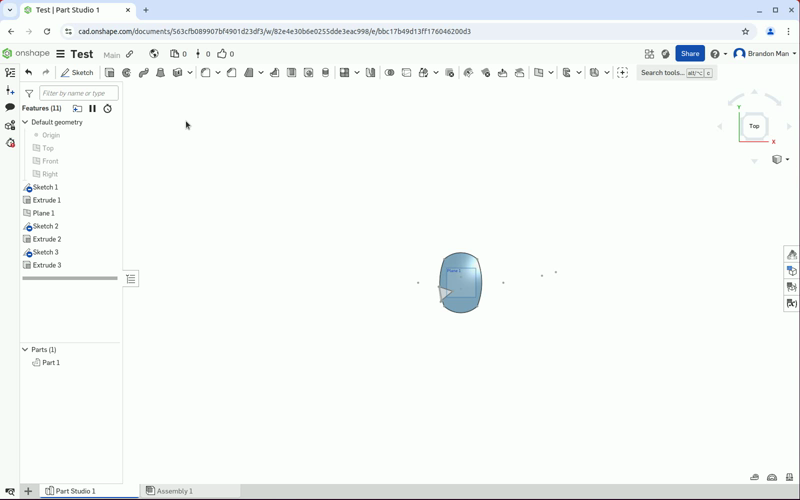
key(shift+h)
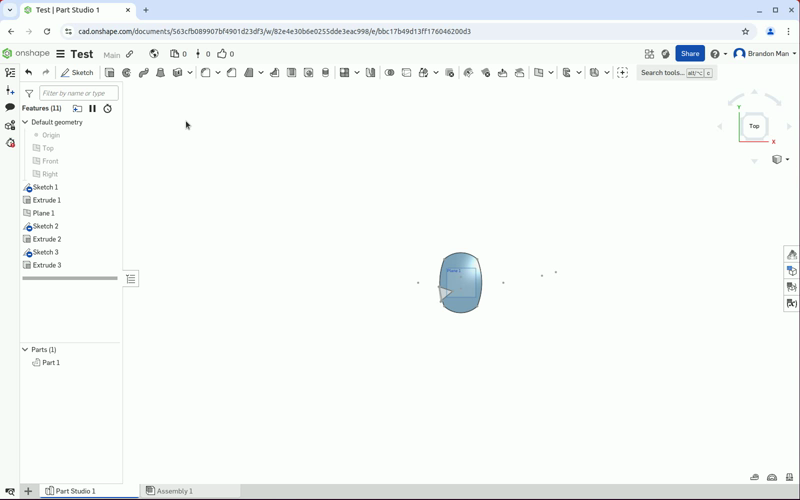
key(shift+7)
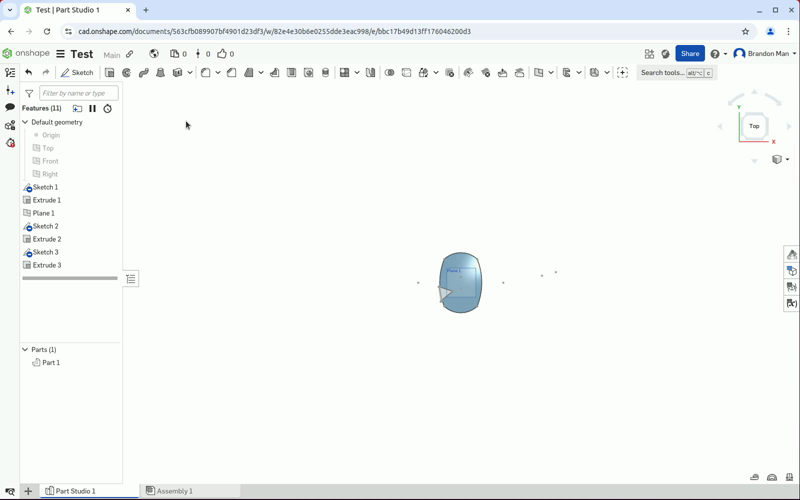
key(up, 3)
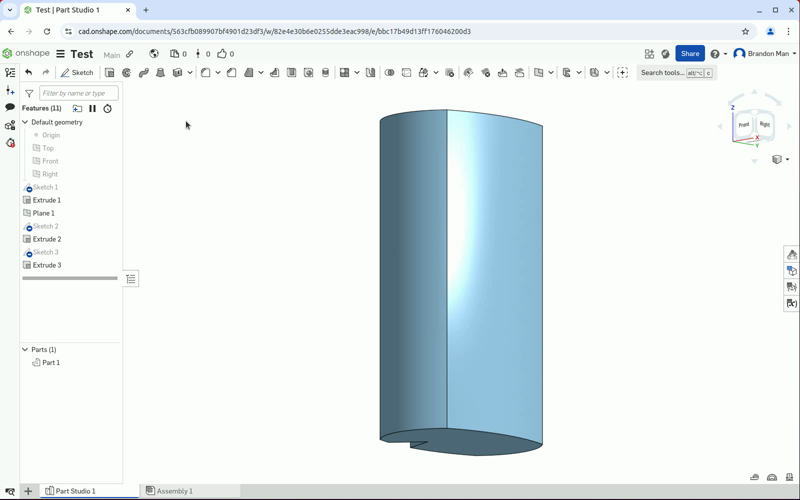
key(left, 3)
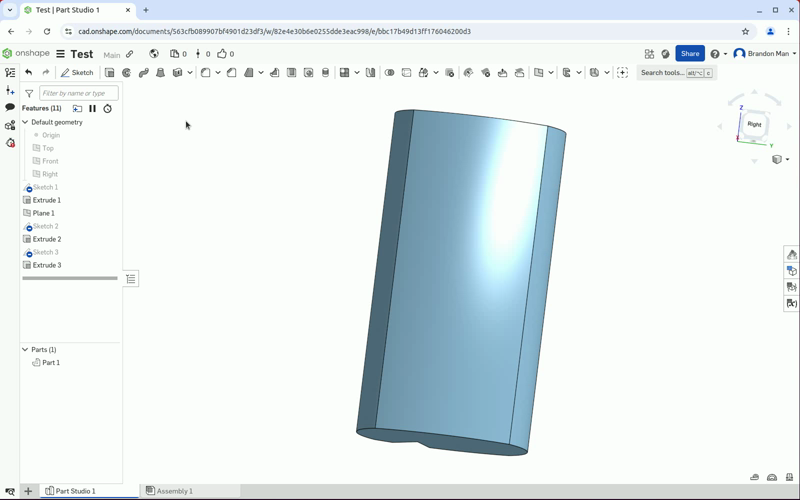
key(right, 3)
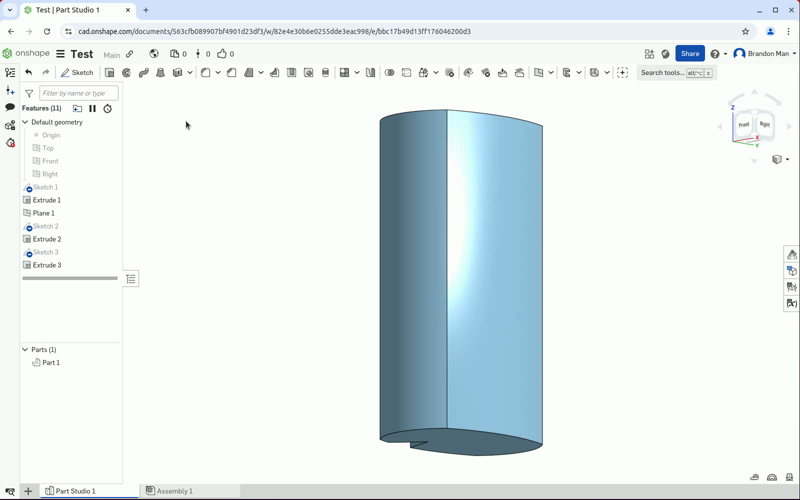
key(down, 3)
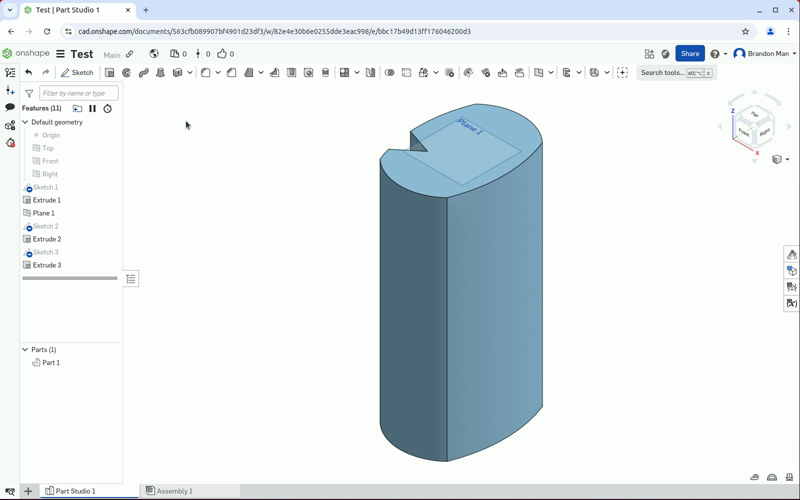
mouse_move(73, 189)
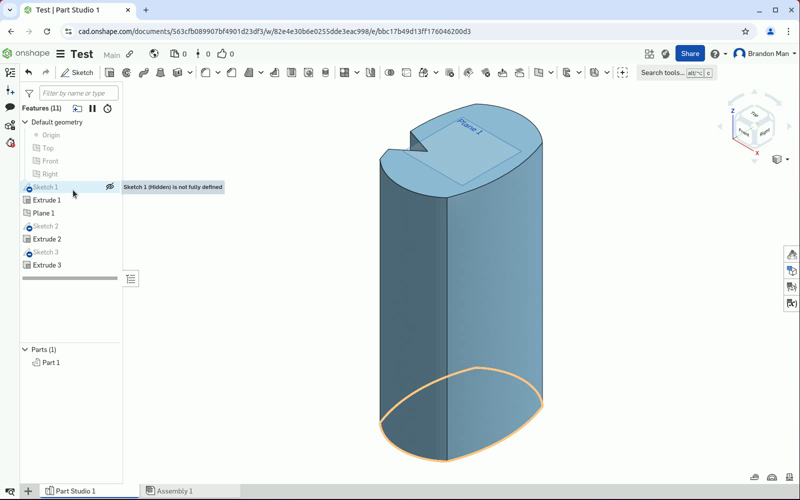
click(73, 189)